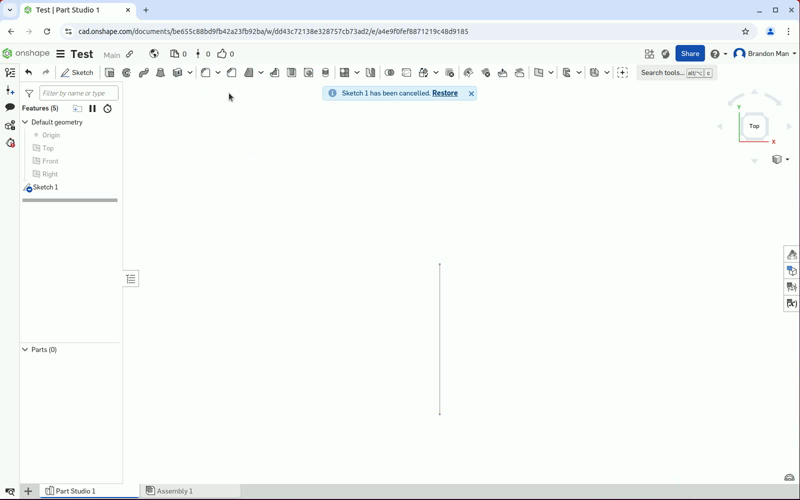
key(shift+h)
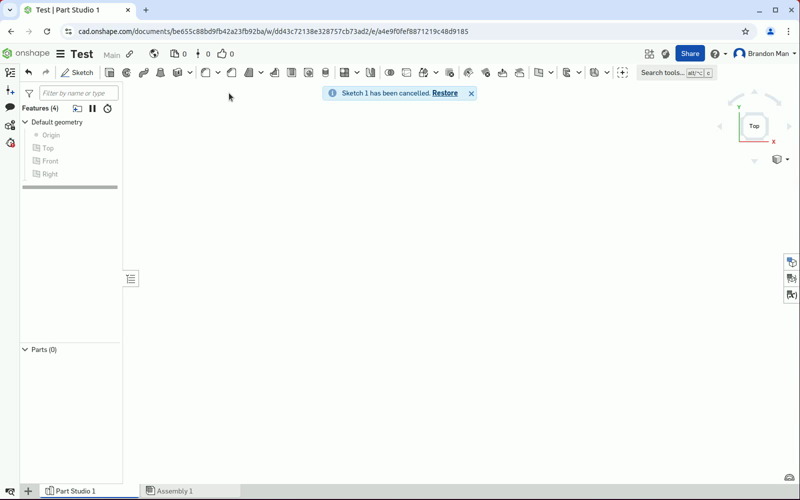
mouse_move(73, 352)
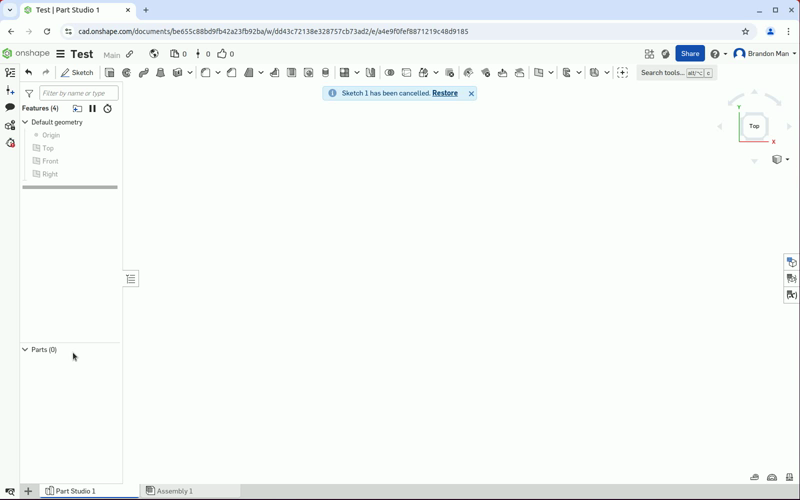
key(y)
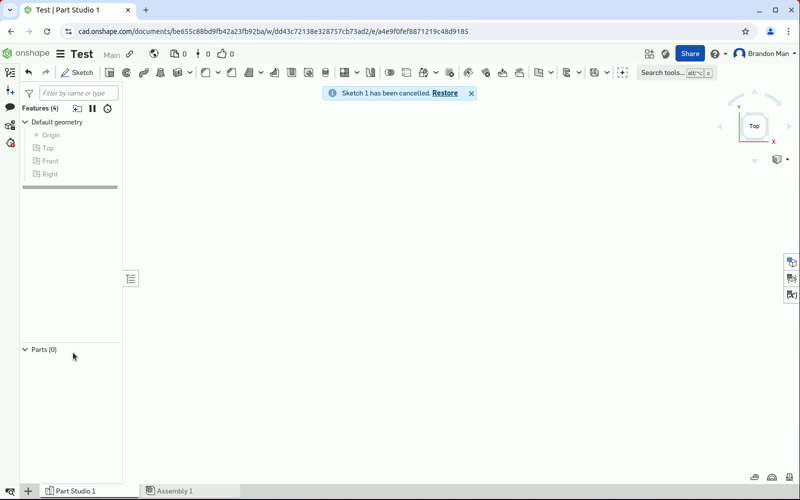
key(shift+p)
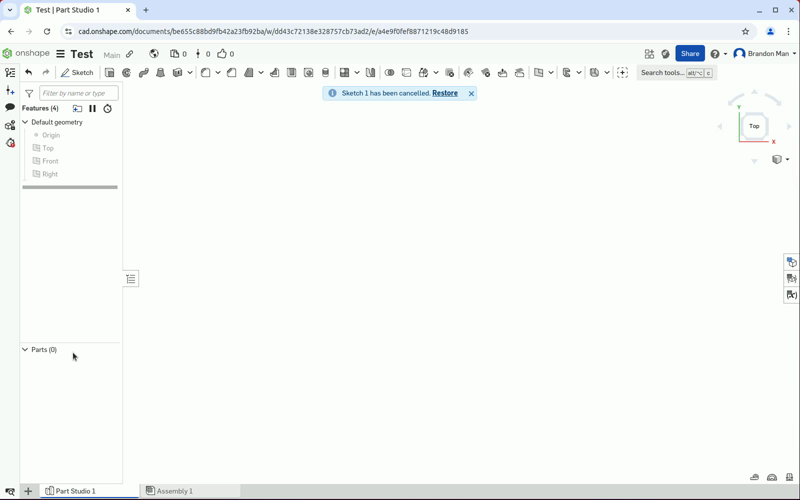
key(space)
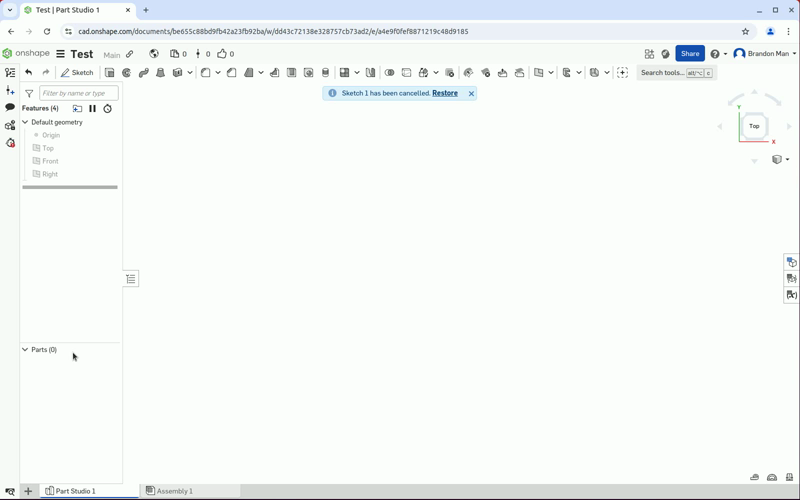
key_down(shift)
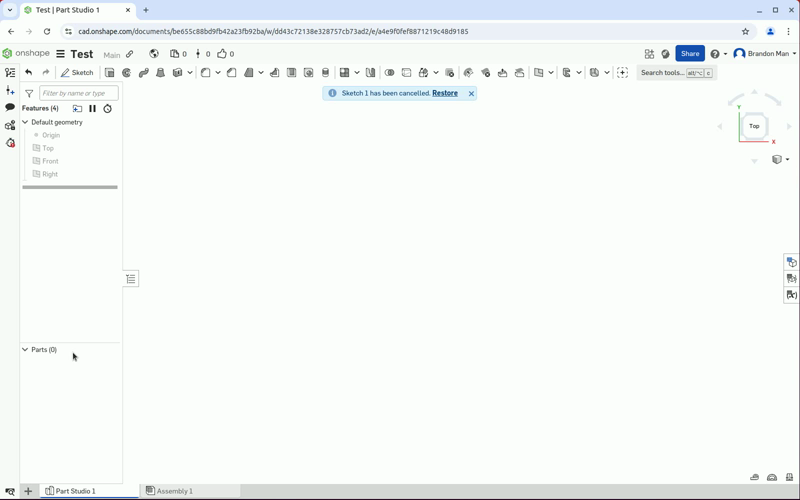
key(up)
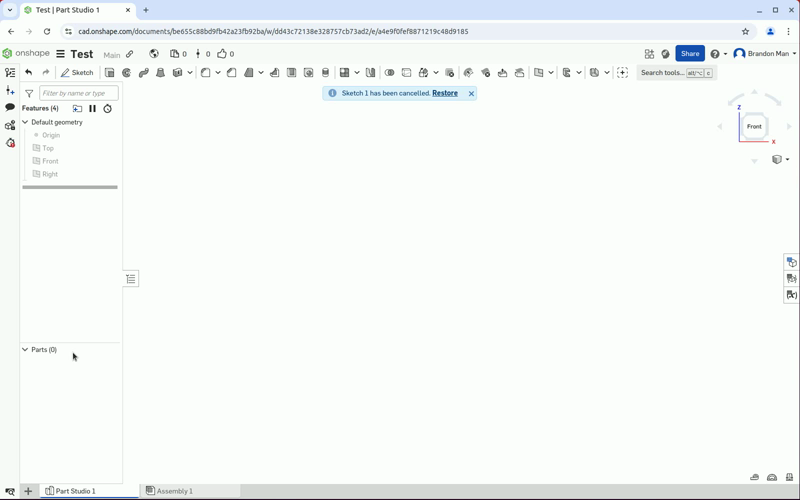
key_up(shift)
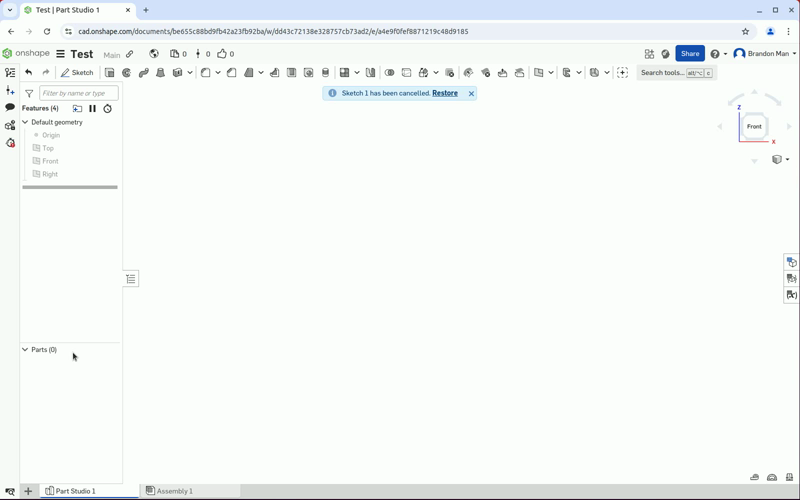
mouse_move(73, 352)
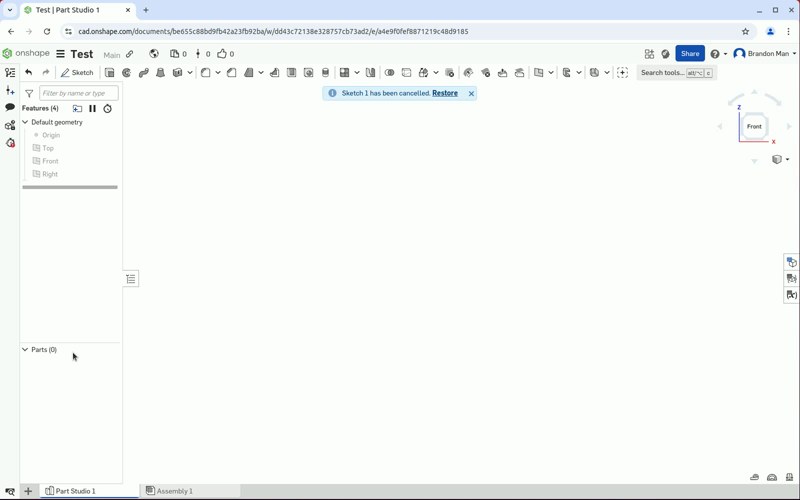
key(shift+y)
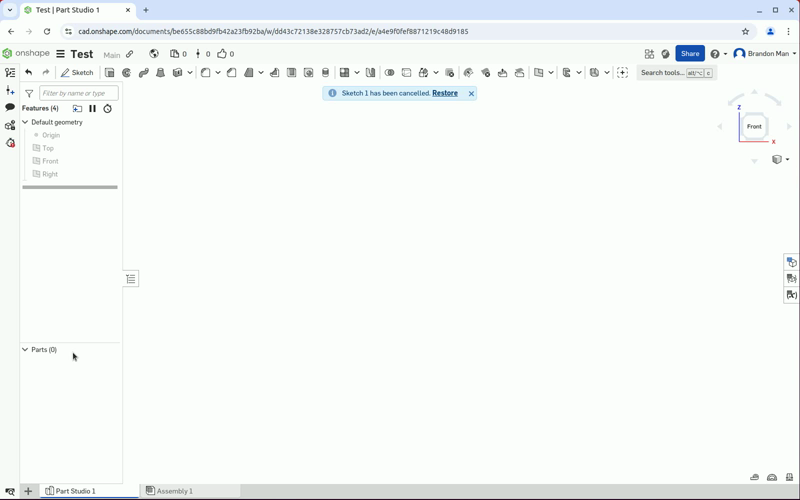
key(shift+s)
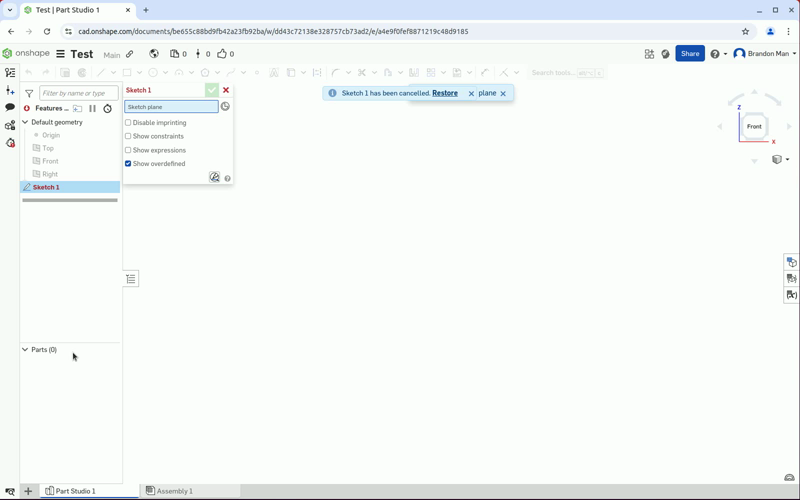
mouse_move(73, 163)
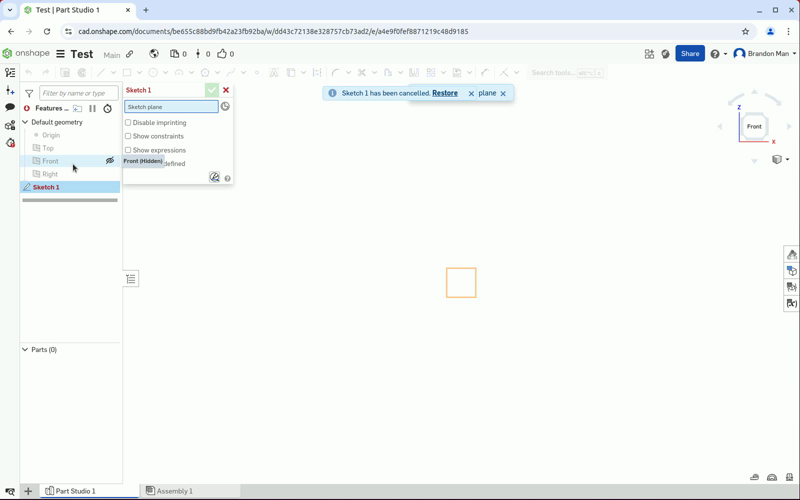
click(73, 163)
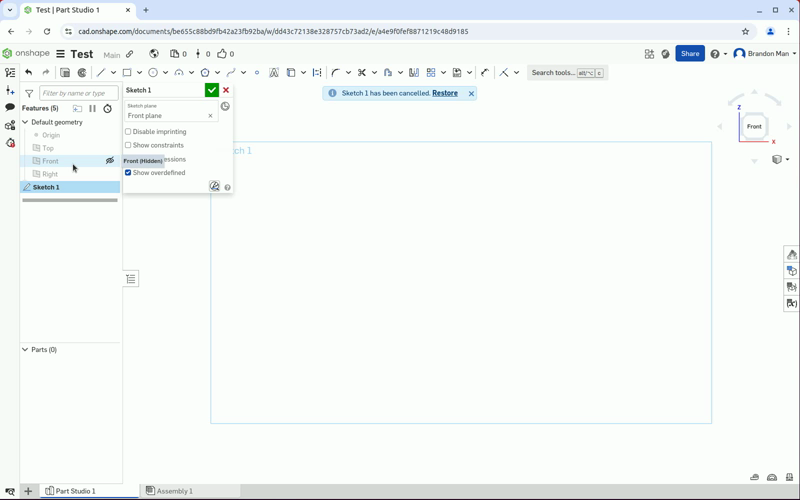
mouse_move(73, 352)
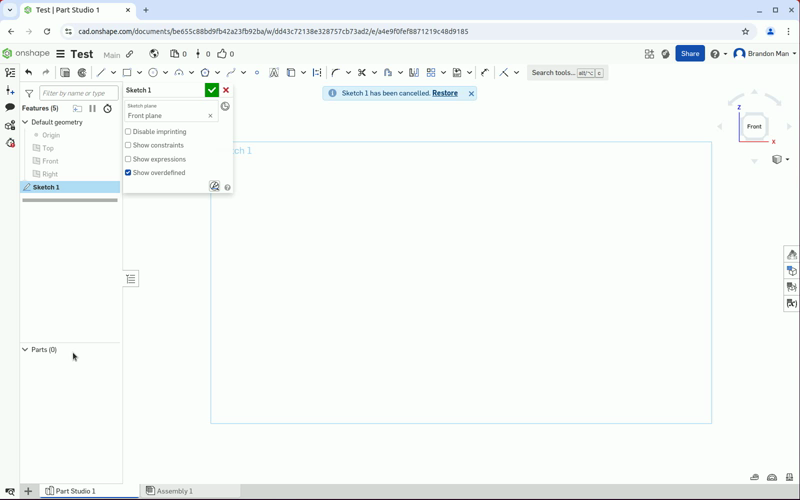
key(y)
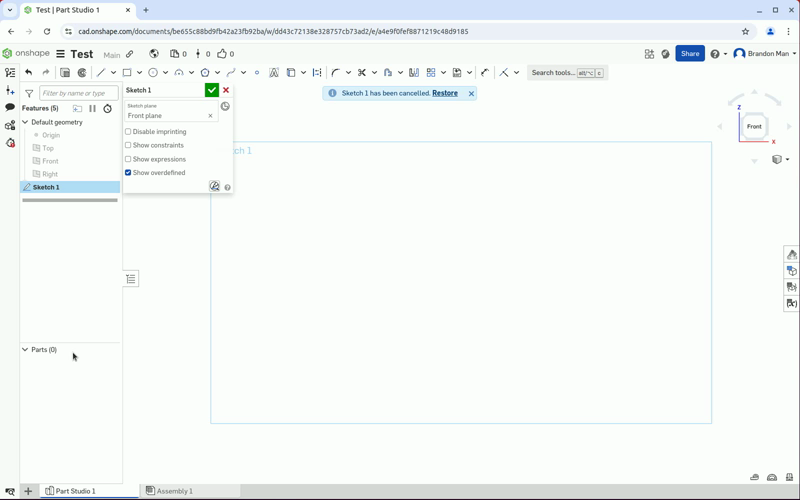
key(l)
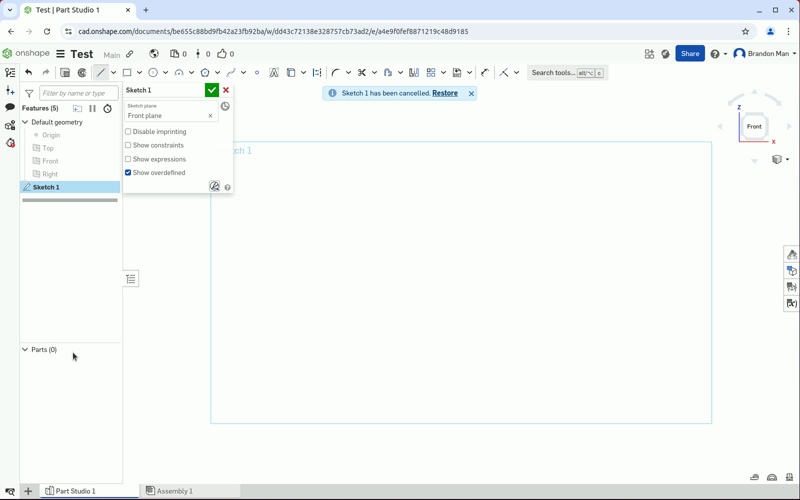
key_down(shift)
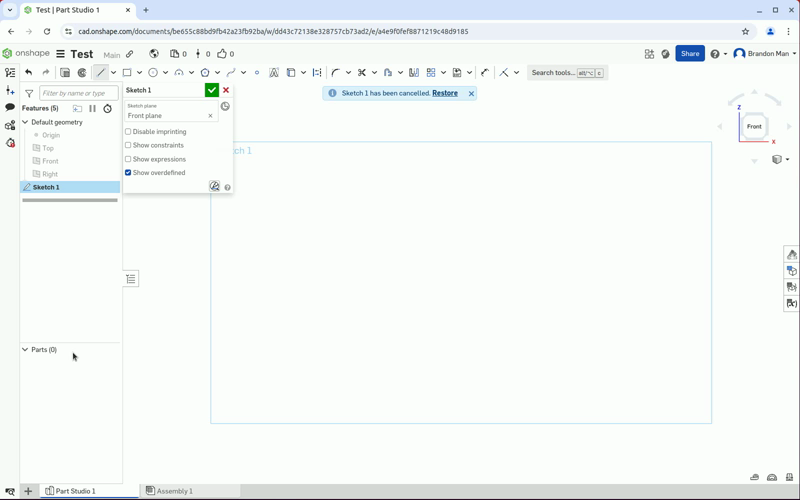
mouse_move(450, 279)
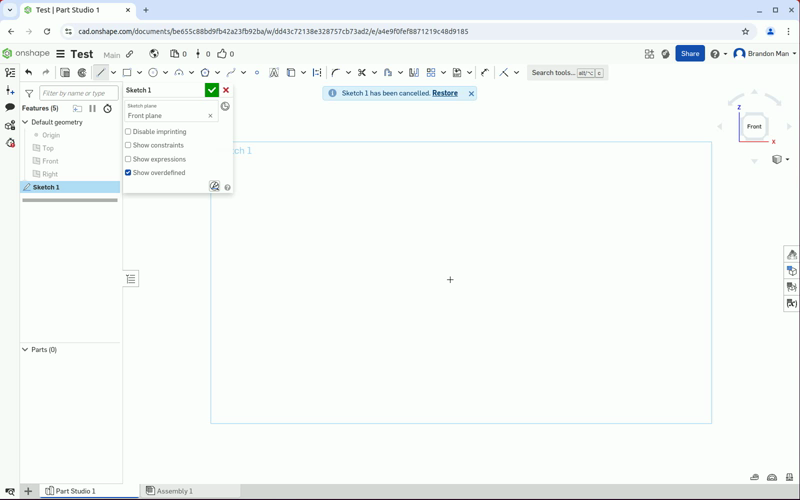
click(450, 279)
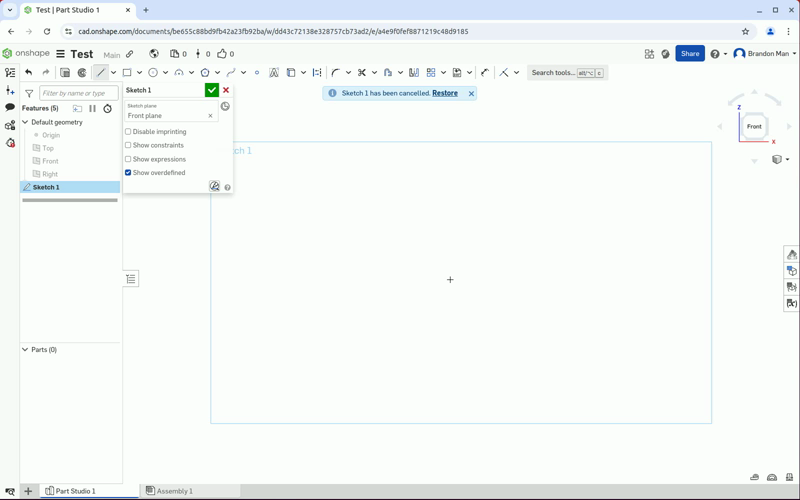
key_up(shift)
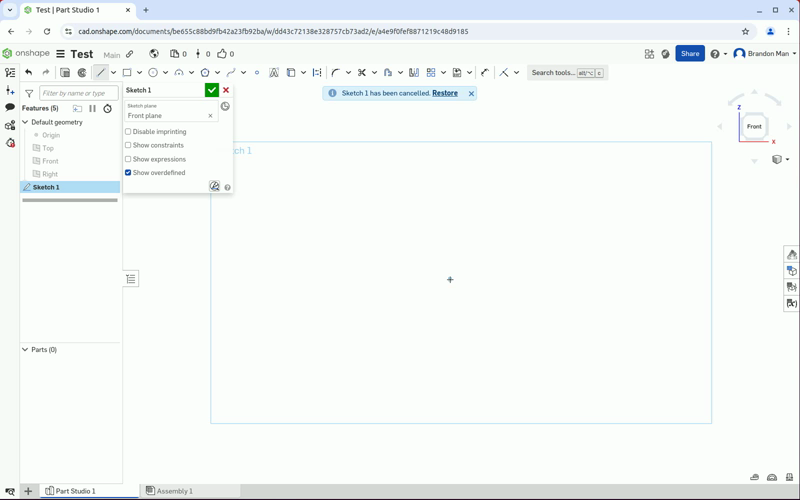
key_down(shift)
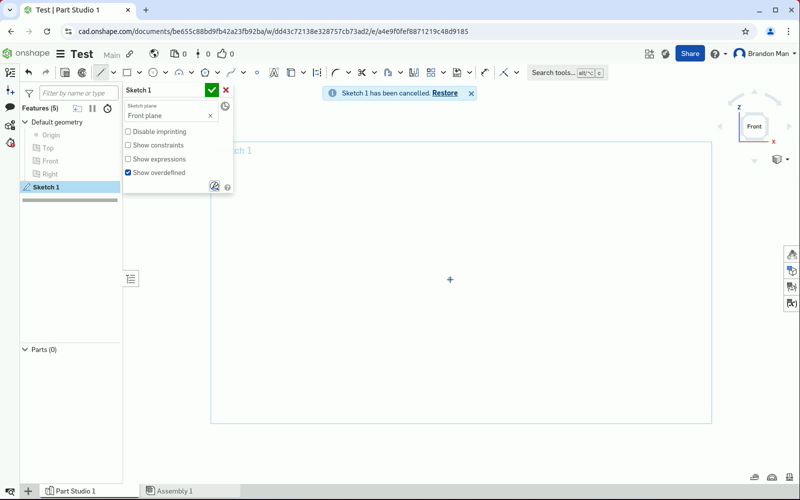
mouse_move(480, 279)
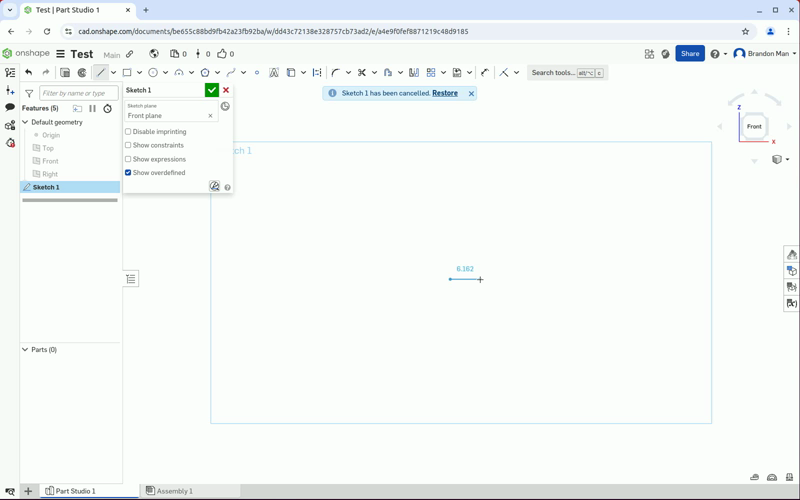
mouse_move(472, 279)
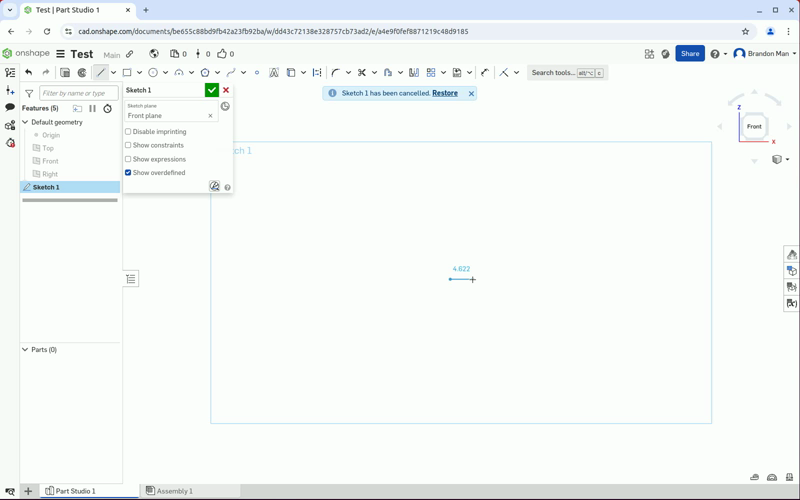
click(472, 279)
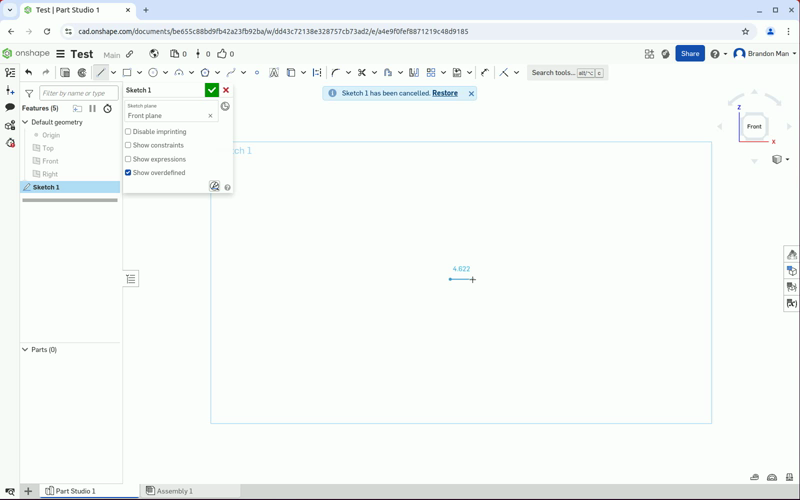
key_up(shift)
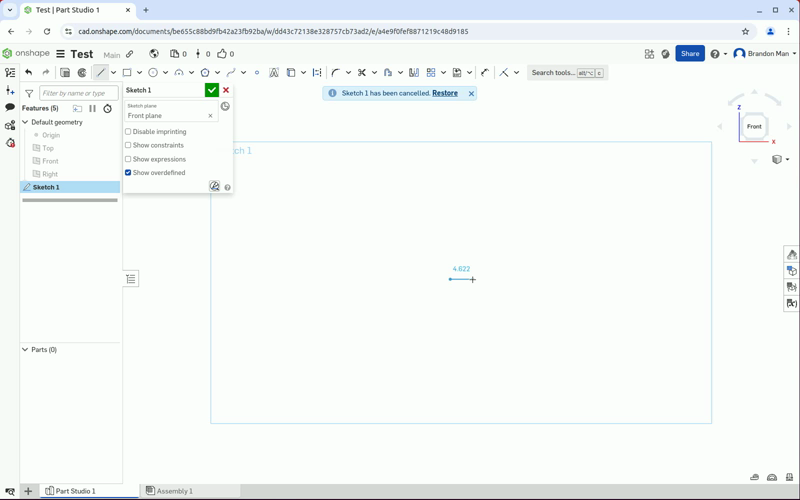
key_down(shift)
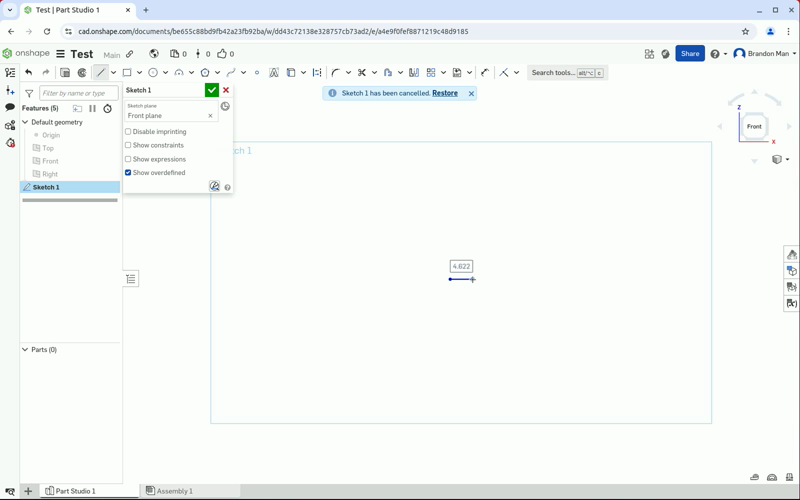
mouse_move(502, 279)
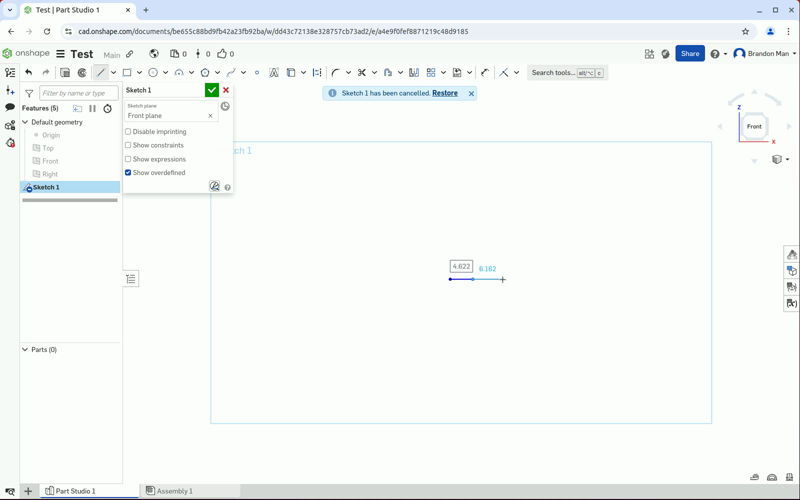
mouse_move(472, 256)
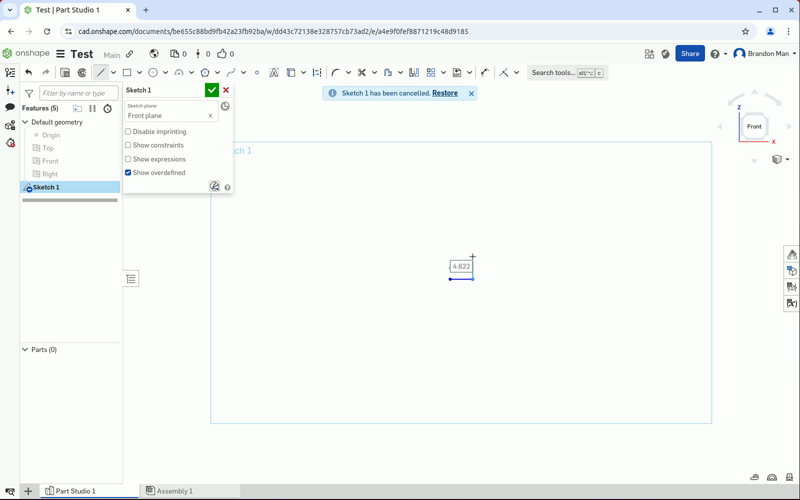
click(472, 256)
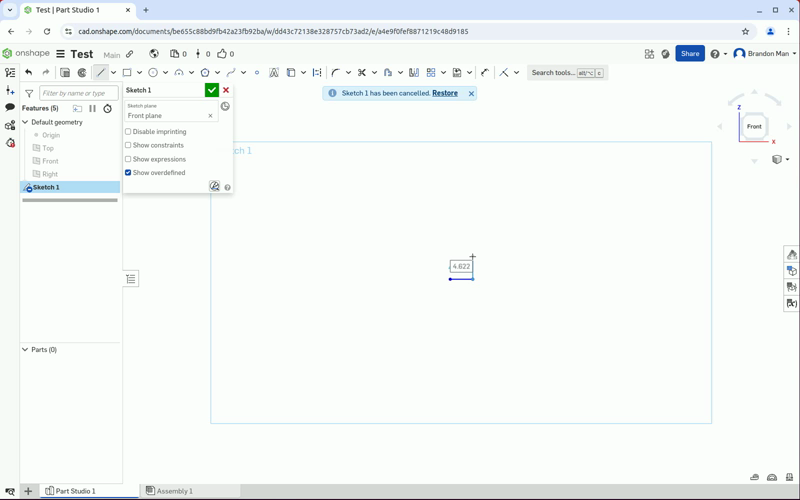
key_up(shift)
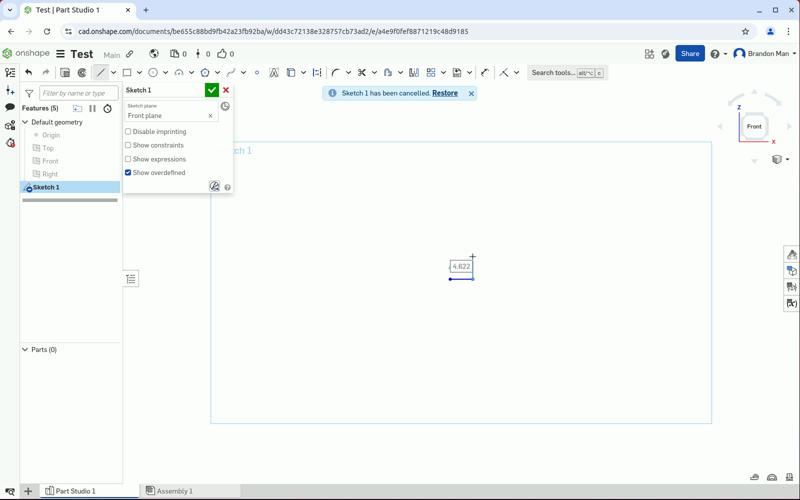
key_down(shift)
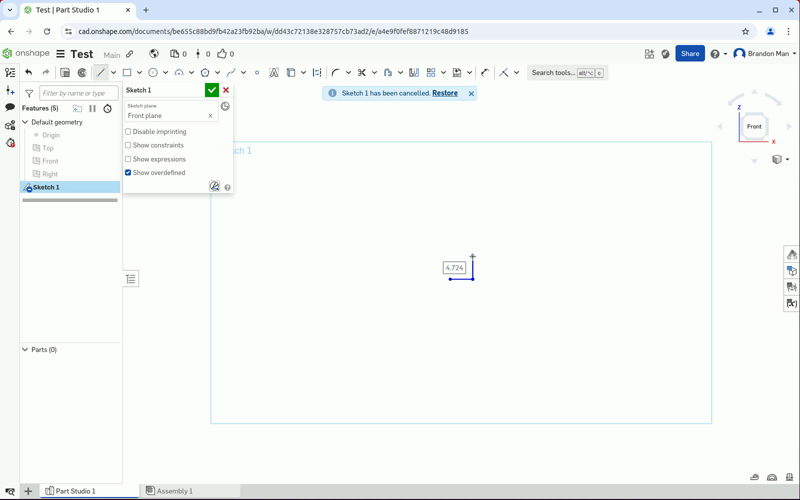
mouse_move(502, 256)
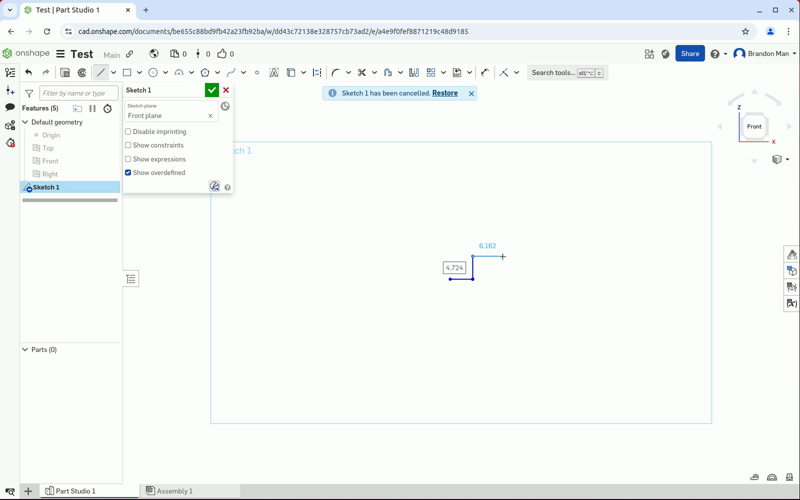
mouse_move(450, 256)
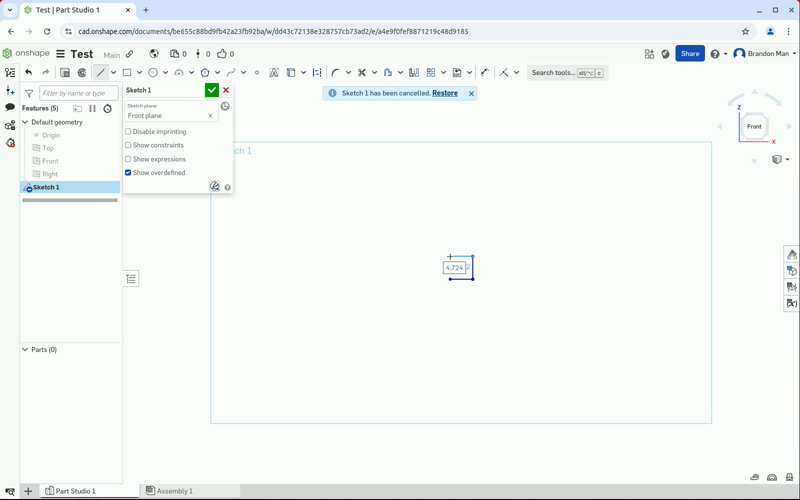
click(450, 256)
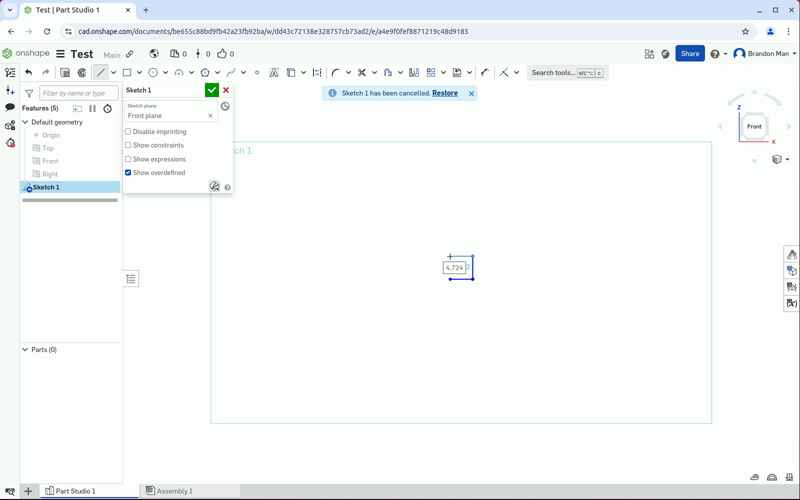
key_up(shift)
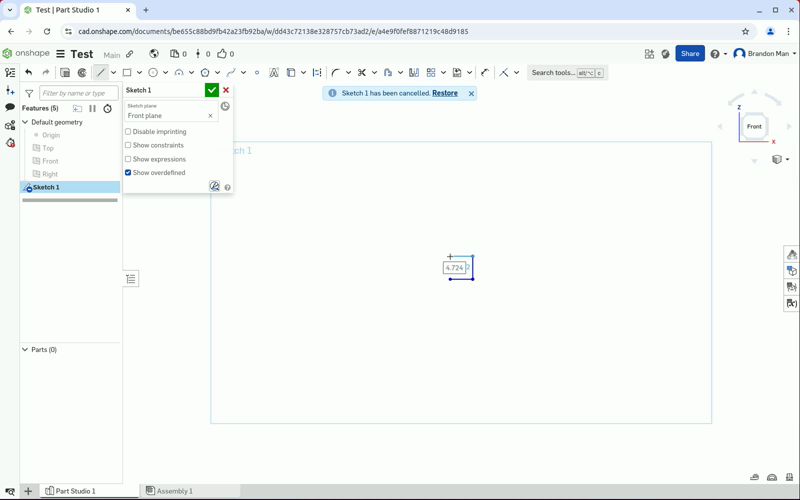
mouse_move(480, 256)
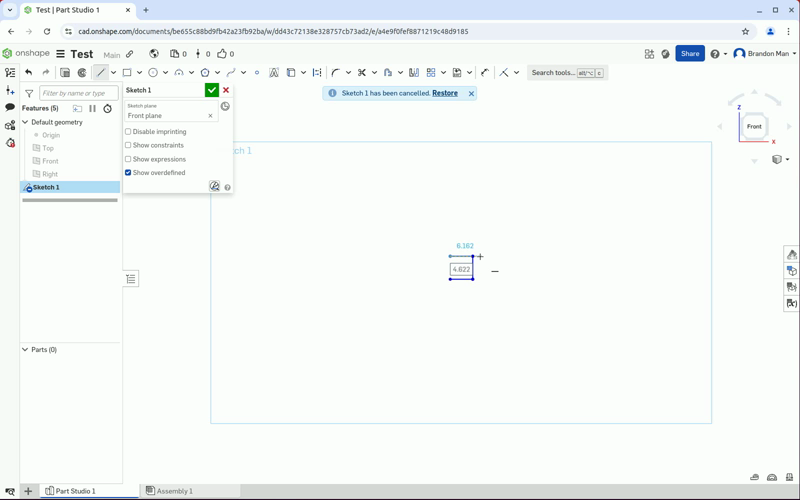
key_down(shift)
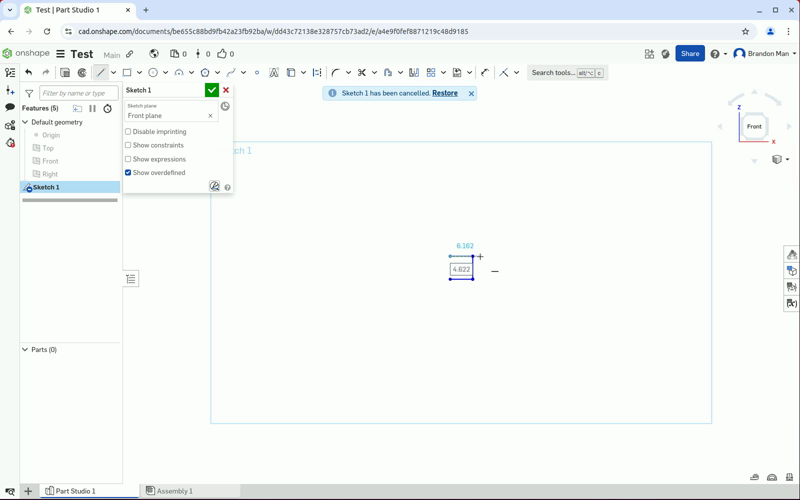
mouse_move(450, 279)
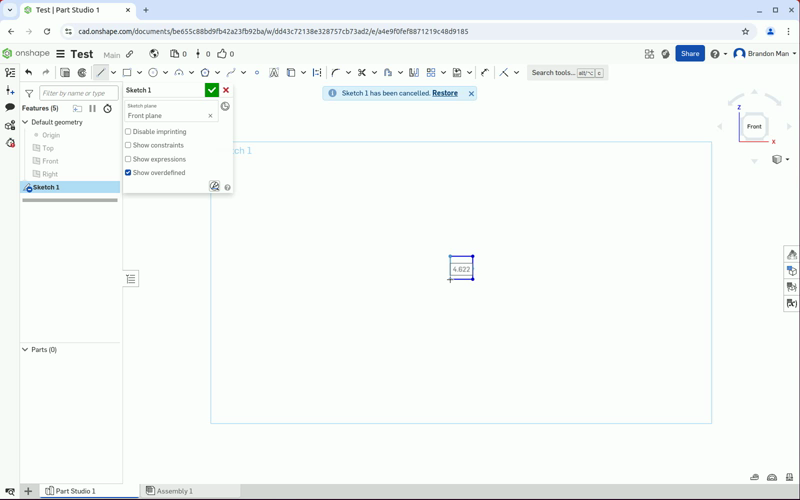
key_up(shift)
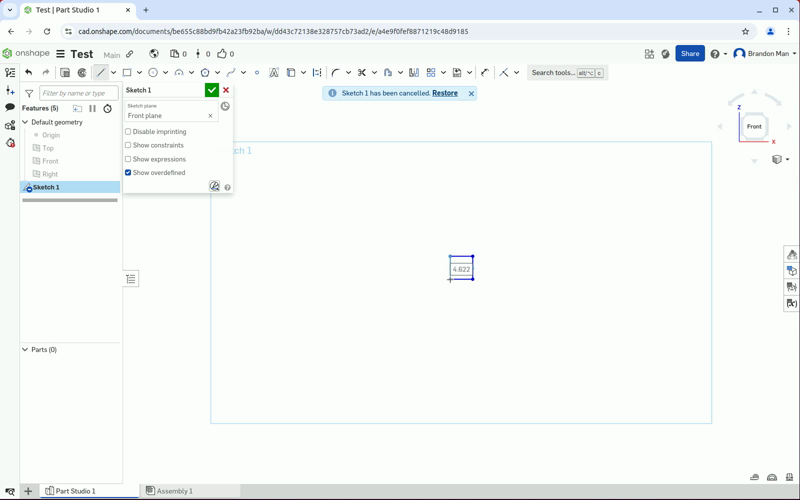
click(450, 279)
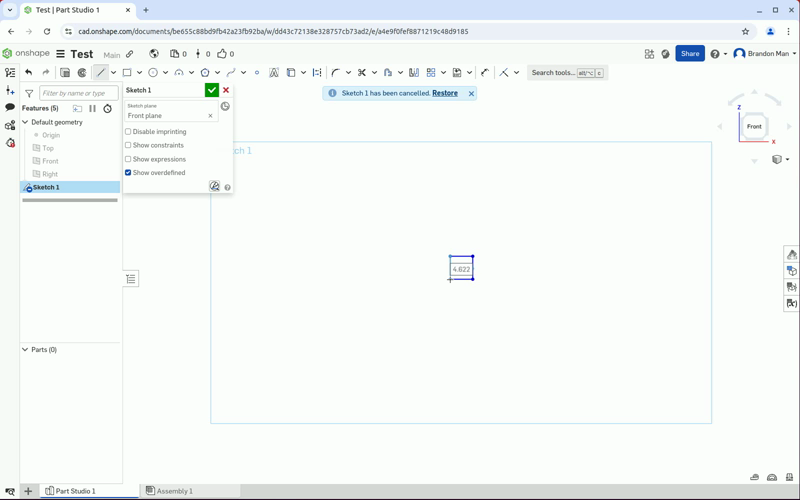
key(esc)
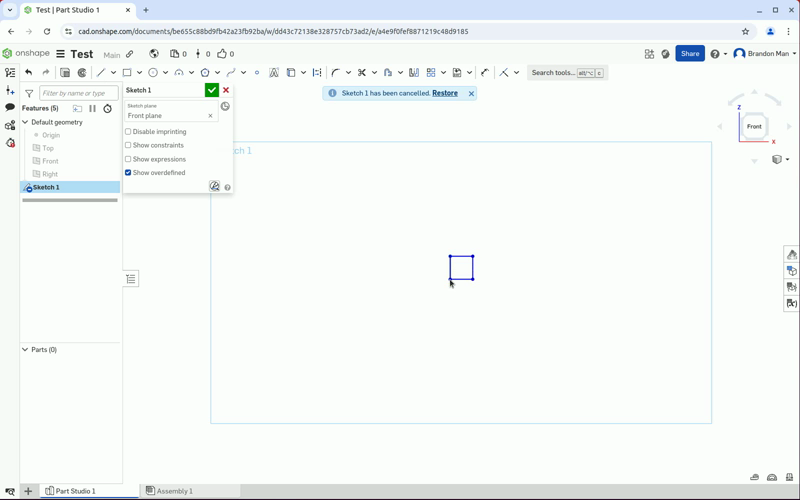
mouse_move(453, 256)
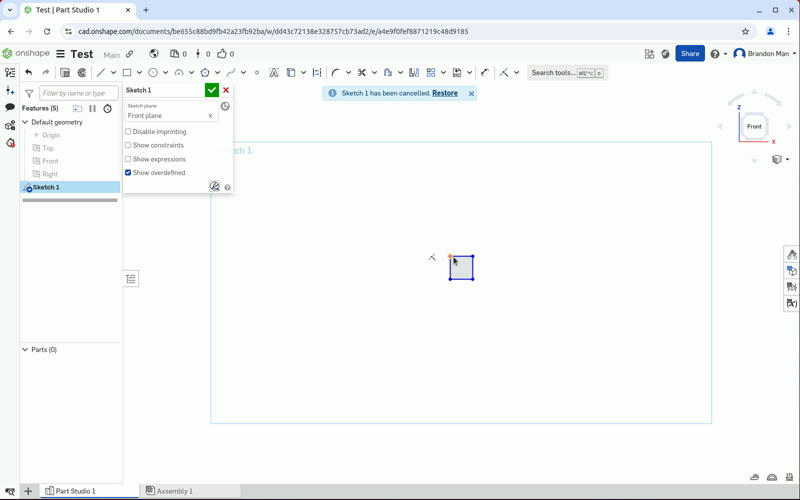
scroll(6)
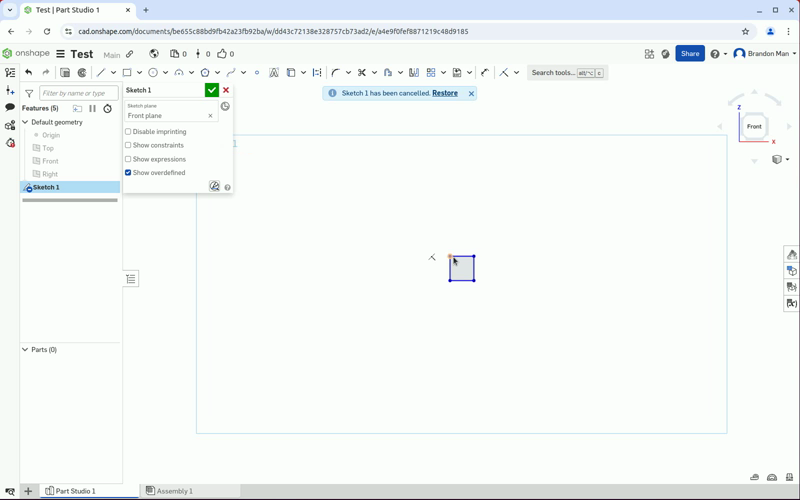
scroll(6)
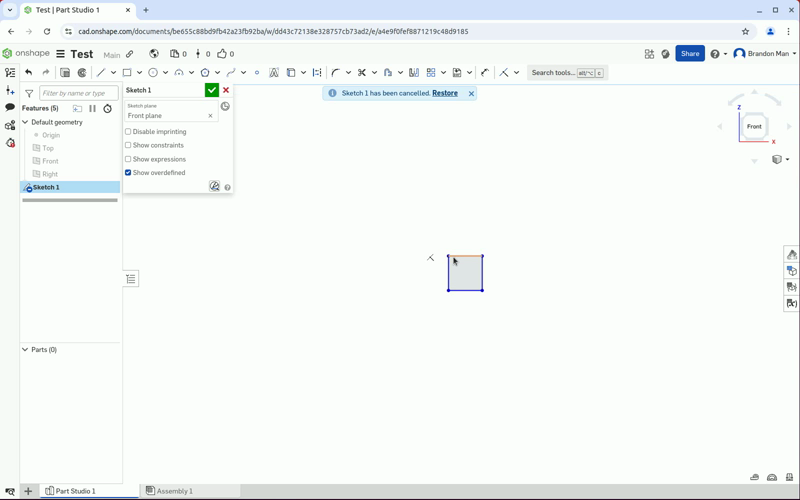
scroll(6)
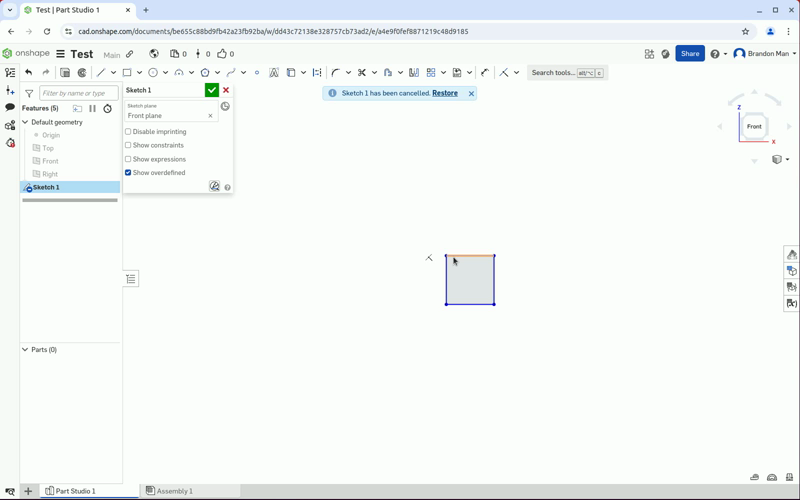
scroll(6)
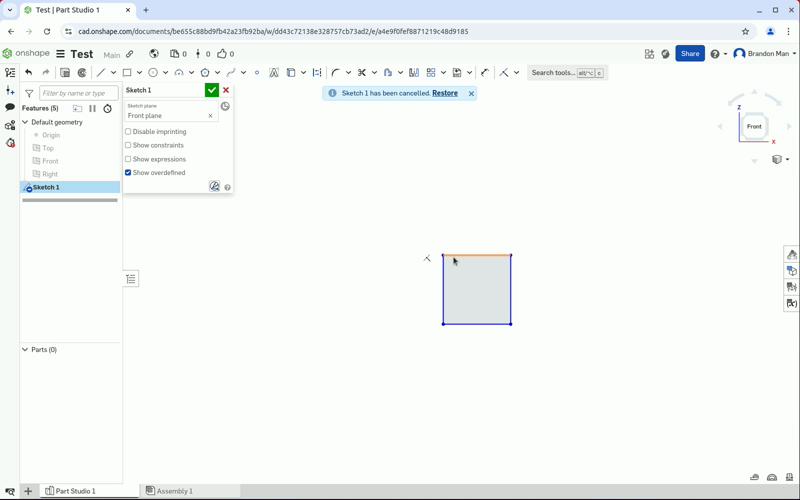
scroll(6)
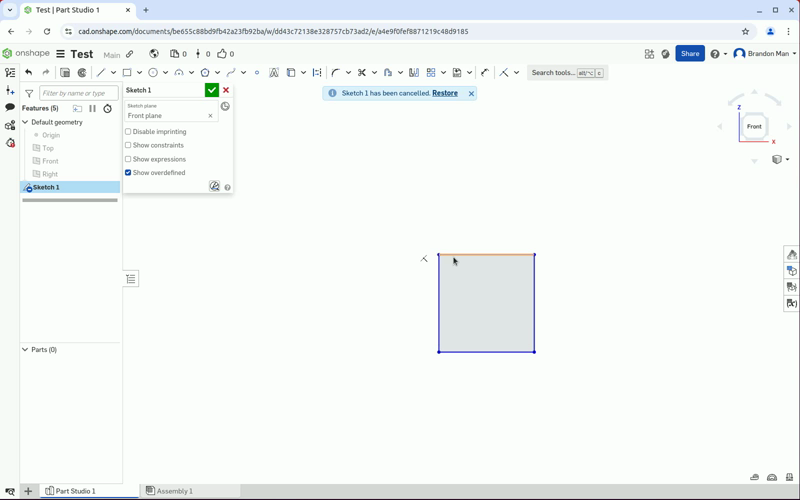
scroll(6)
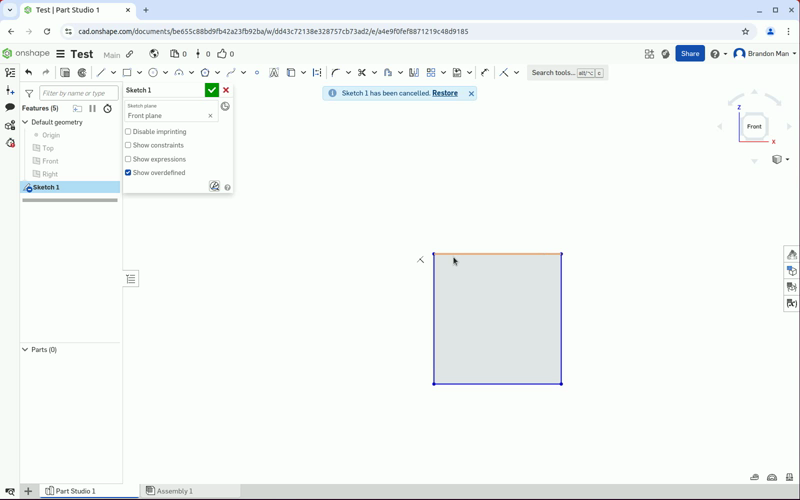
scroll(6)
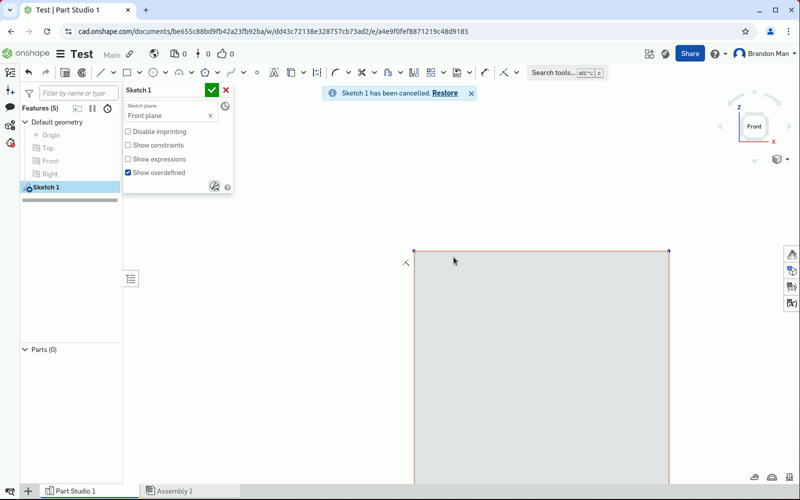
click(453, 256)
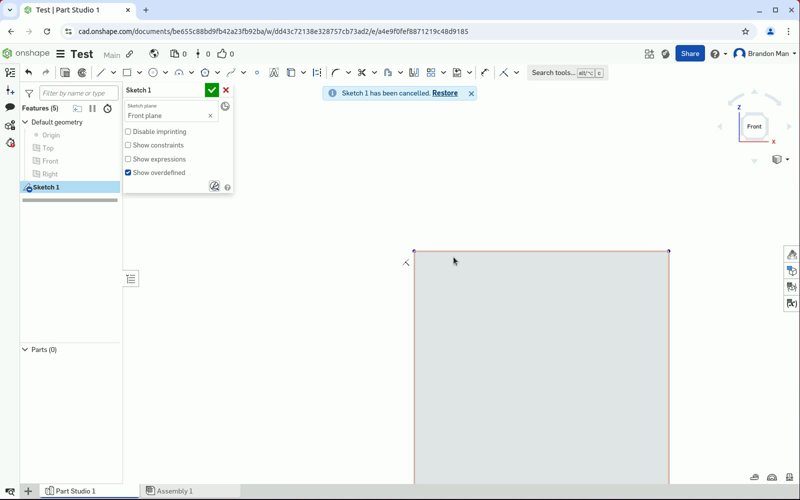
scroll(-6)
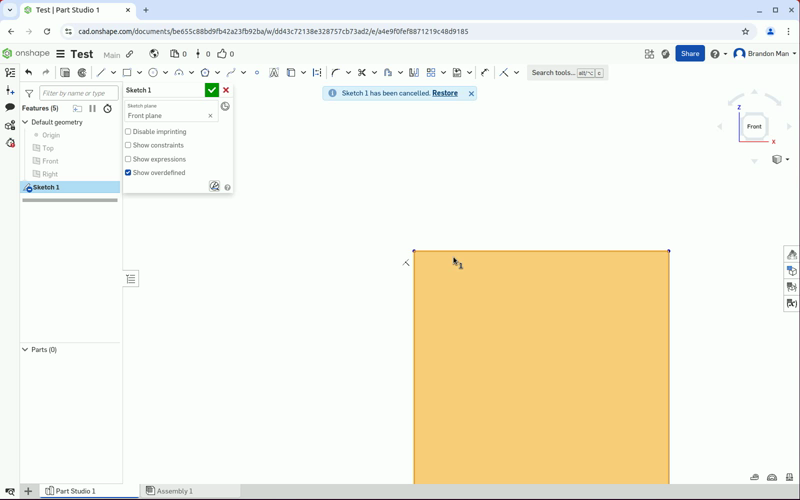
scroll(-6)
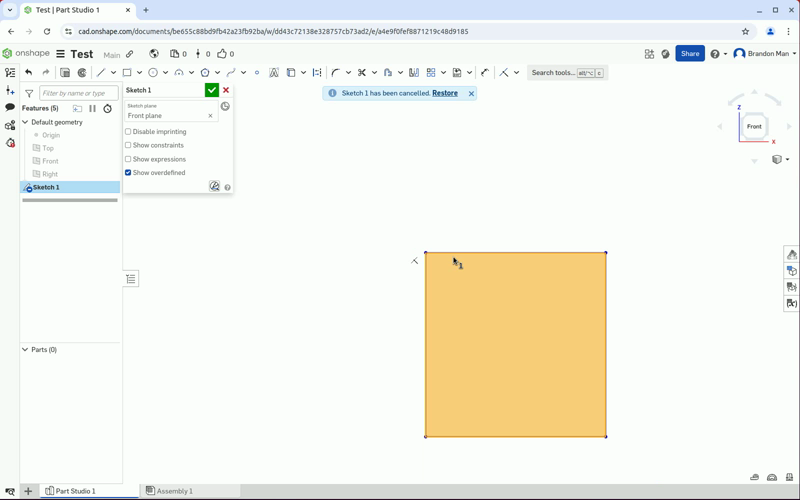
scroll(-6)
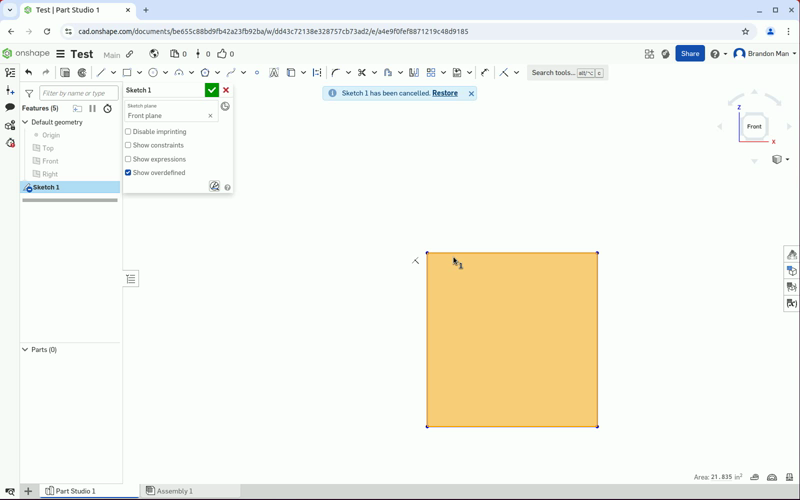
scroll(-6)
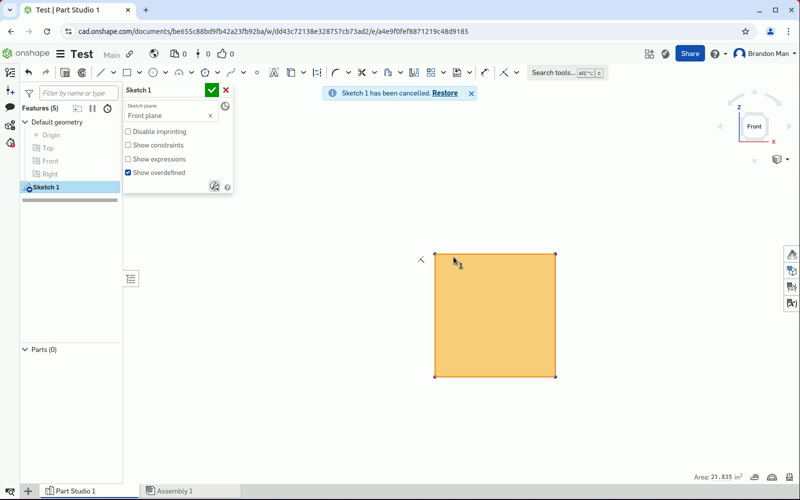
scroll(-6)
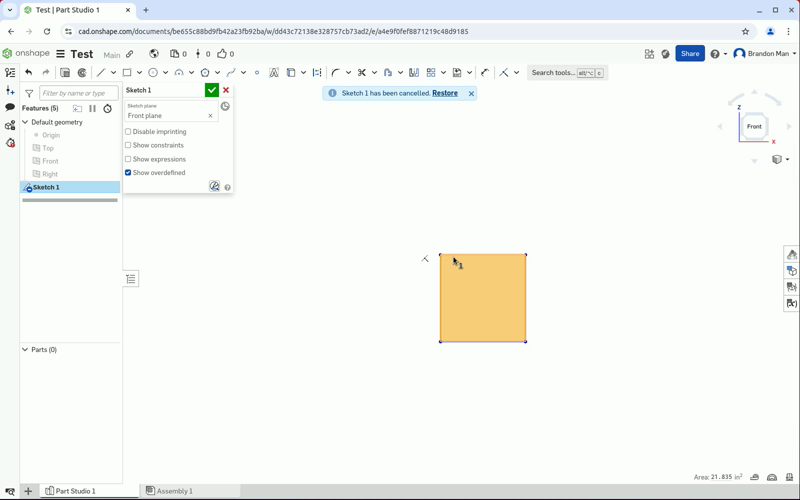
scroll(-6)
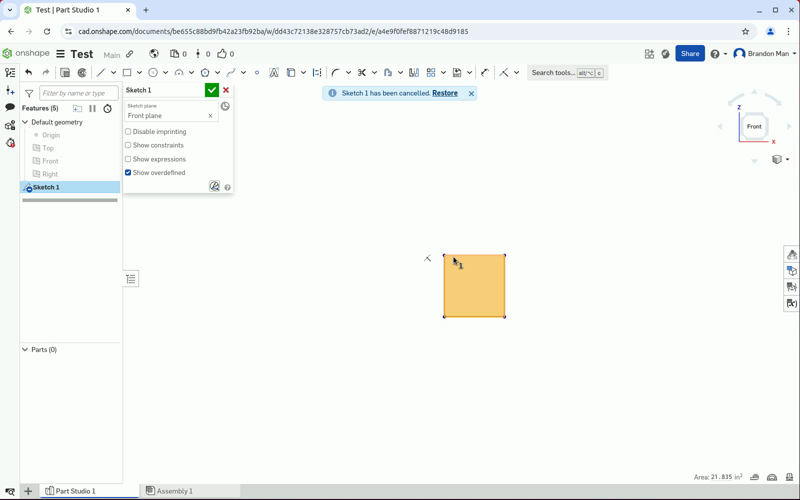
scroll(-6)
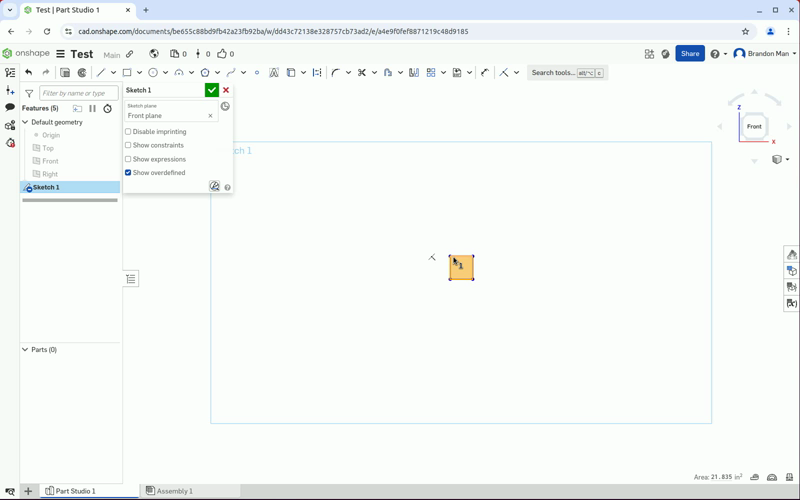
mouse_move(73, 352)
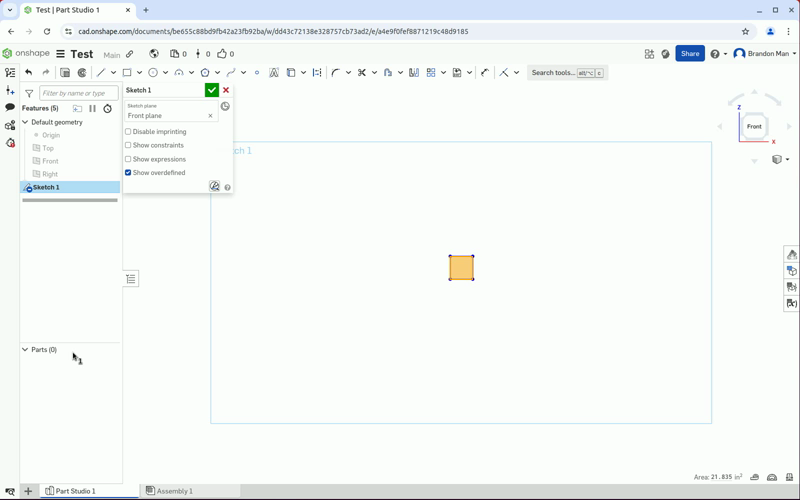
key(shift+y)
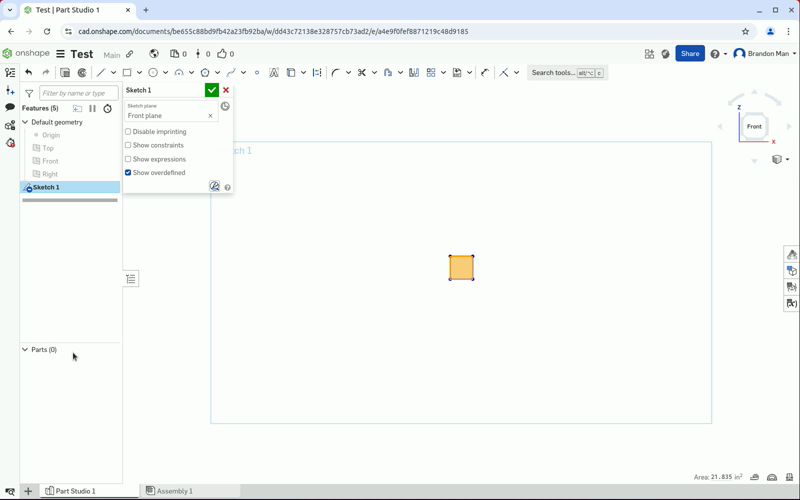
key(shift+e)
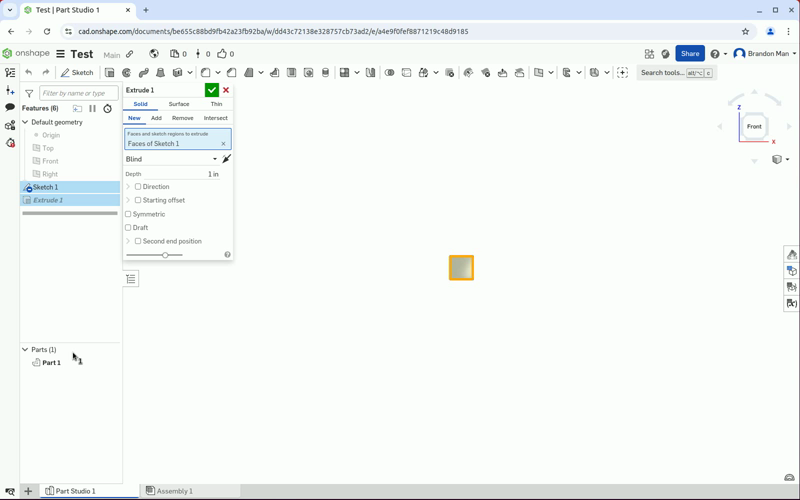
mouse_move(143, 106)
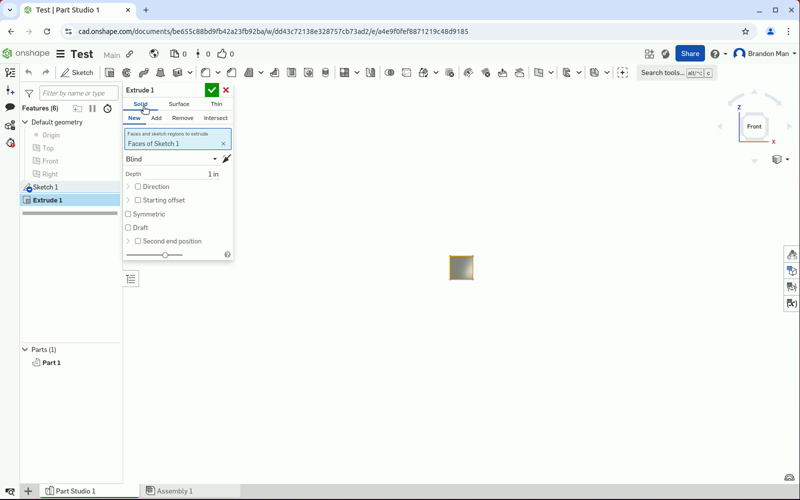
click(143, 106)
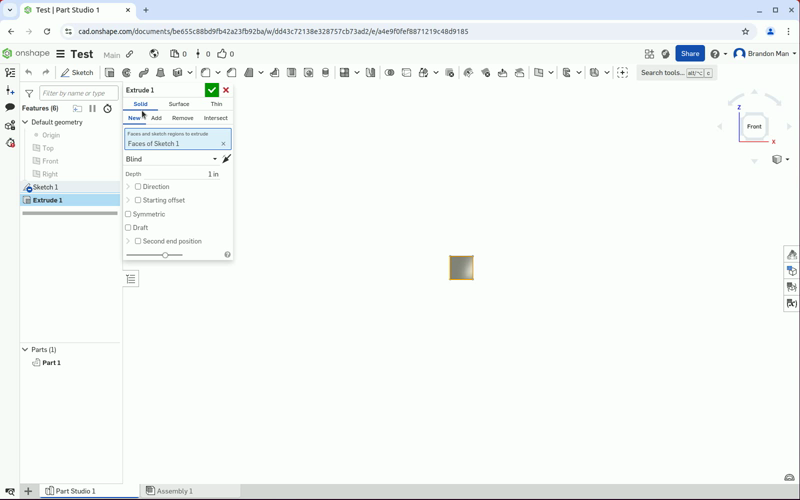
mouse_move(137, 120)
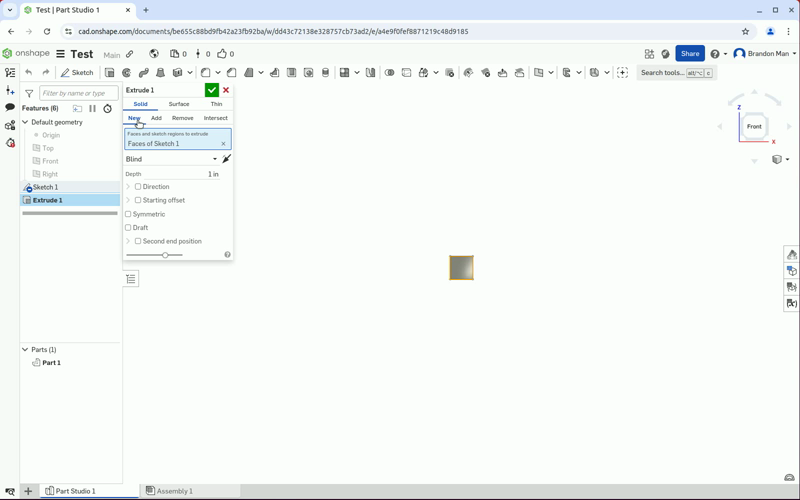
click(137, 120)
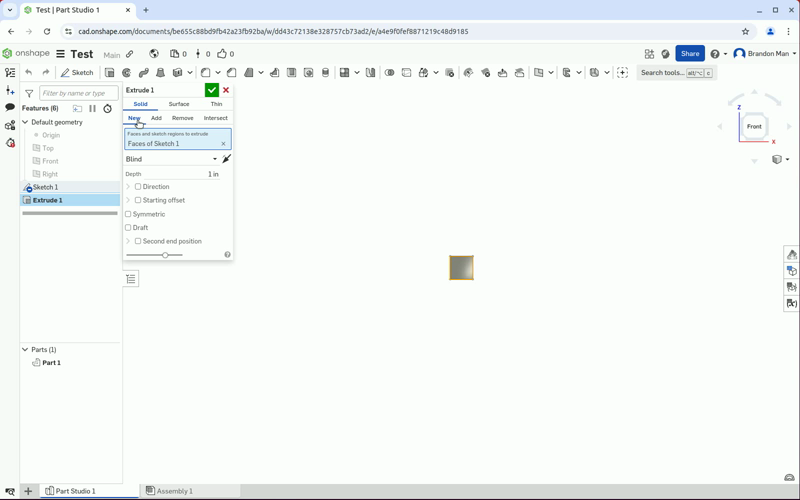
key(tab, 4)
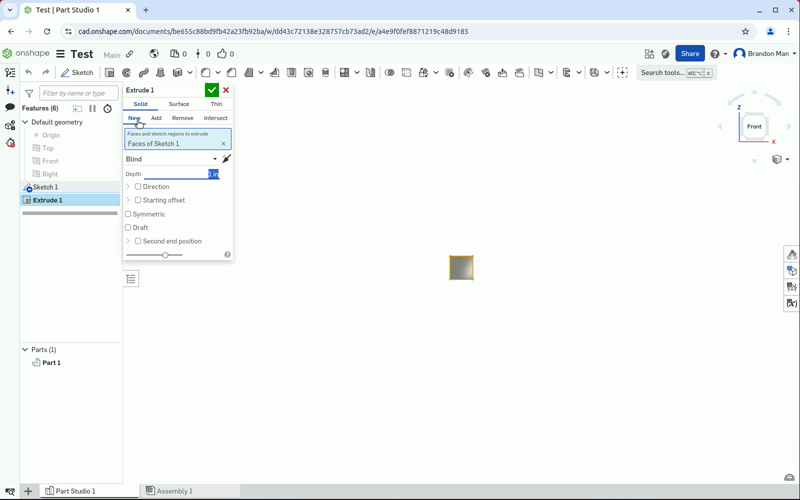
text(46.216)
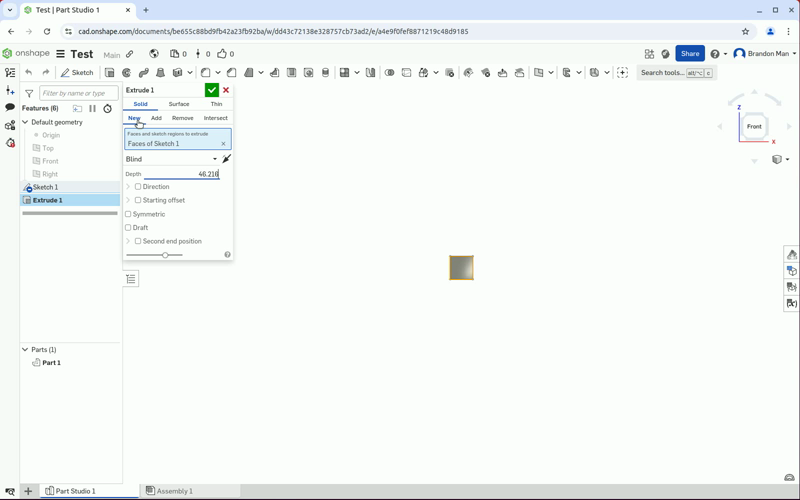
key(tab, 3)
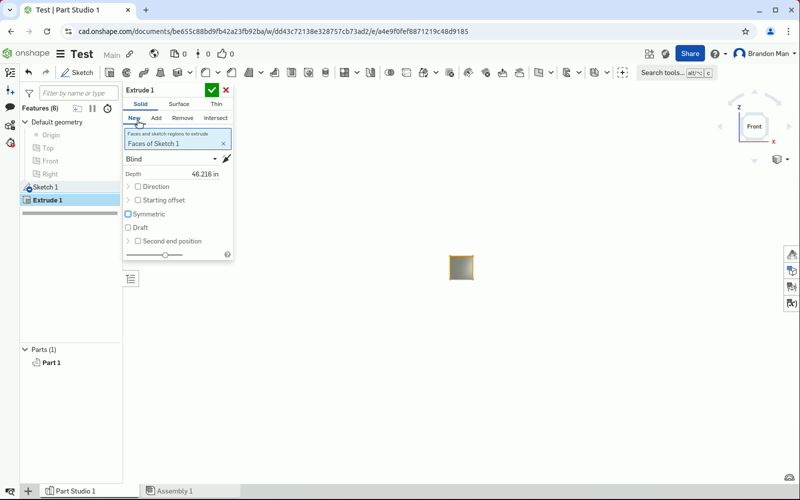
key(space)
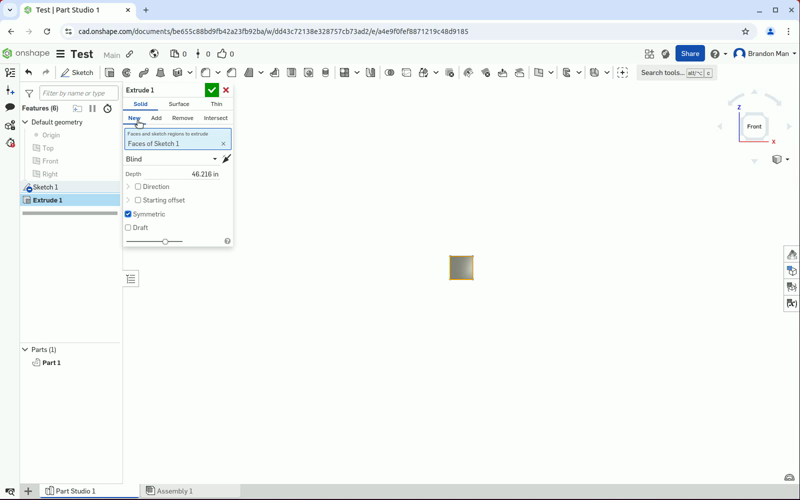
key(enter)
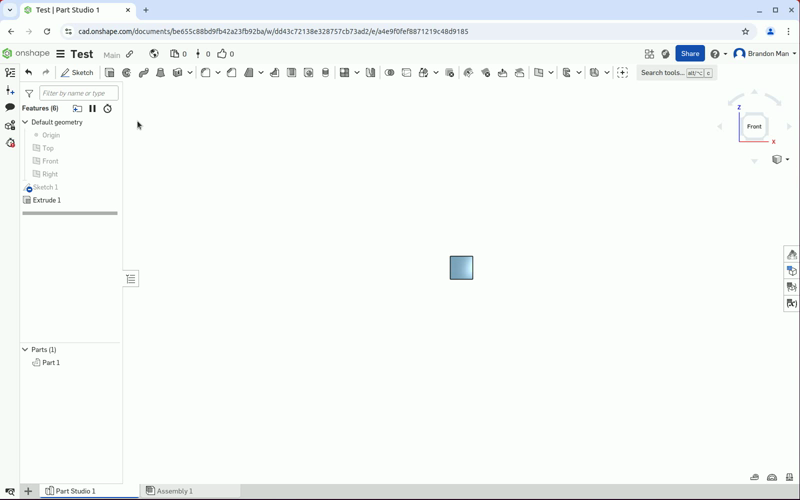
key(shift+h)
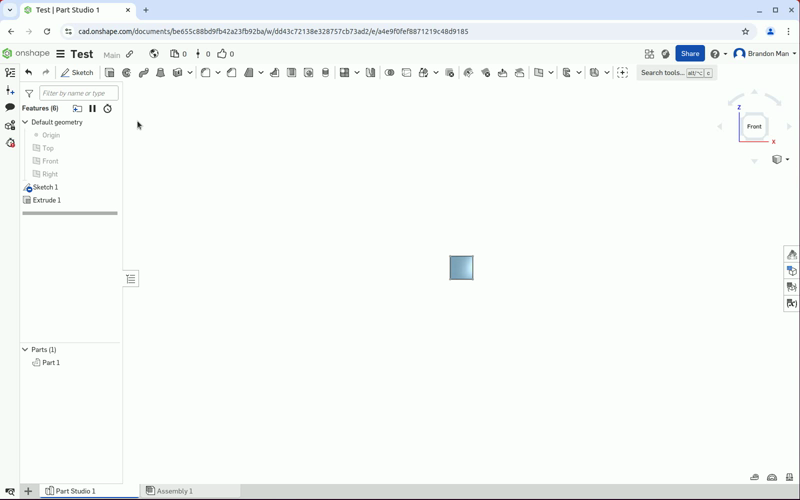
key(shift+h)
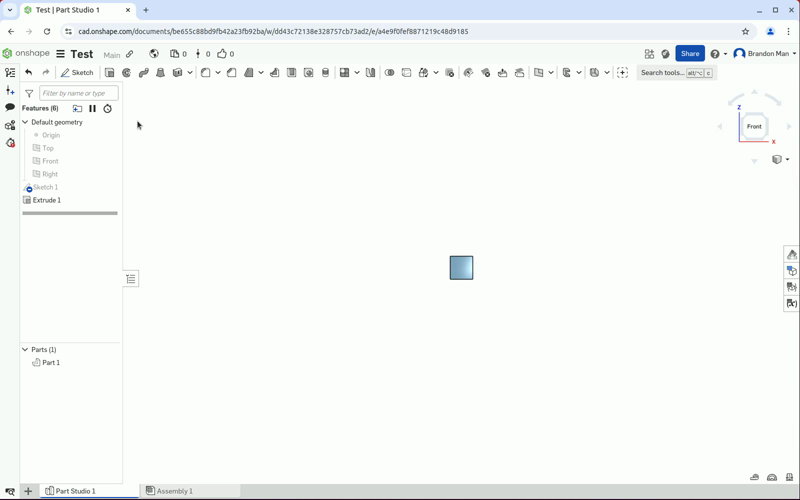
mouse_move(73, 189)
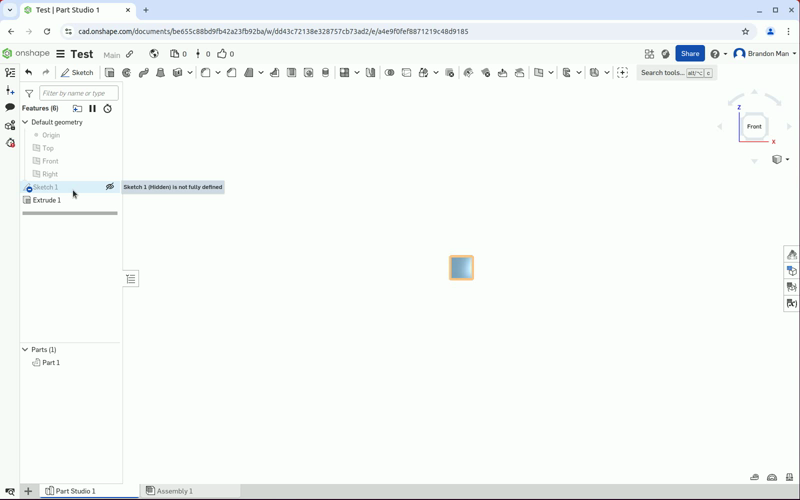
click(73, 189)
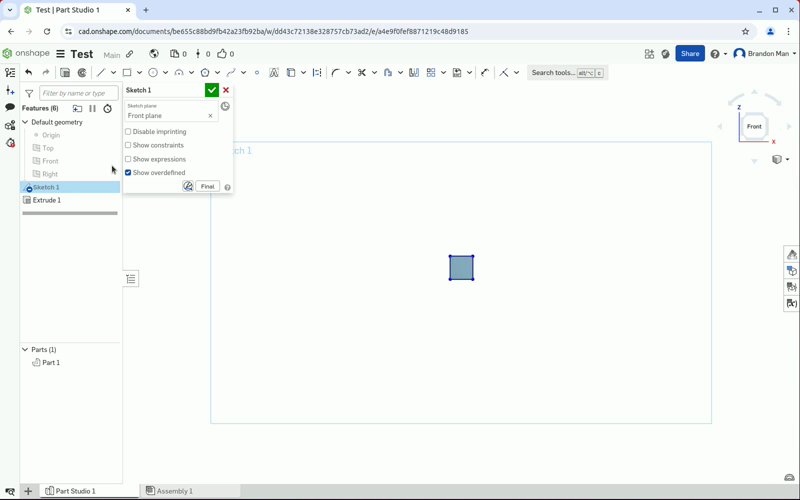
mouse_move(229, 92)
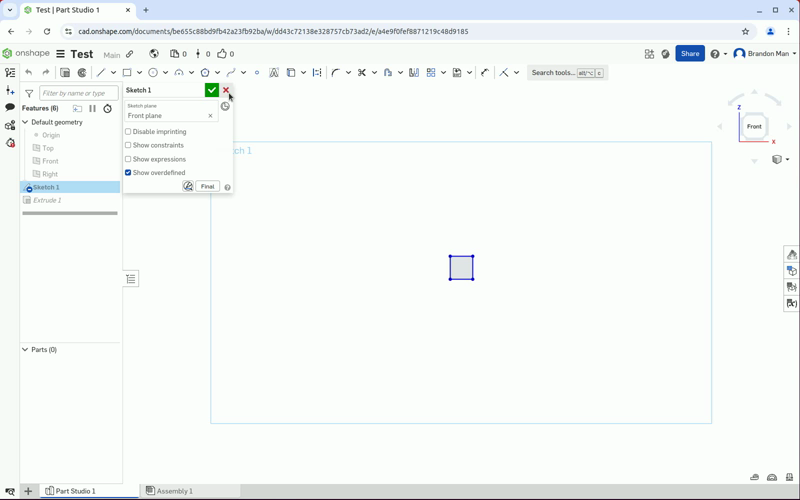
click(229, 92)
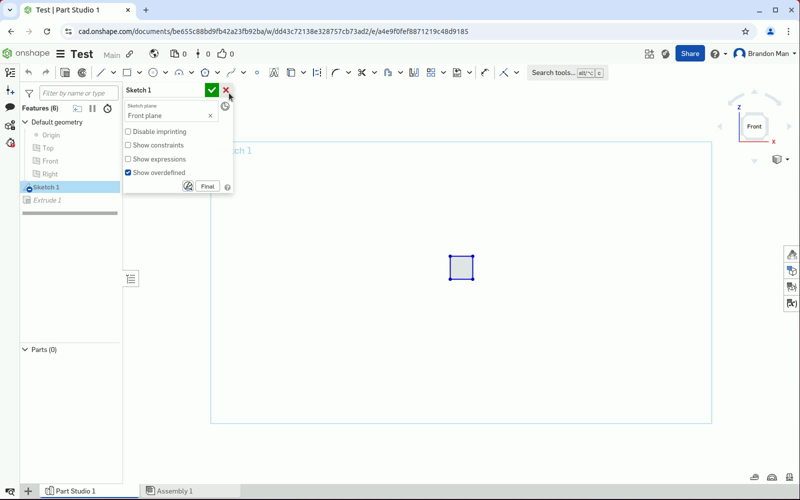
key(shift+s)
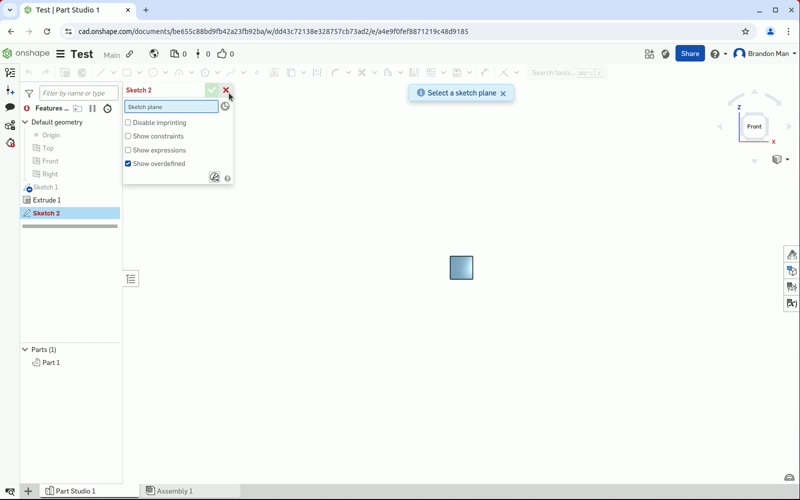
mouse_move(73, 163)
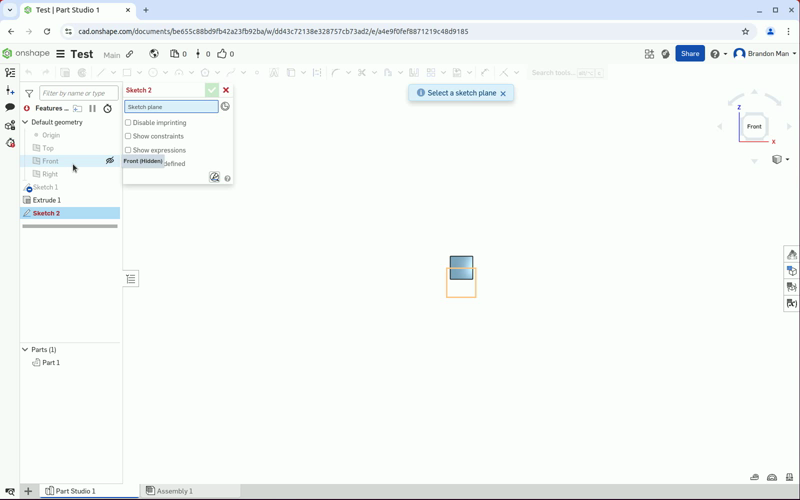
click(73, 163)
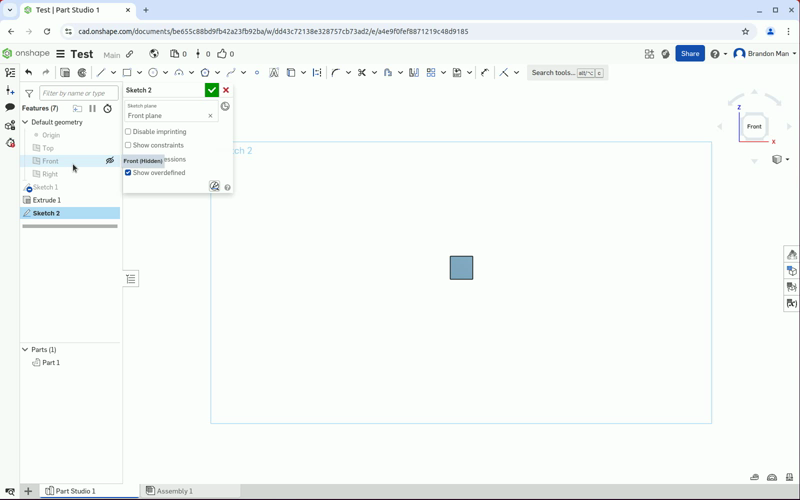
mouse_move(73, 352)
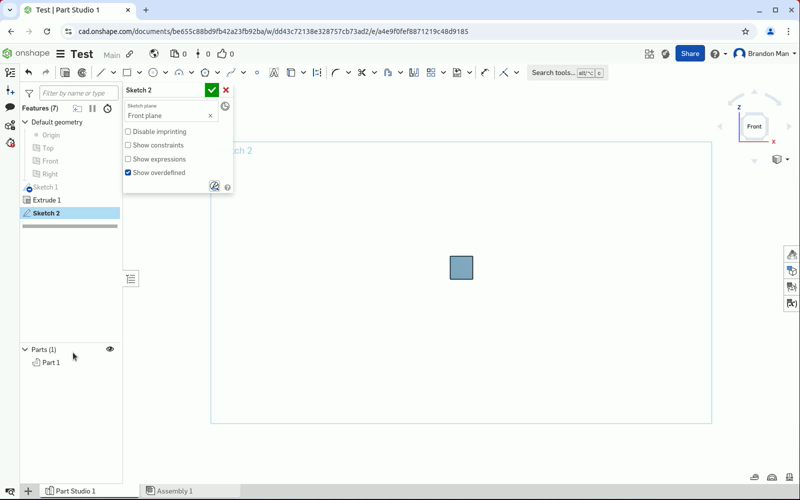
key(y)
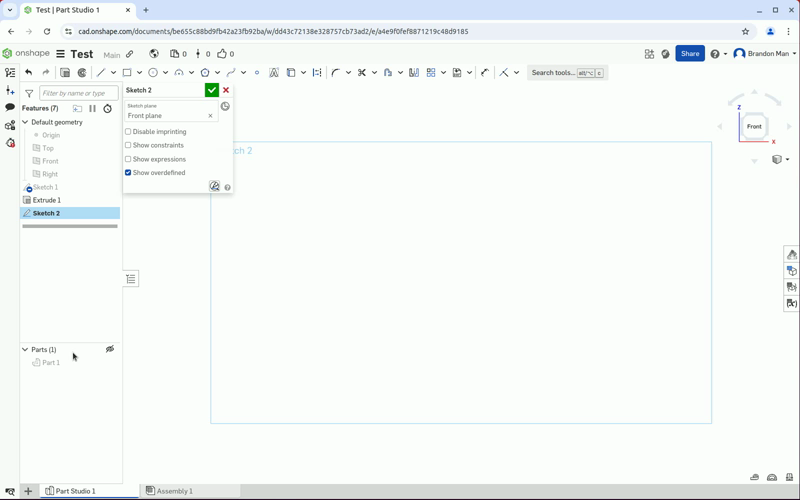
key(l)
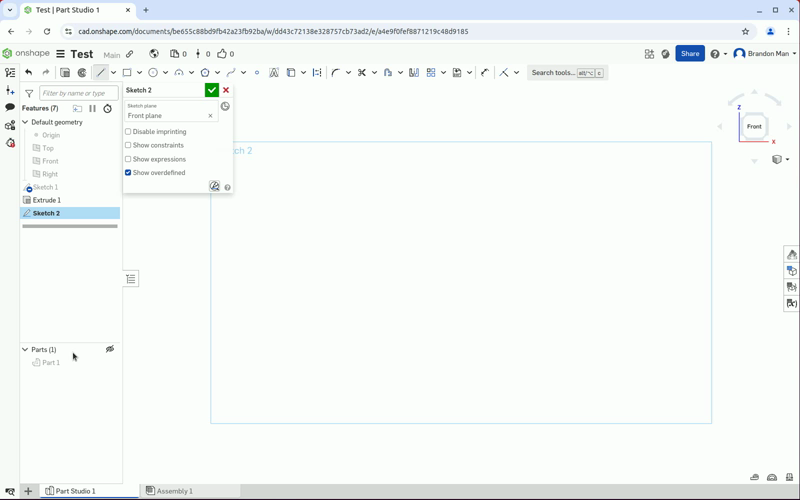
key_down(shift)
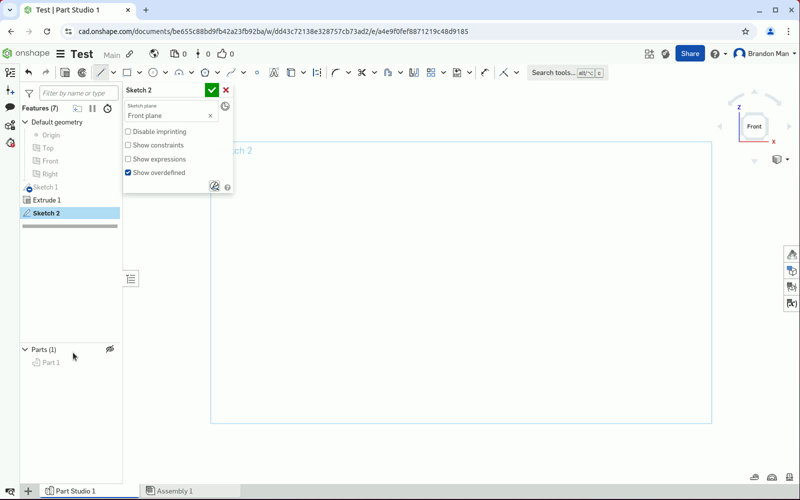
mouse_move(404, 282)
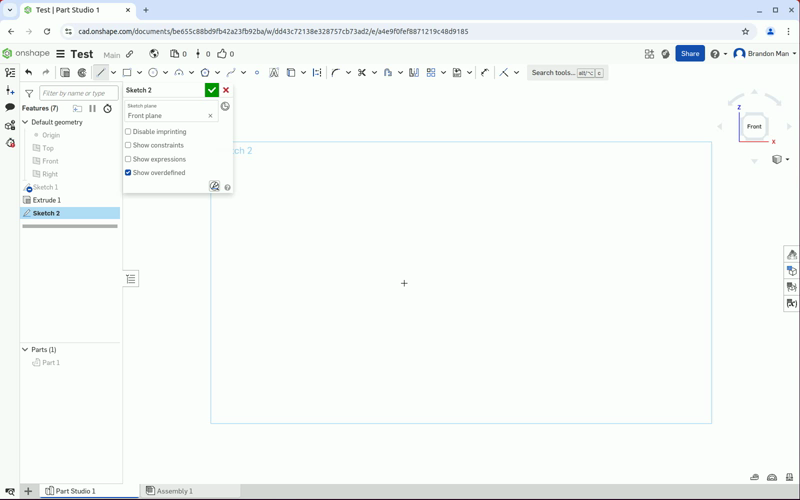
click(404, 282)
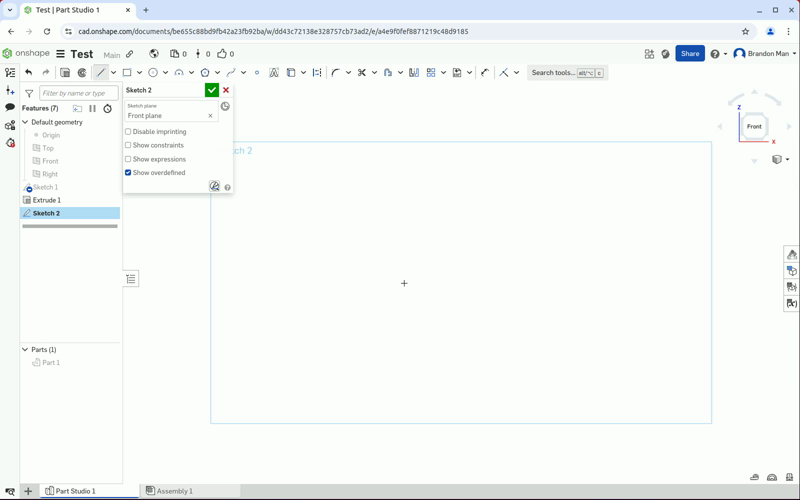
key_up(shift)
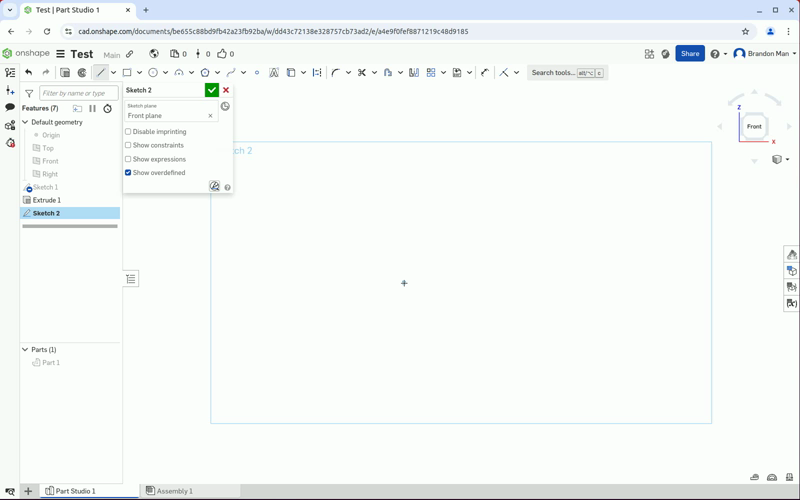
key_down(shift)
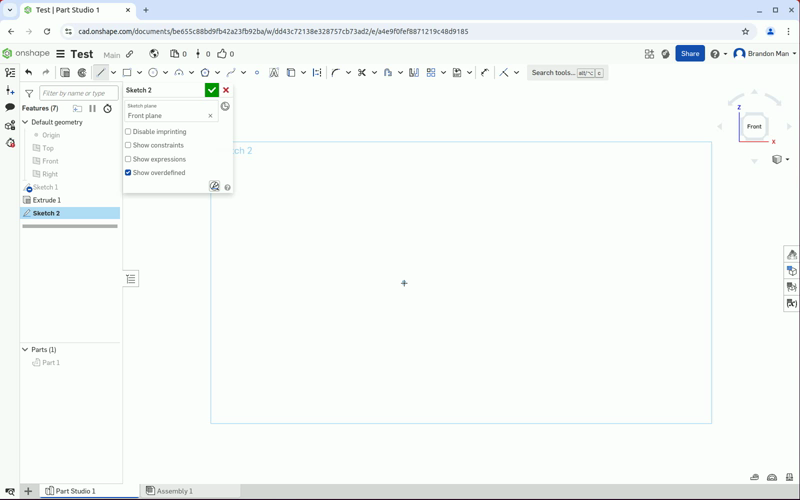
mouse_move(516, 282)
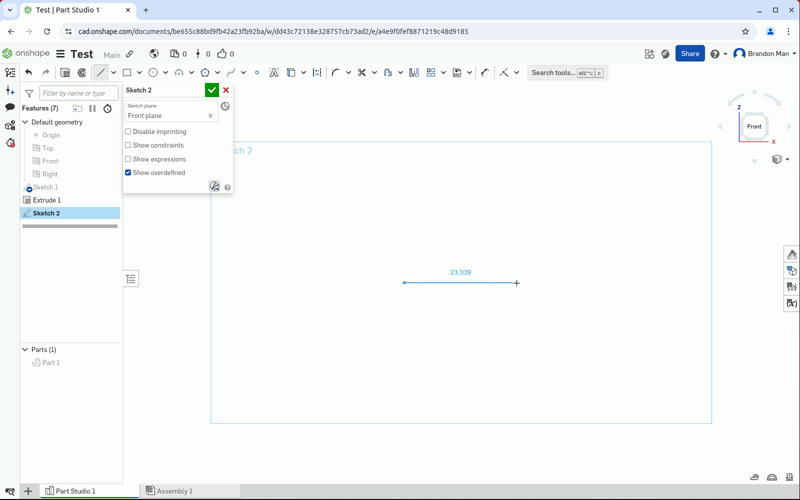
click(516, 282)
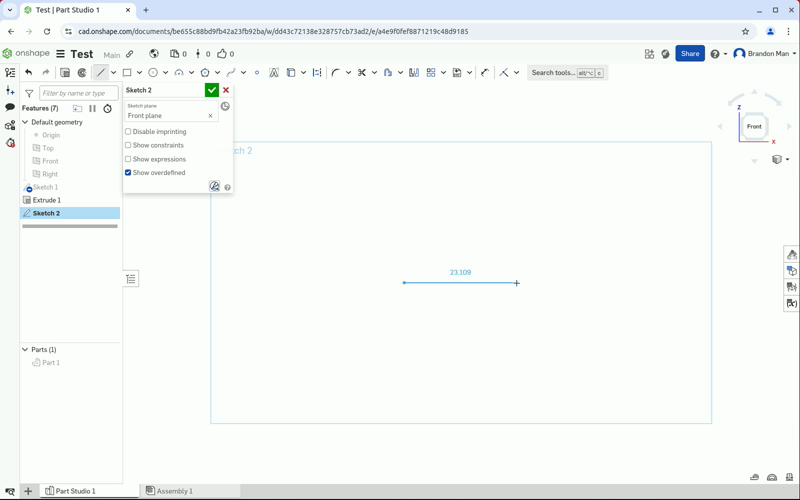
key_up(shift)
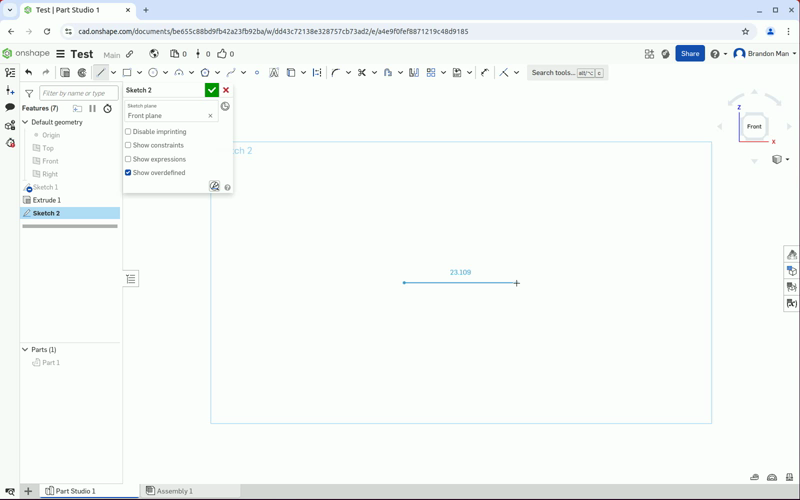
key_down(shift)
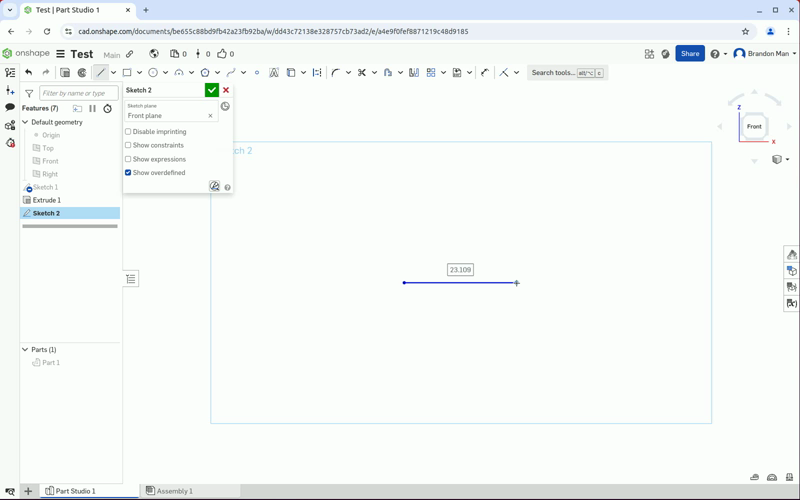
mouse_move(546, 282)
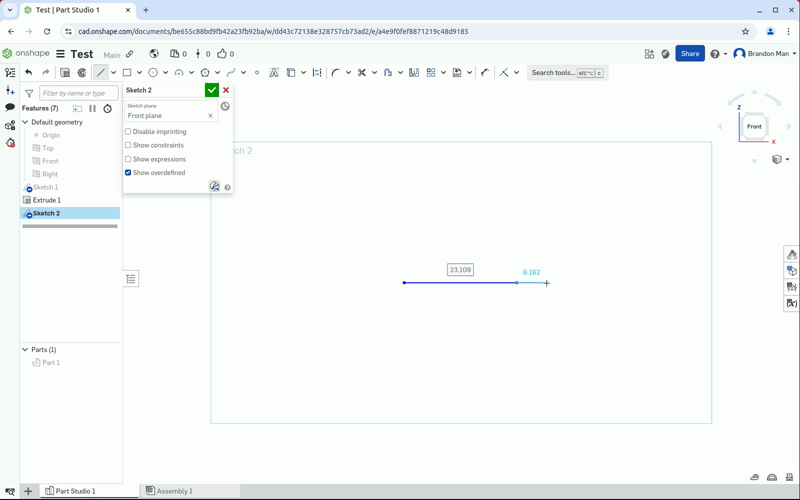
mouse_move(516, 280)
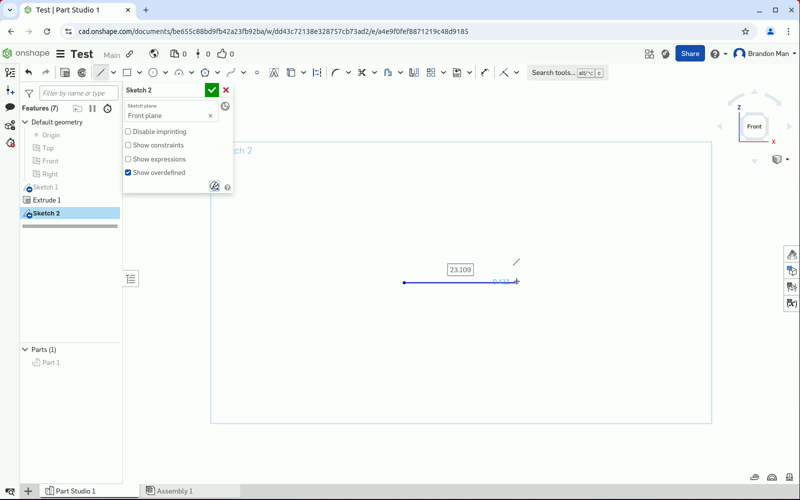
scroll(6)
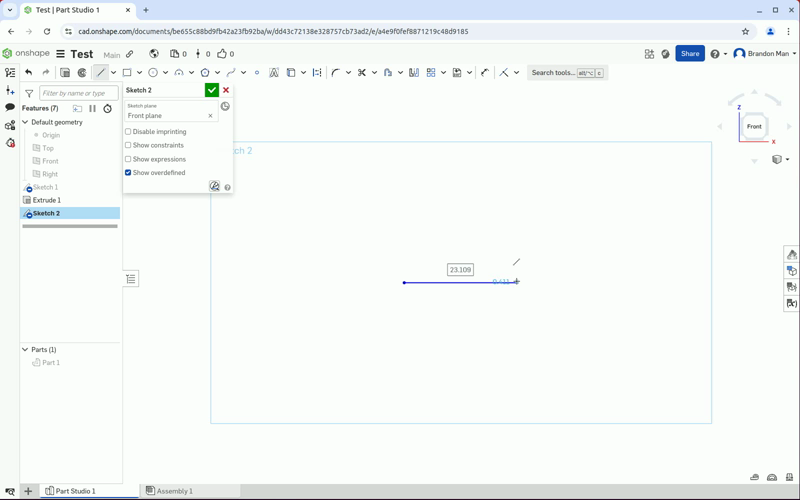
scroll(6)
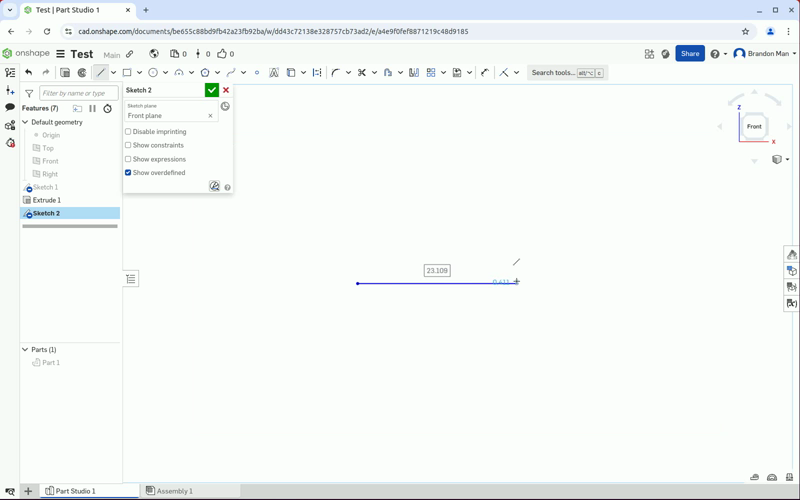
scroll(6)
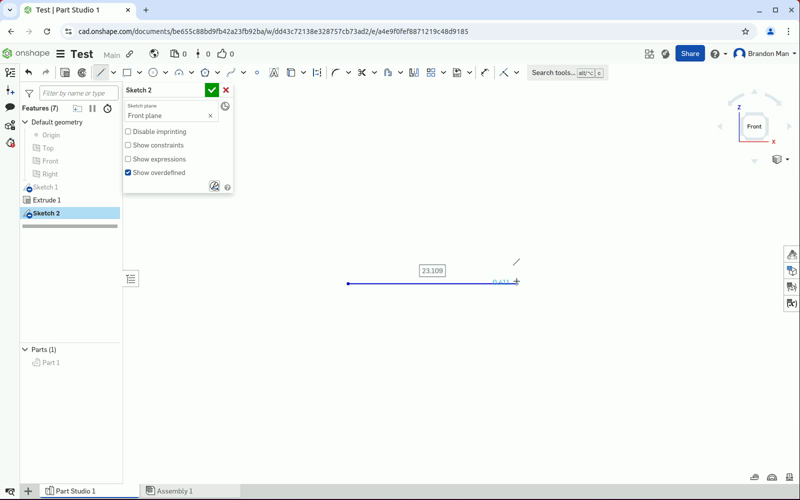
scroll(6)
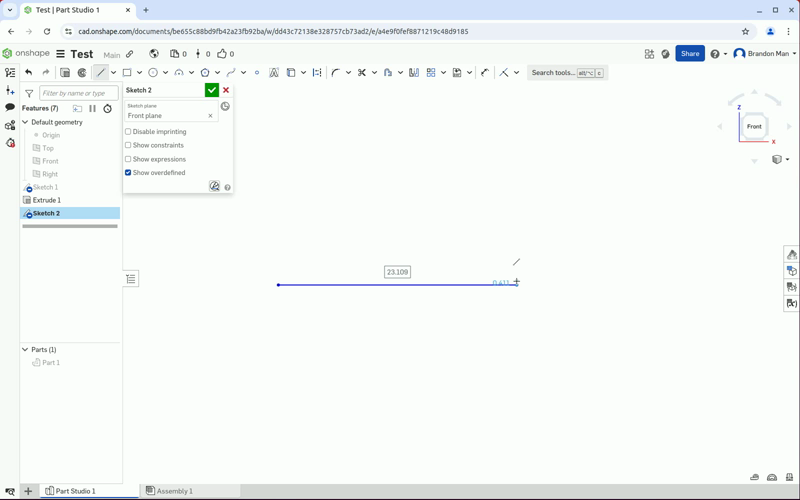
scroll(6)
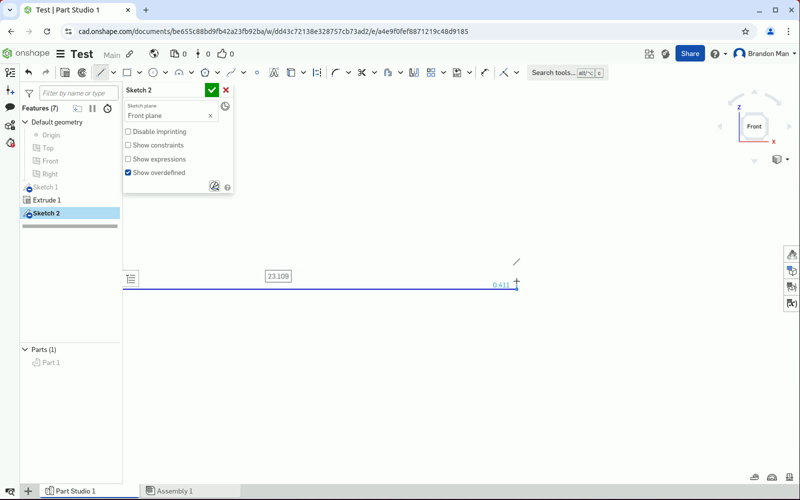
scroll(6)
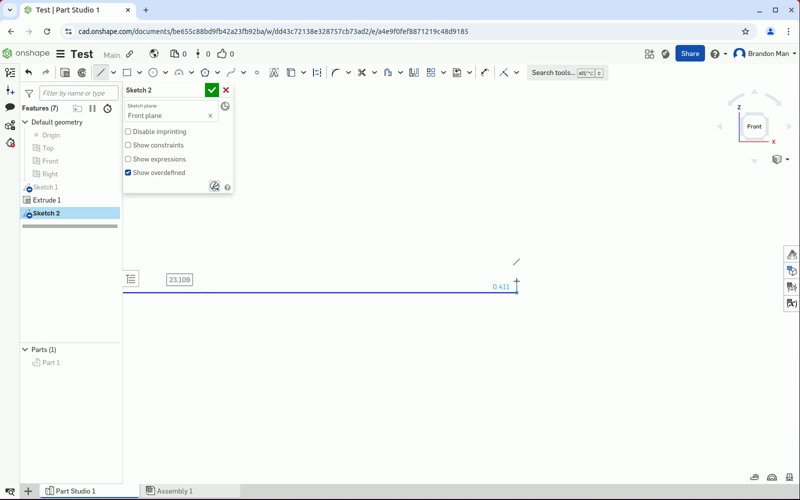
scroll(6)
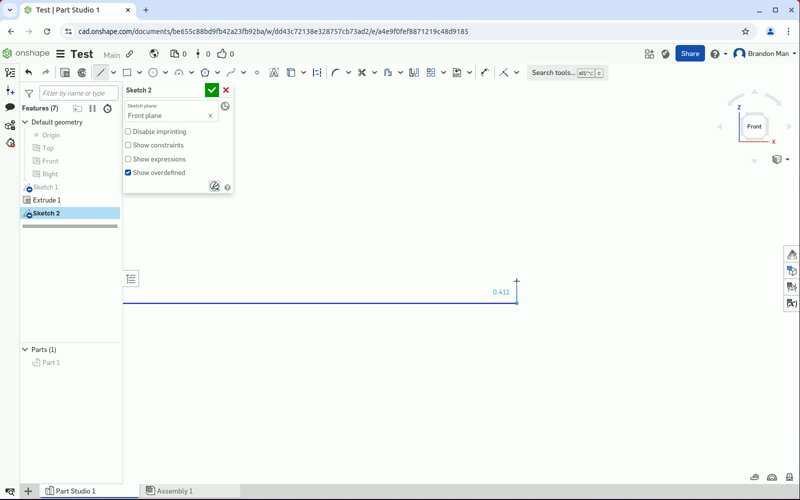
click(516, 280)
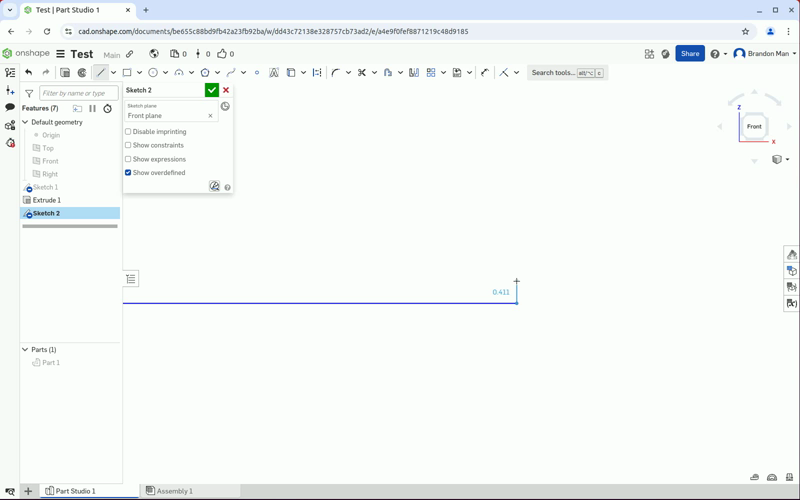
scroll(-6)
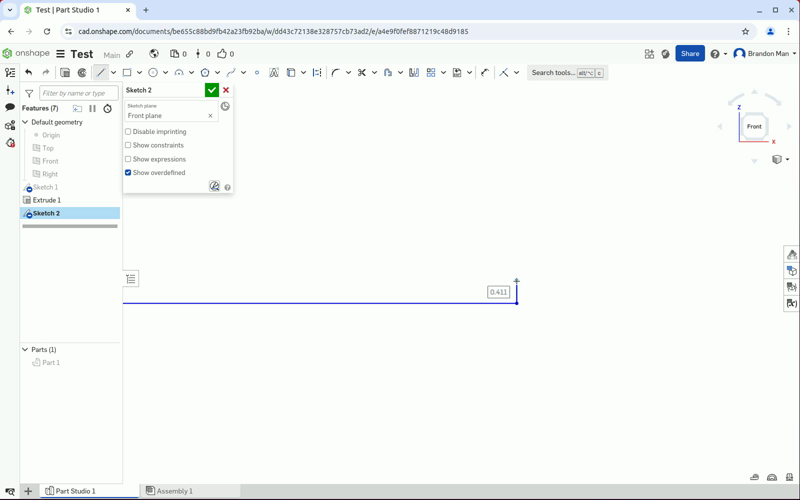
scroll(-6)
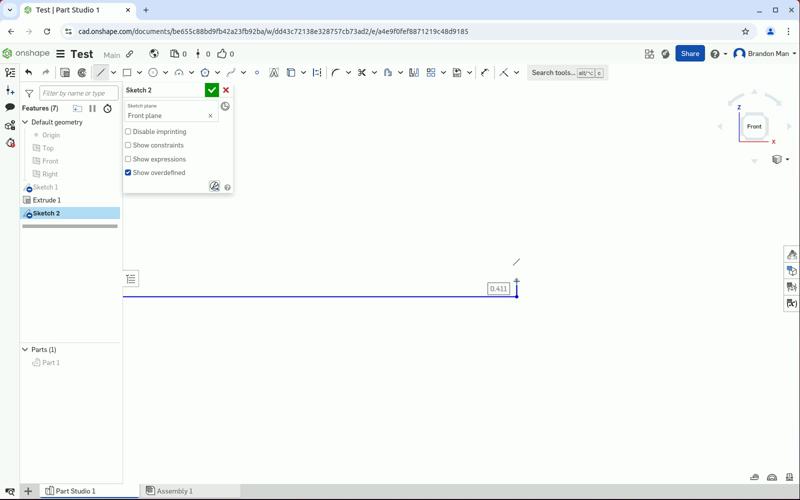
scroll(-6)
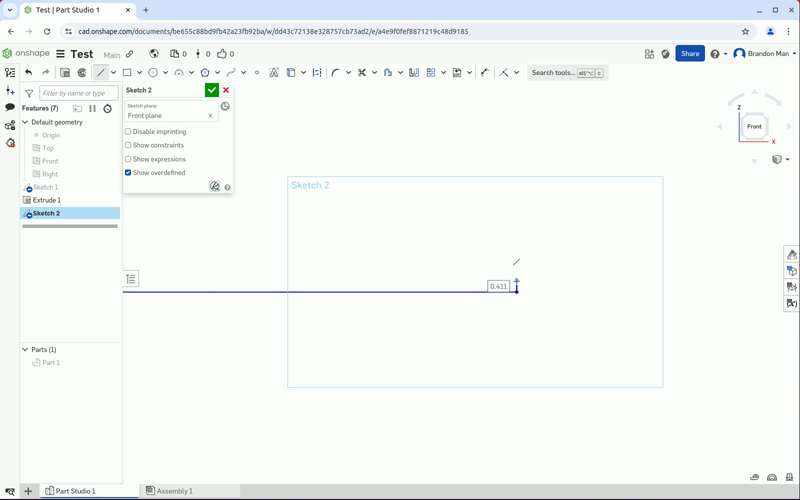
scroll(-6)
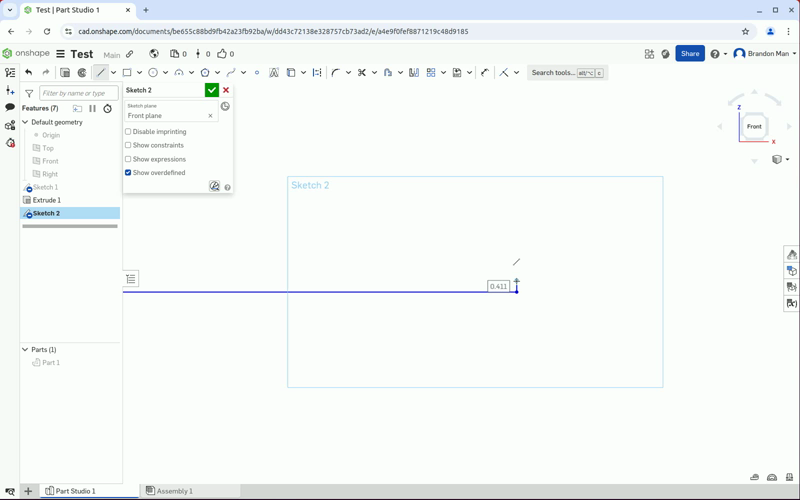
scroll(-6)
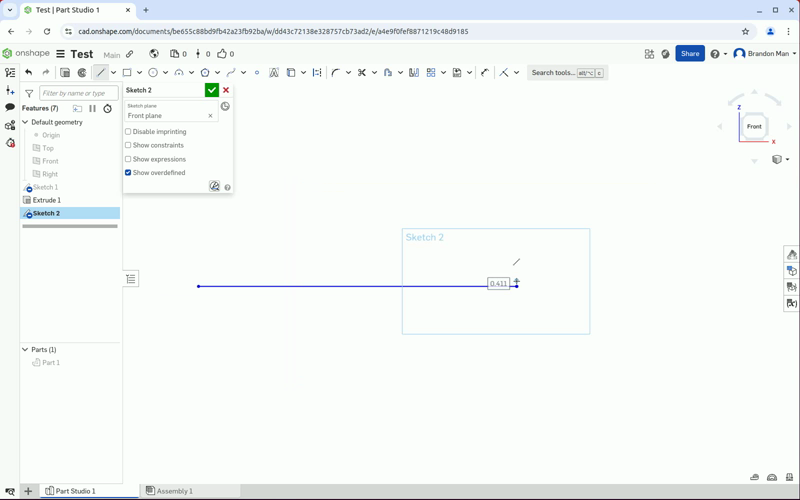
scroll(-6)
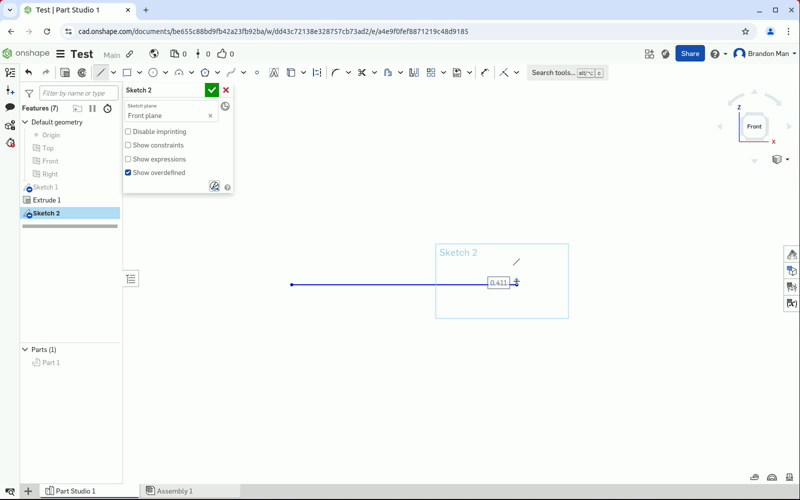
scroll(-6)
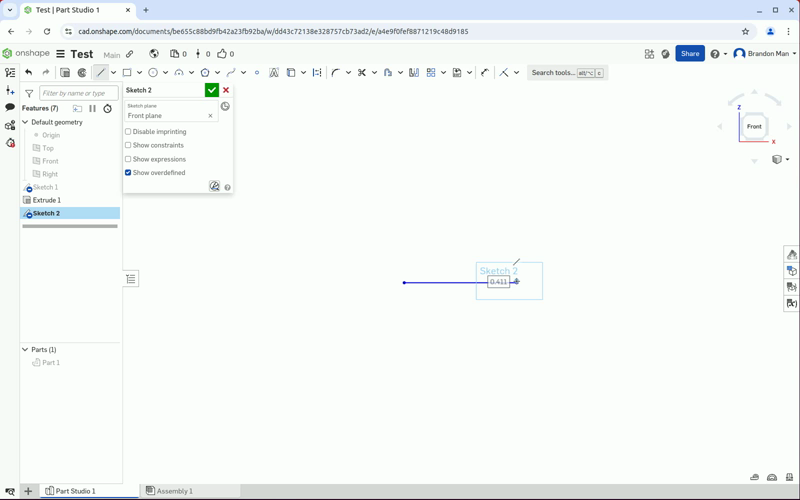
key_up(shift)
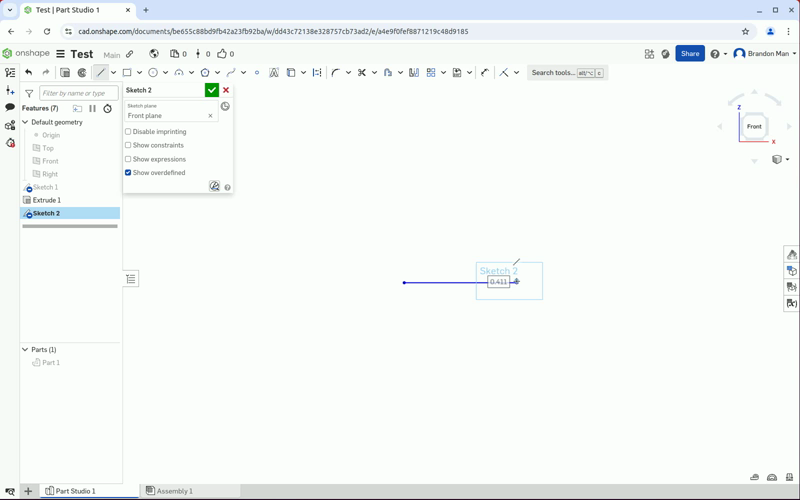
key_down(shift)
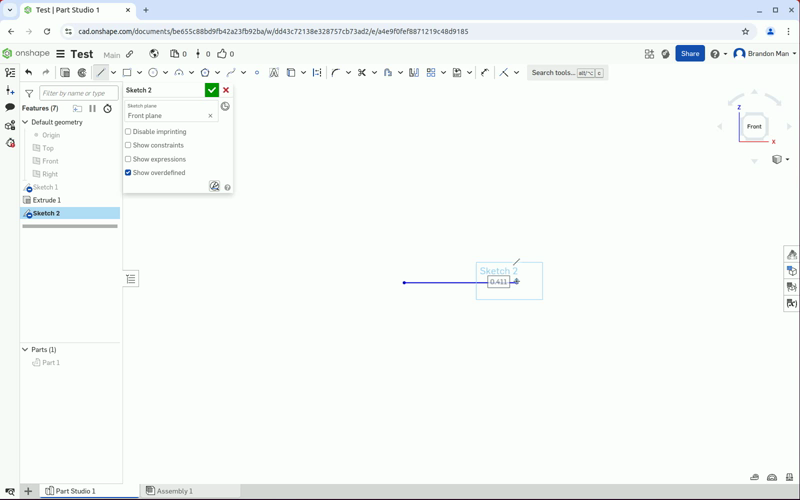
mouse_move(546, 280)
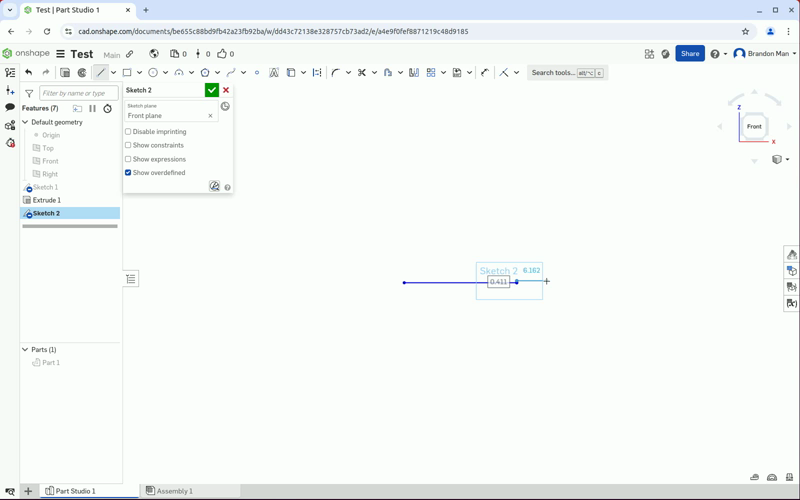
mouse_move(516, 279)
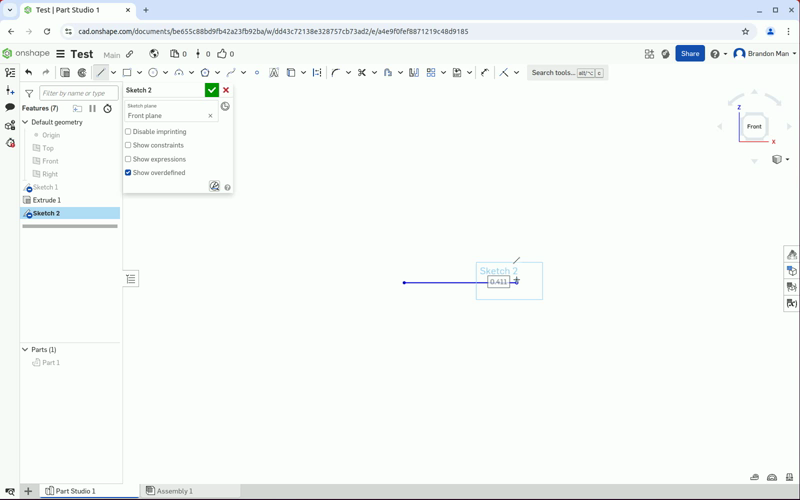
scroll(6)
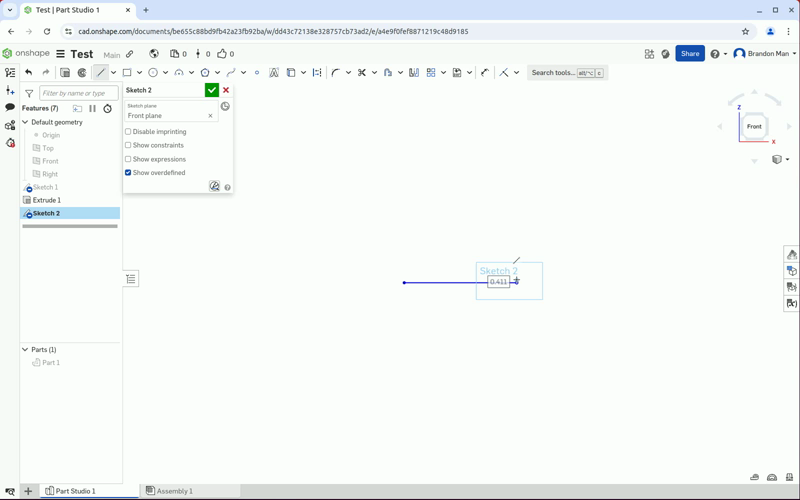
scroll(6)
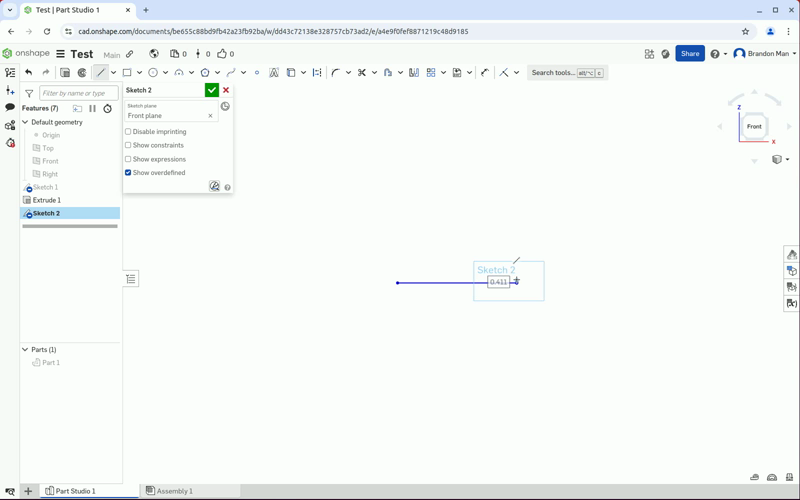
scroll(6)
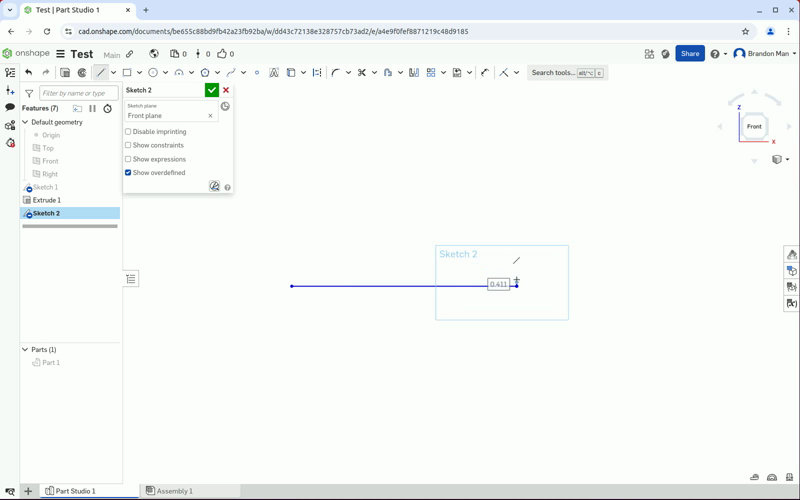
scroll(6)
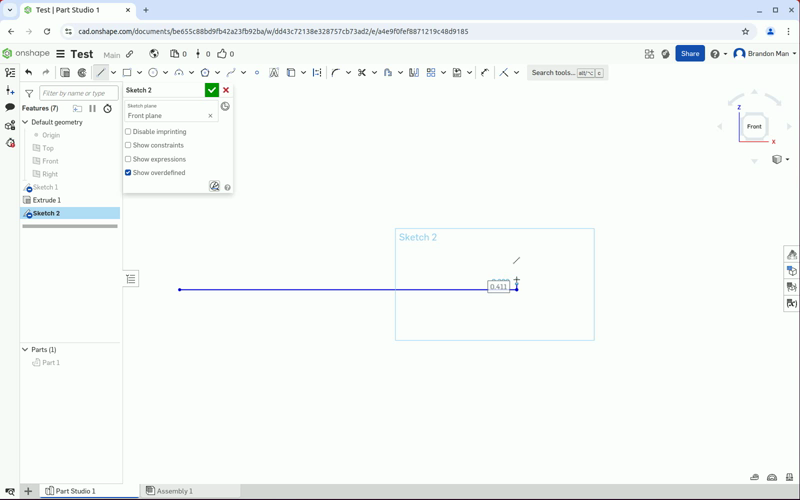
scroll(6)
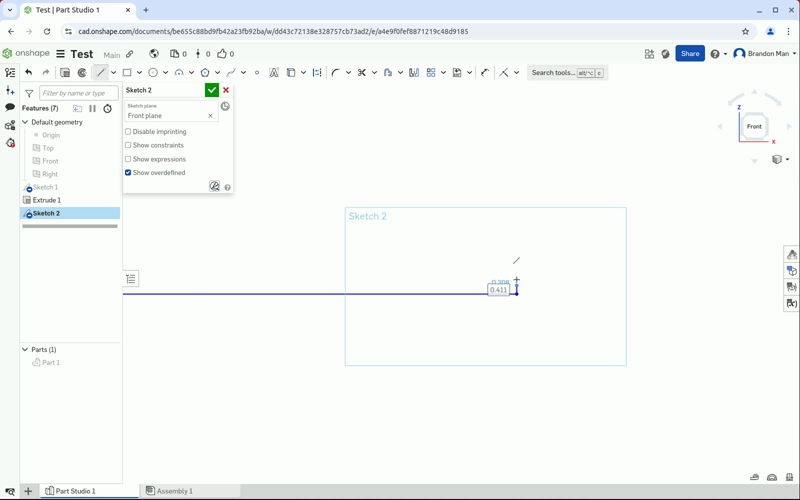
scroll(6)
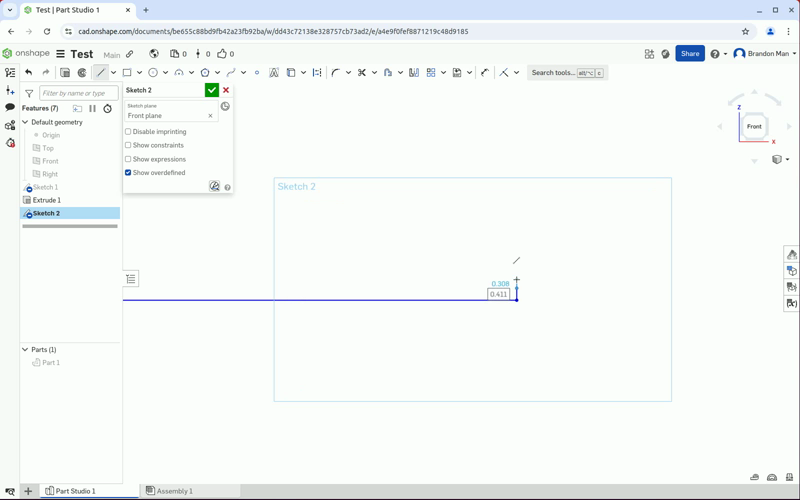
scroll(6)
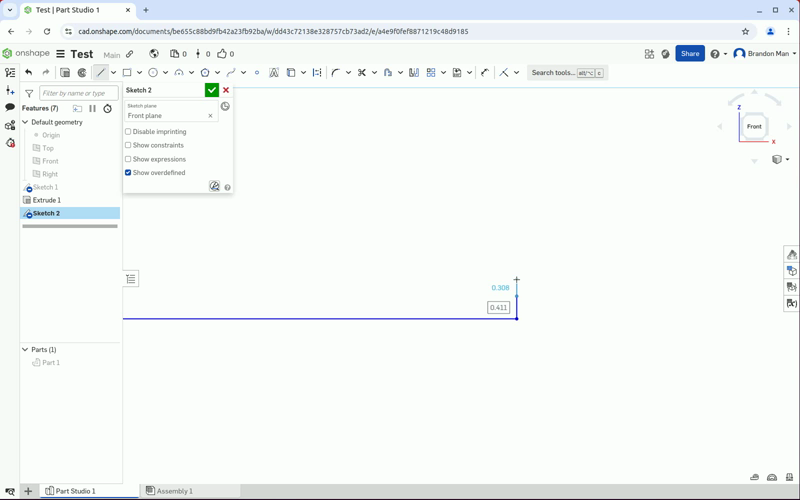
click(516, 279)
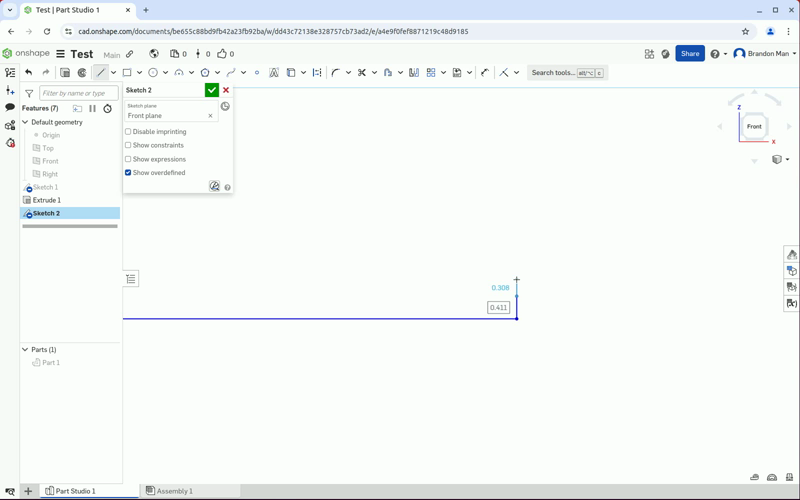
scroll(-6)
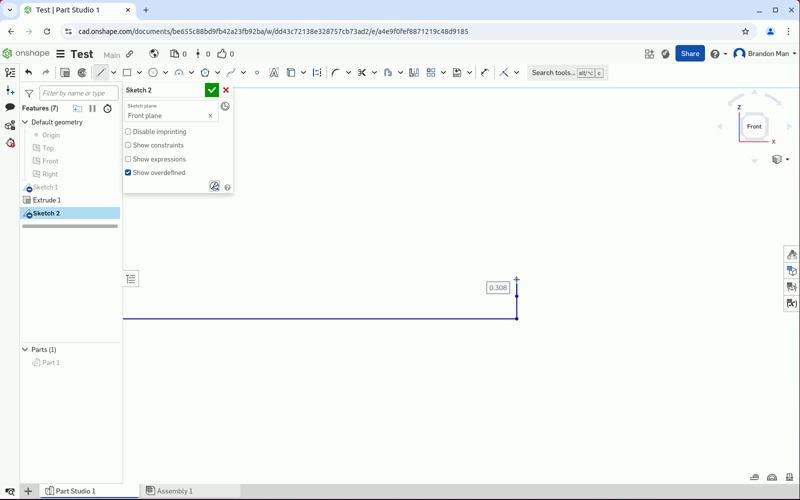
scroll(-6)
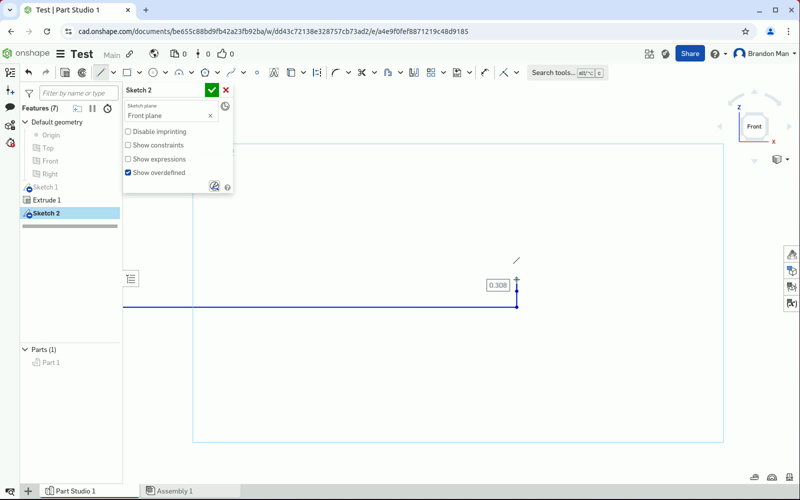
scroll(-6)
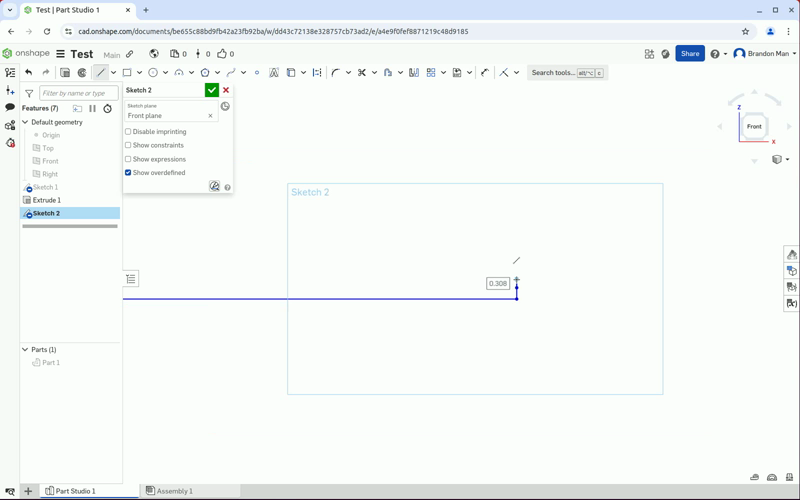
scroll(-6)
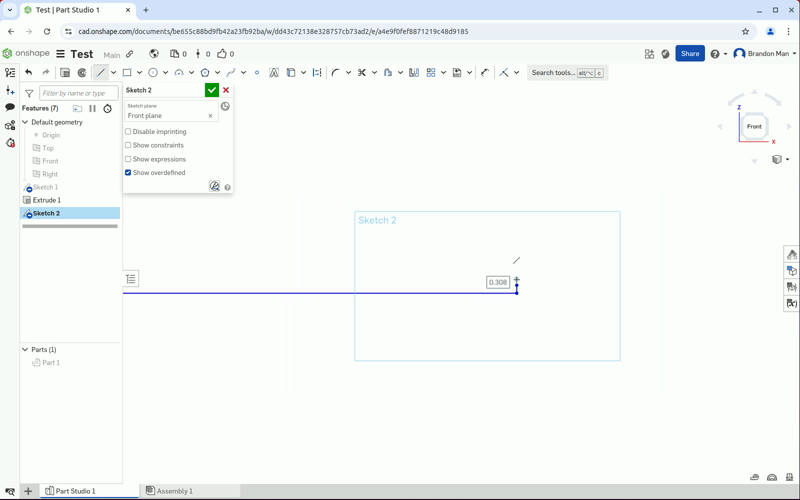
scroll(-6)
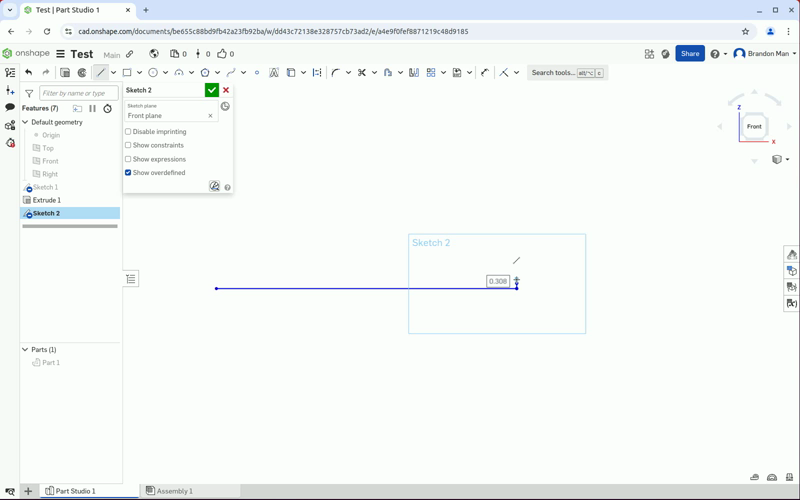
scroll(-6)
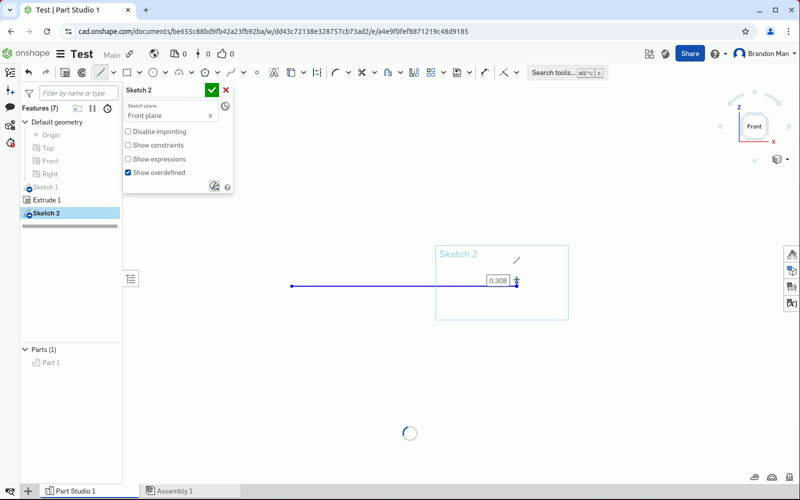
scroll(-6)
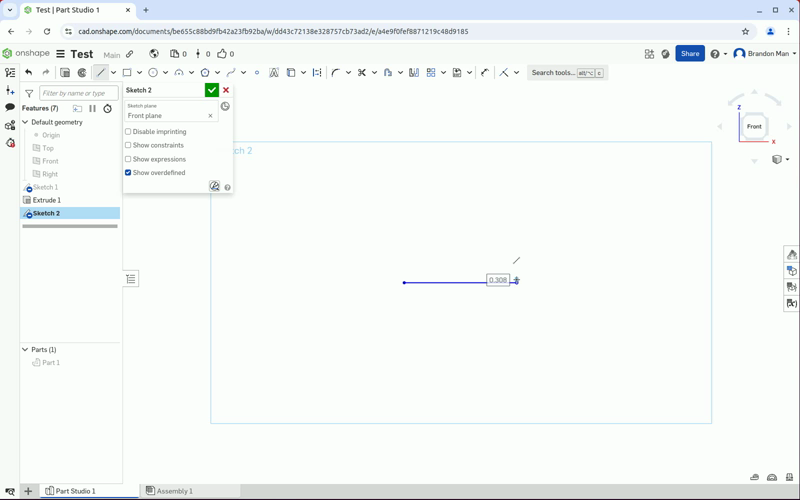
key_up(shift)
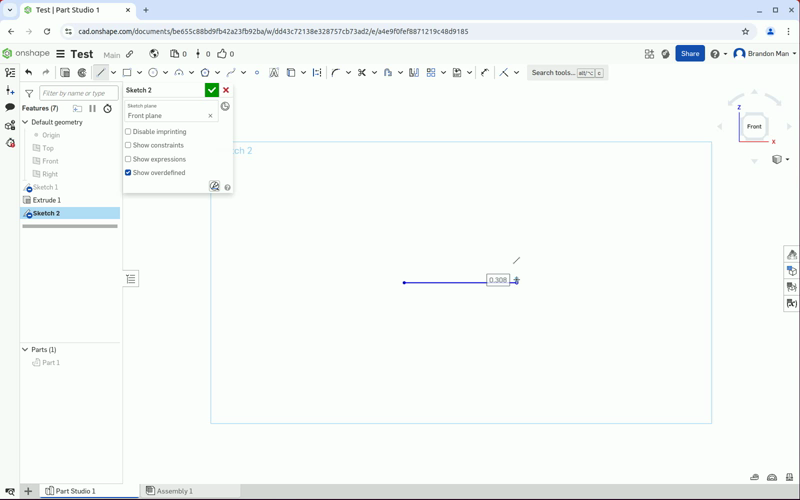
key_down(shift)
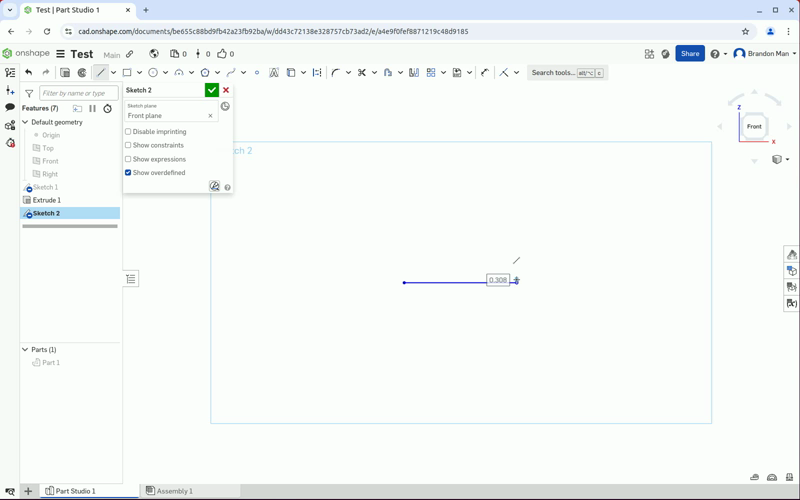
mouse_move(546, 279)
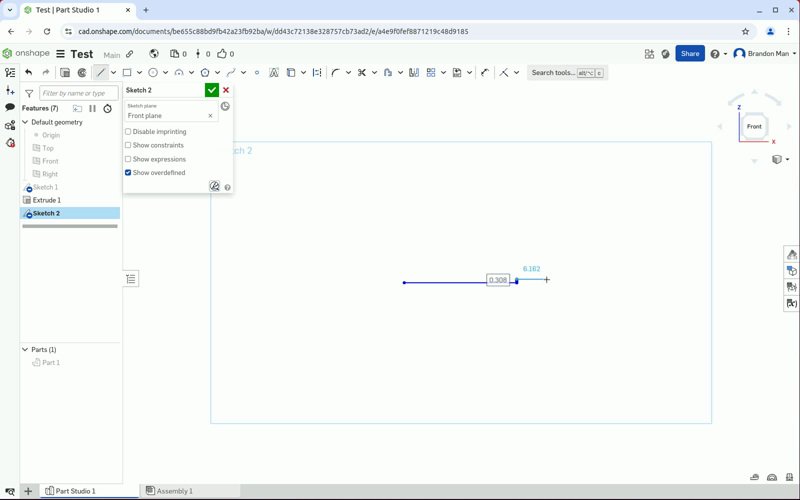
mouse_move(470, 279)
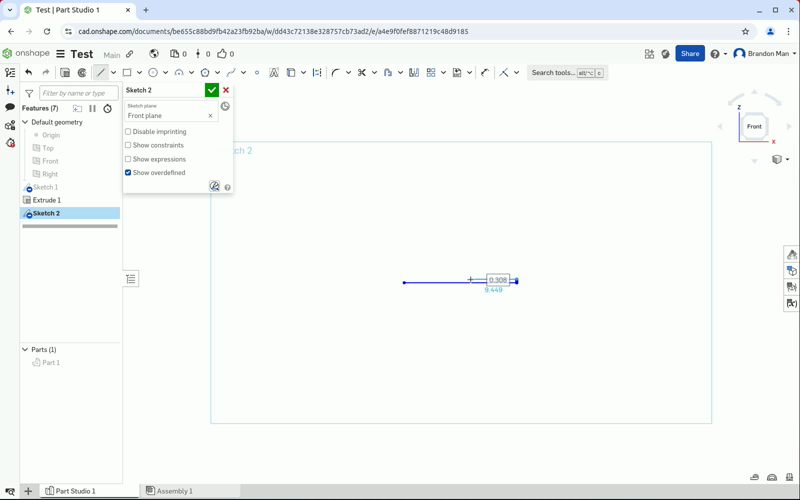
click(470, 279)
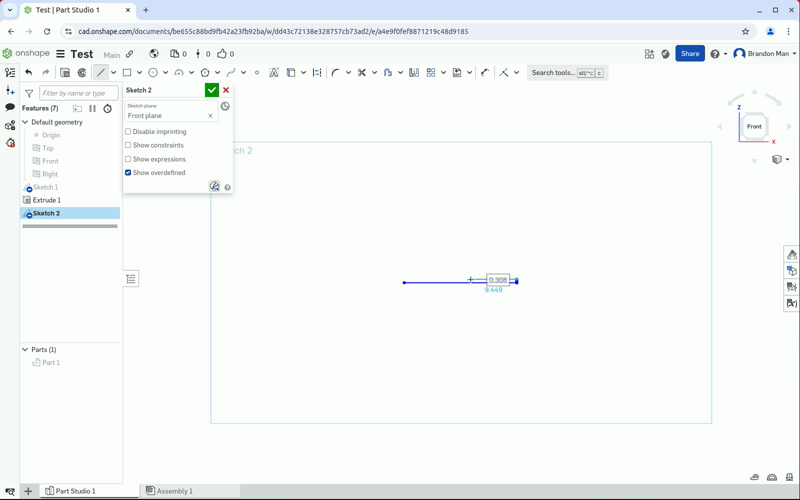
key_up(shift)
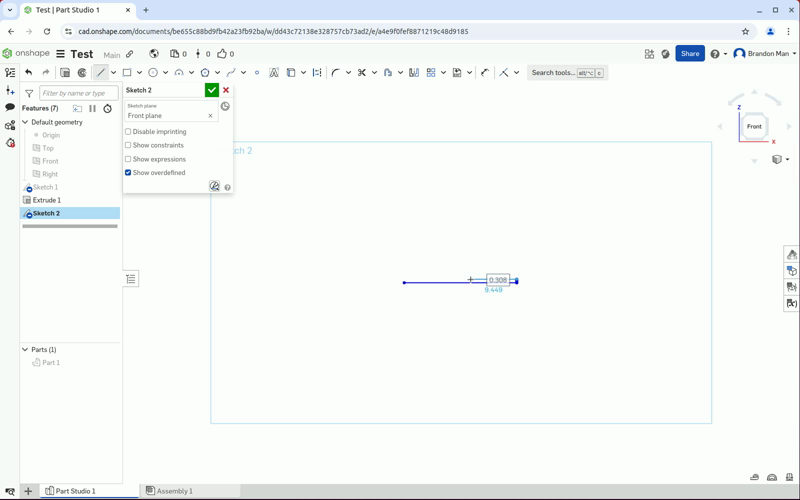
key_down(shift)
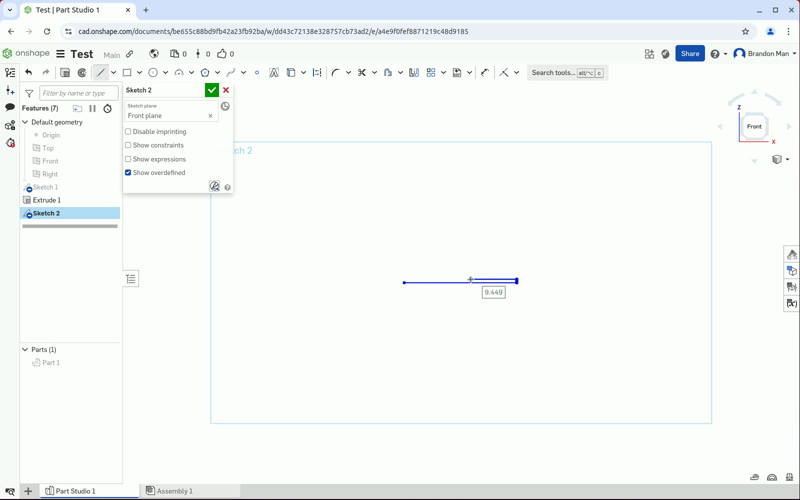
mouse_move(501, 279)
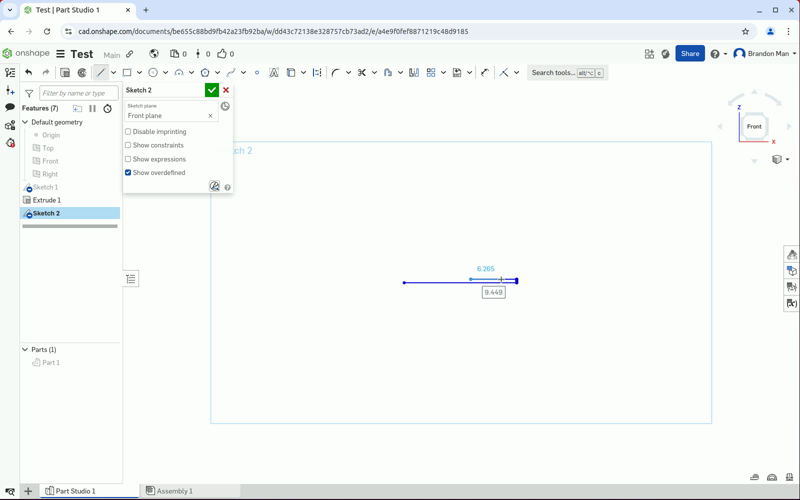
mouse_move(449, 279)
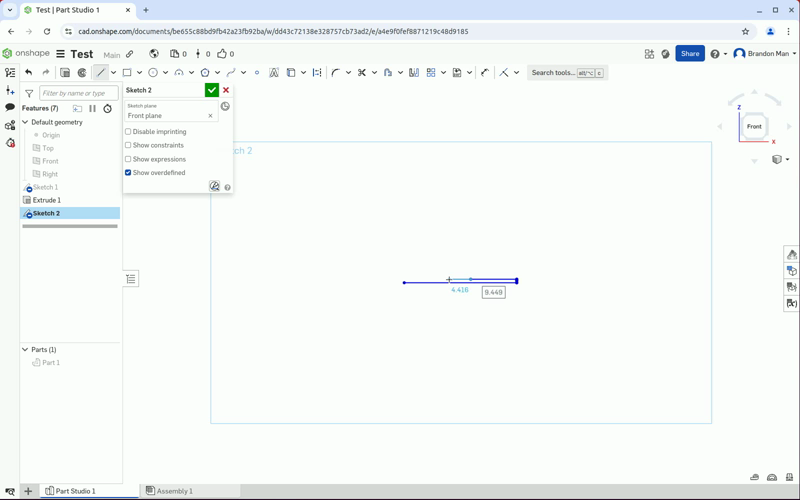
click(449, 279)
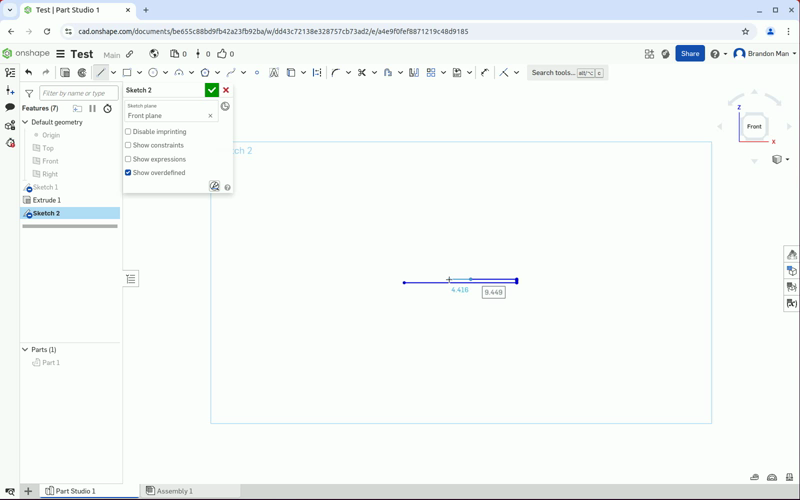
key_up(shift)
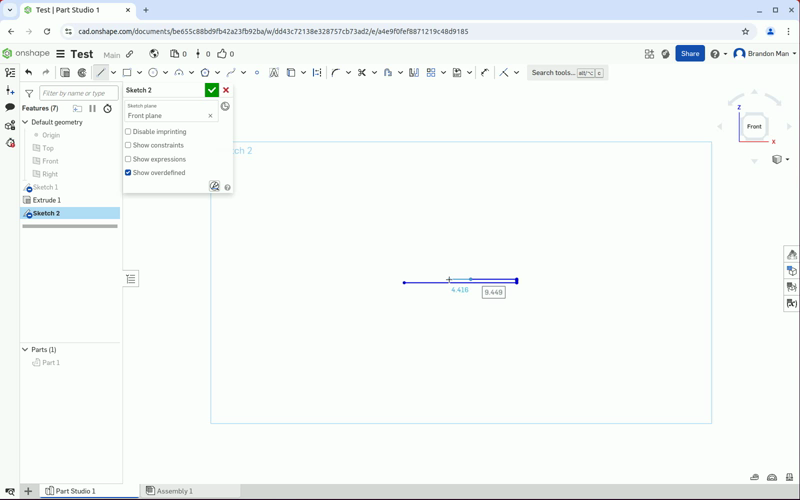
key_down(shift)
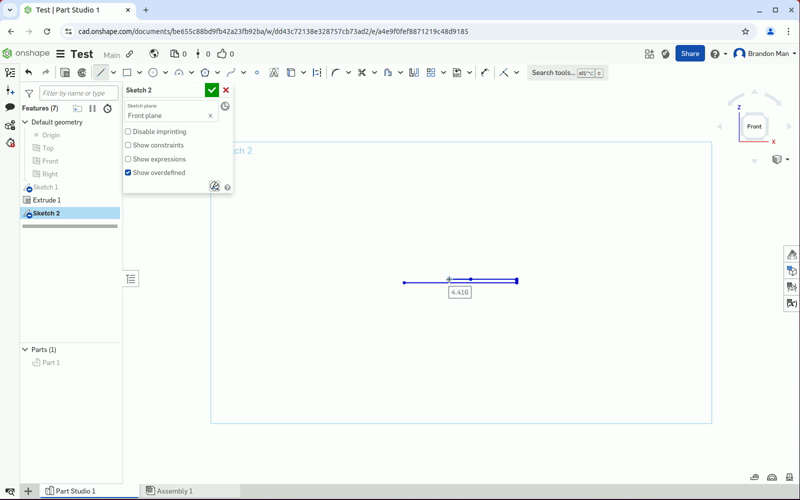
mouse_move(479, 279)
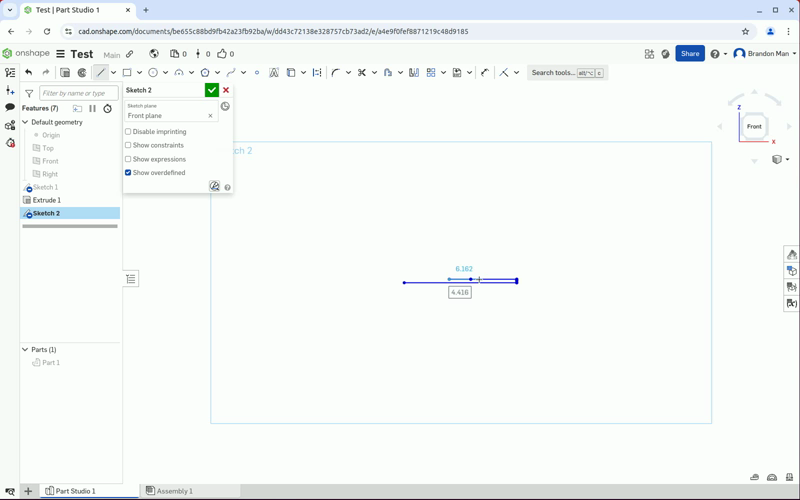
mouse_move(404, 279)
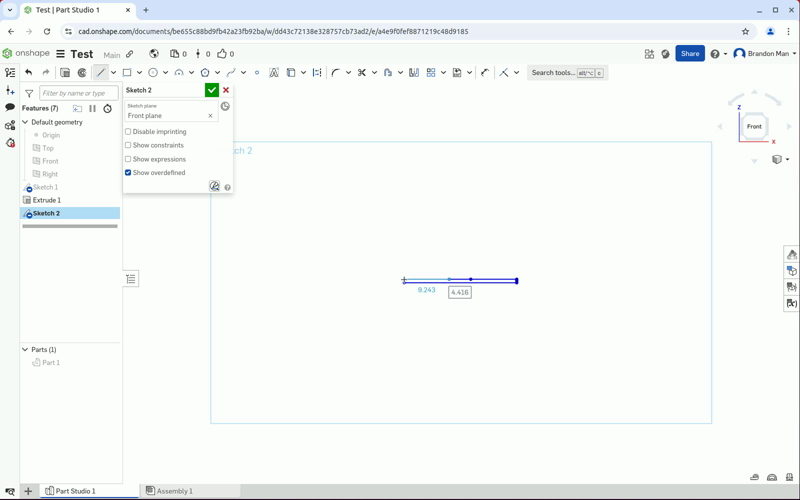
scroll(6)
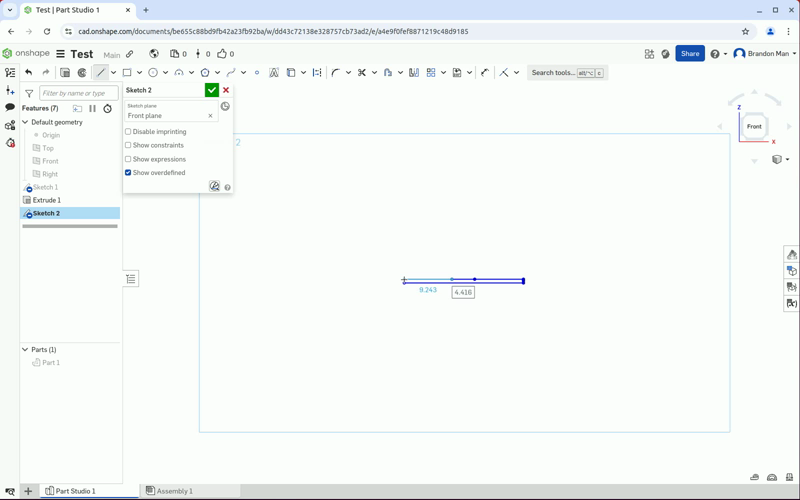
scroll(6)
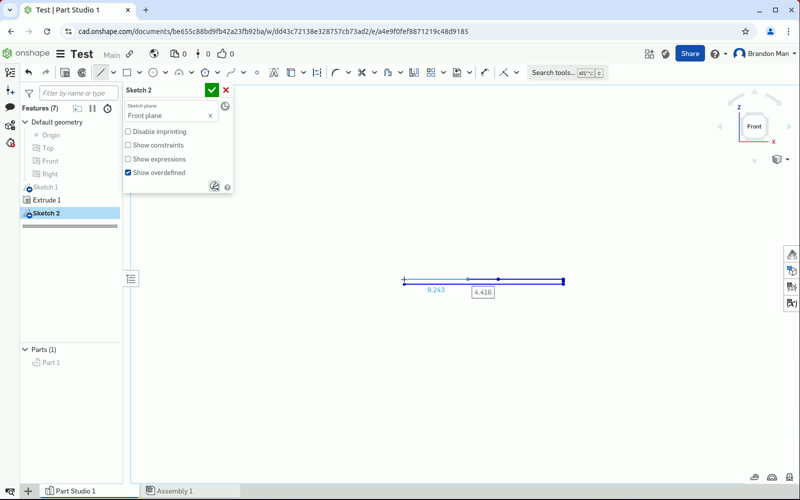
scroll(6)
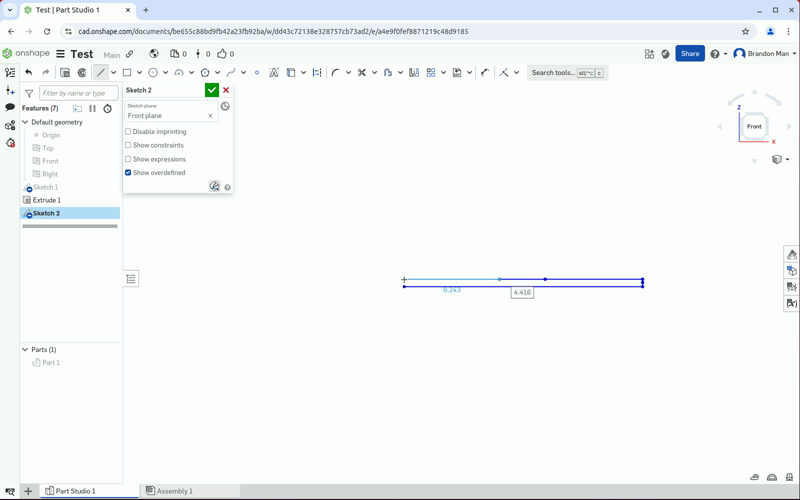
scroll(6)
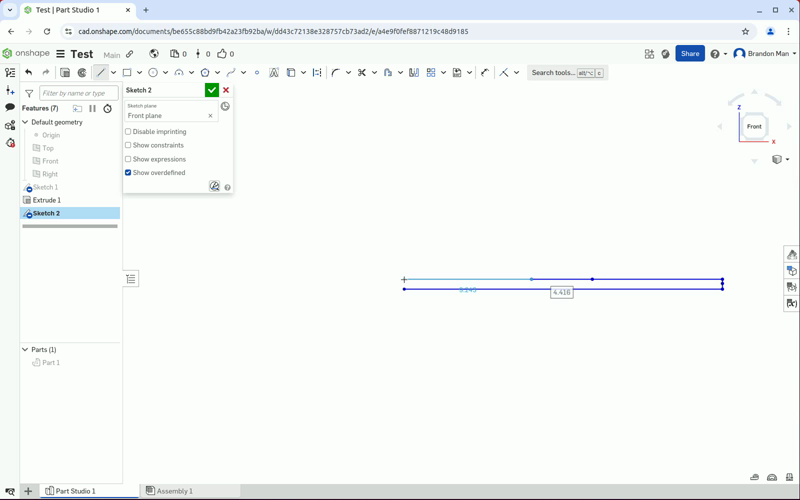
scroll(6)
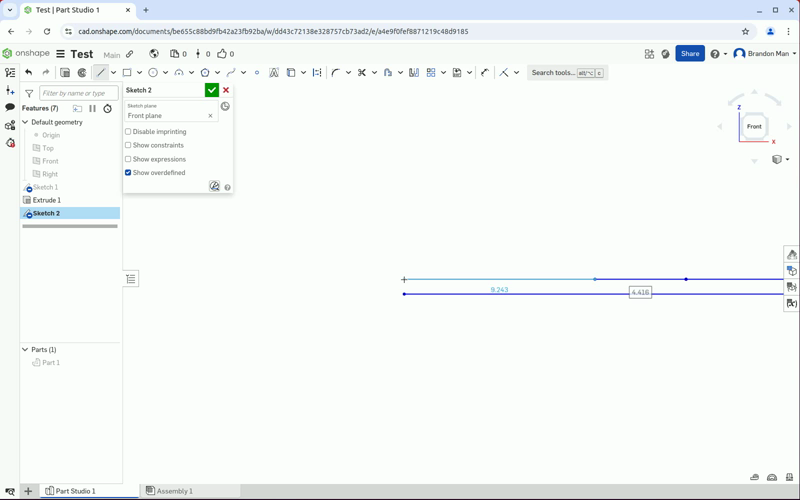
scroll(6)
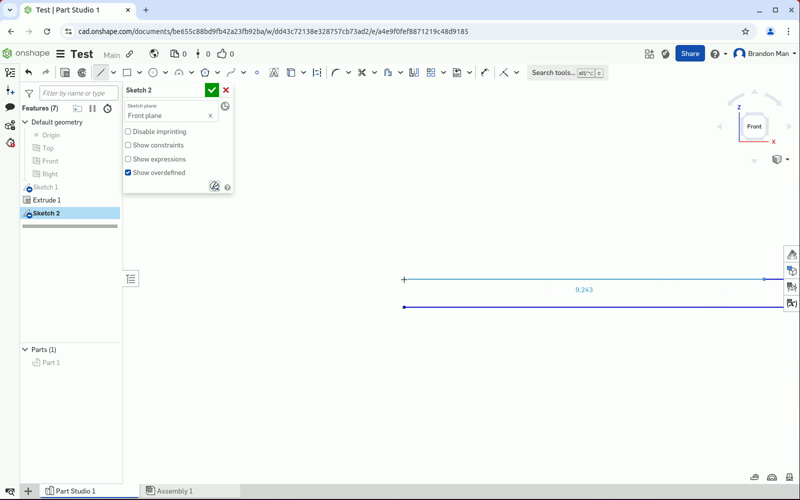
scroll(6)
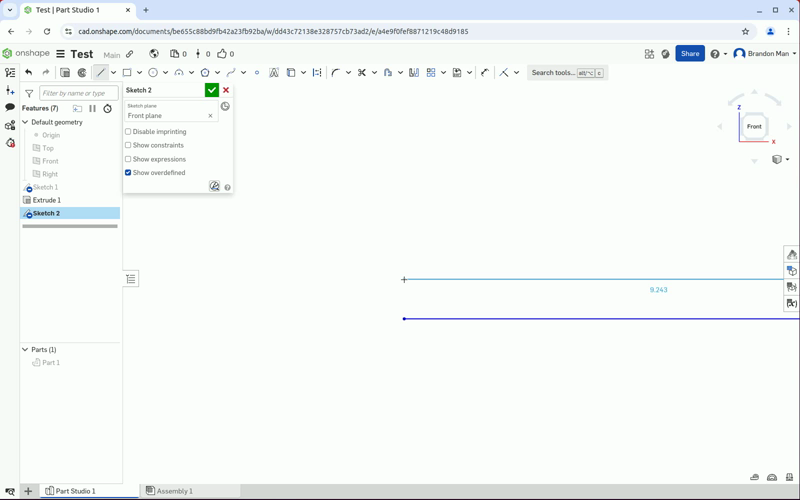
click(404, 279)
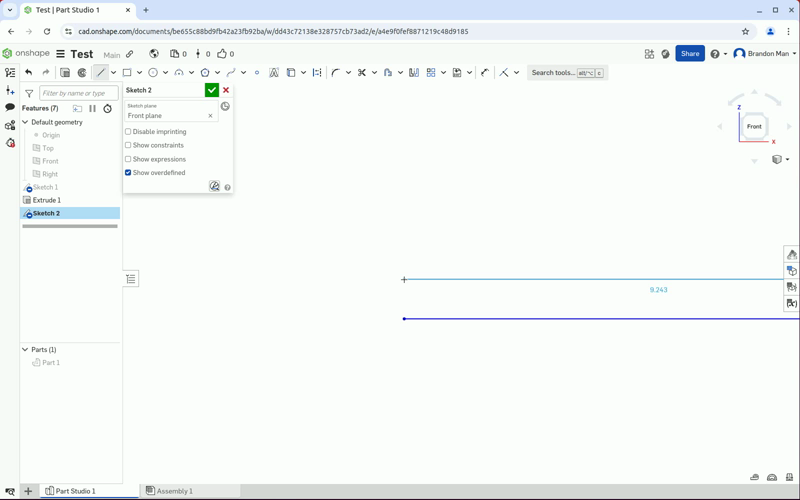
scroll(-6)
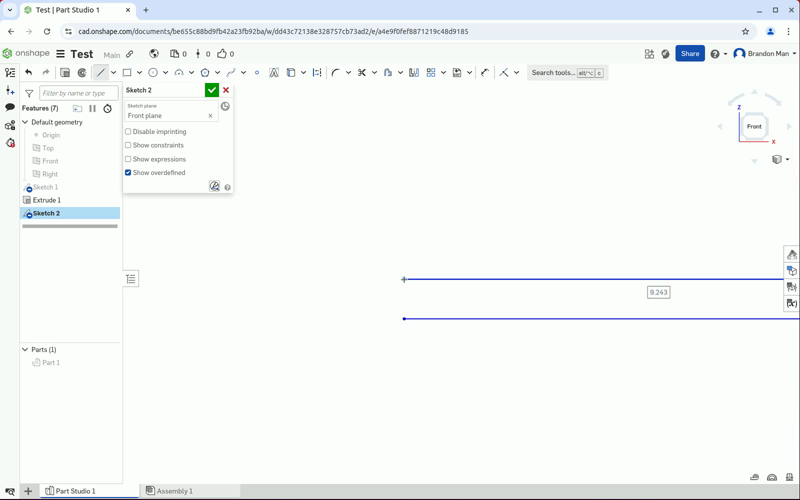
scroll(-6)
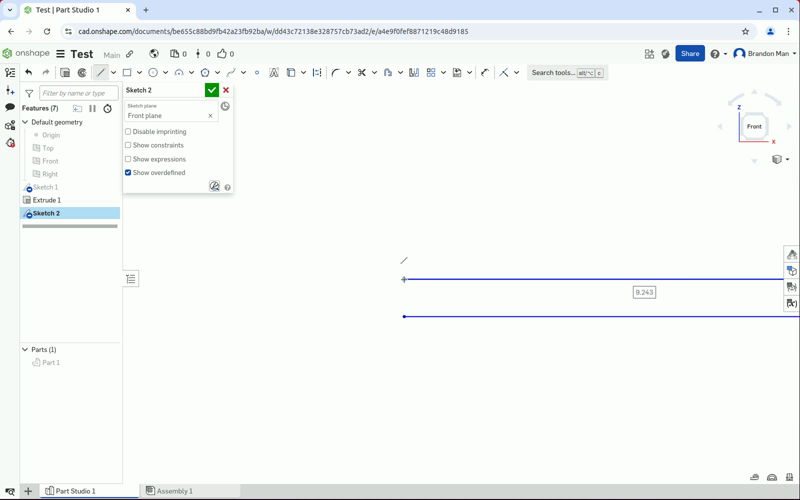
scroll(-6)
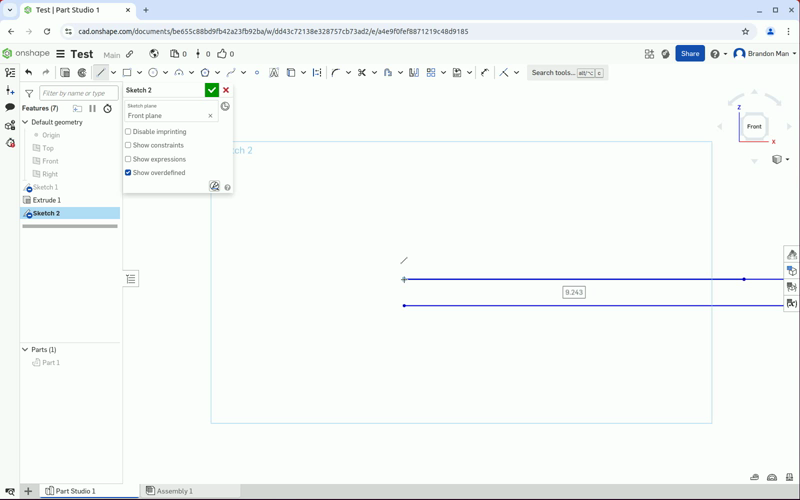
scroll(-6)
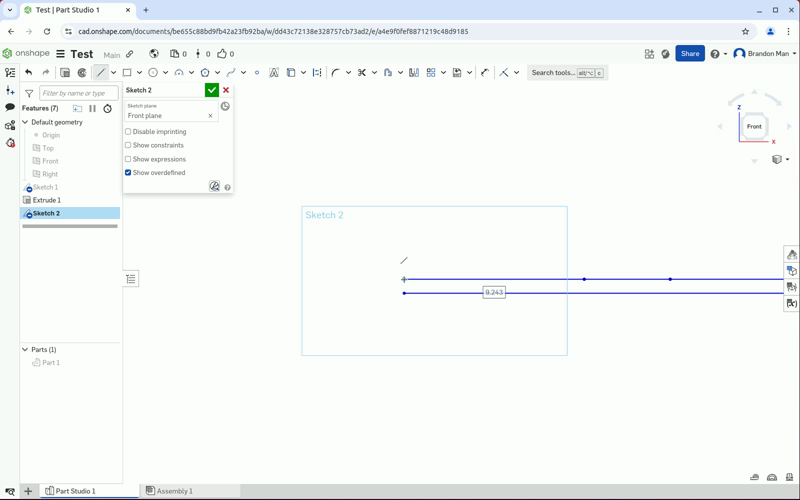
scroll(-6)
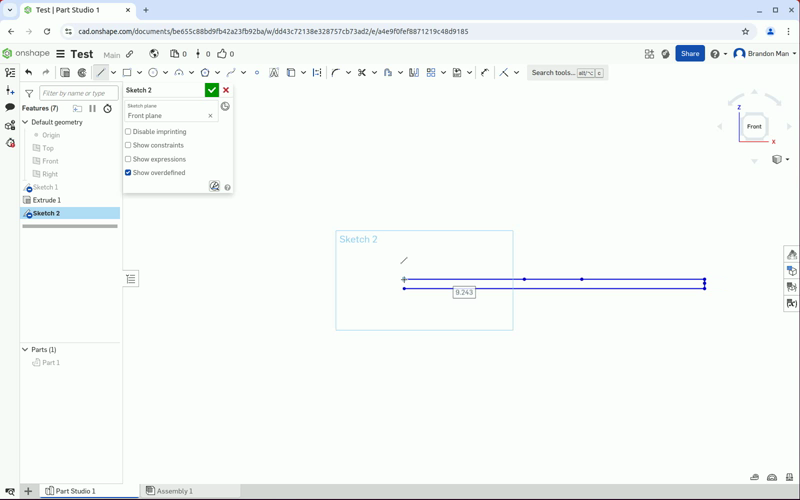
scroll(-6)
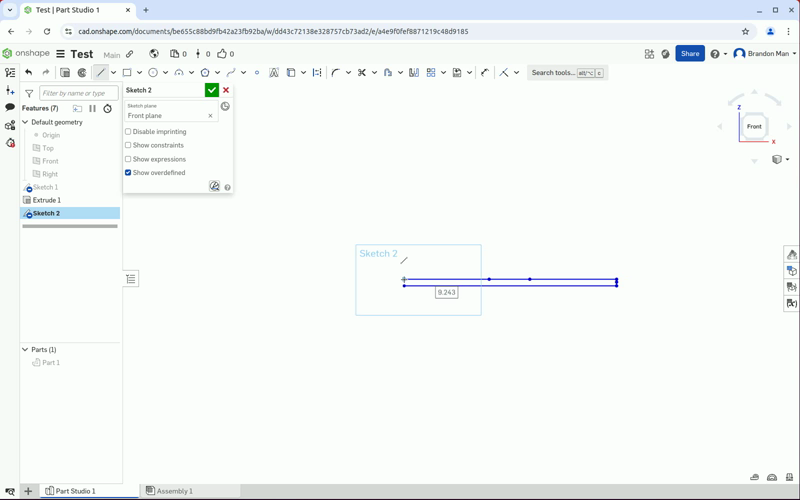
scroll(-6)
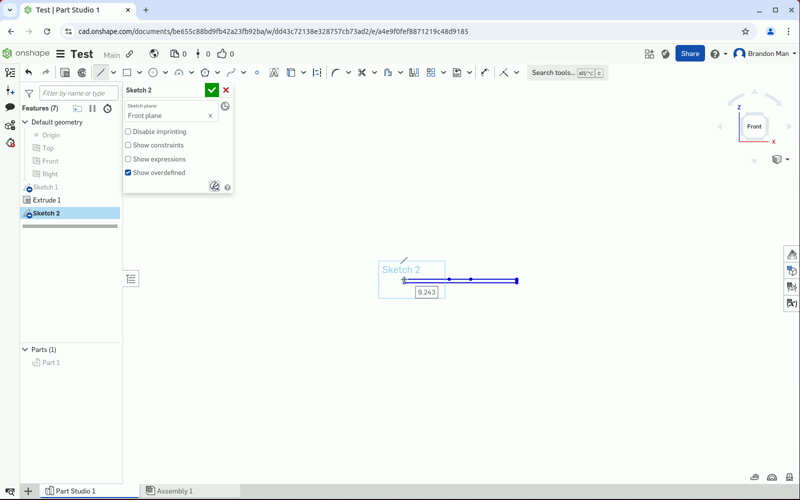
key_up(shift)
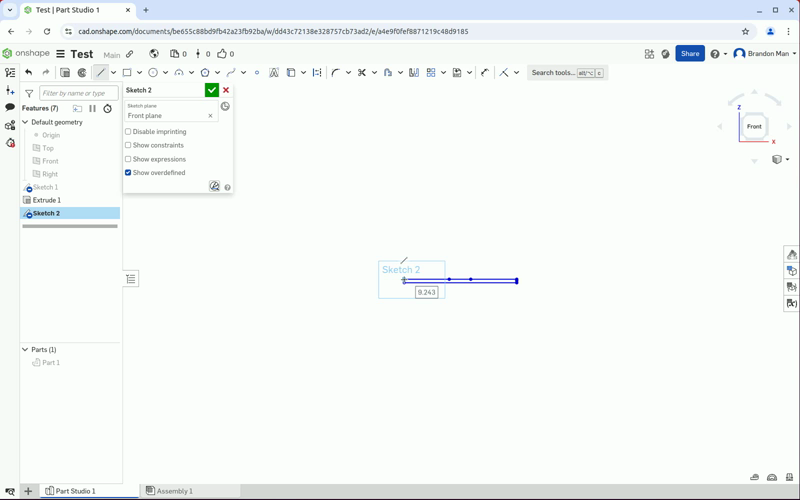
mouse_move(434, 279)
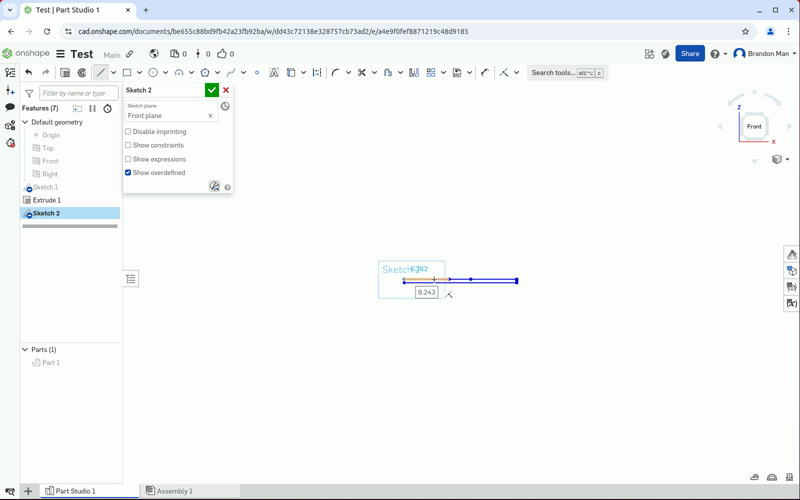
key_down(shift)
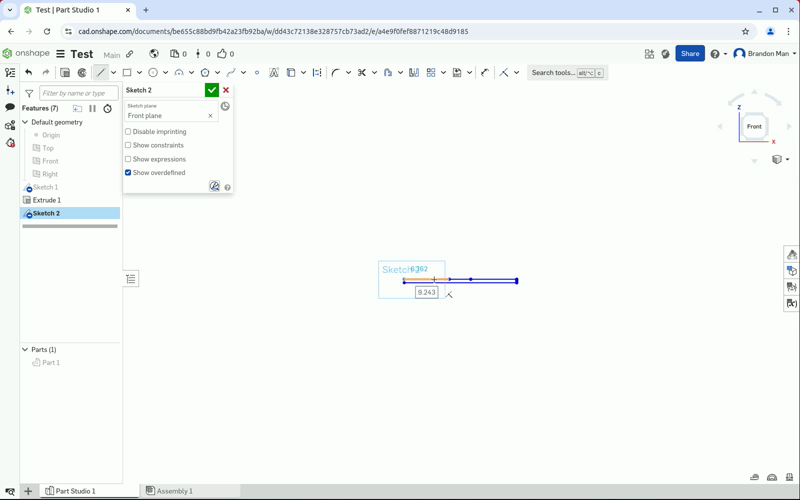
mouse_move(404, 282)
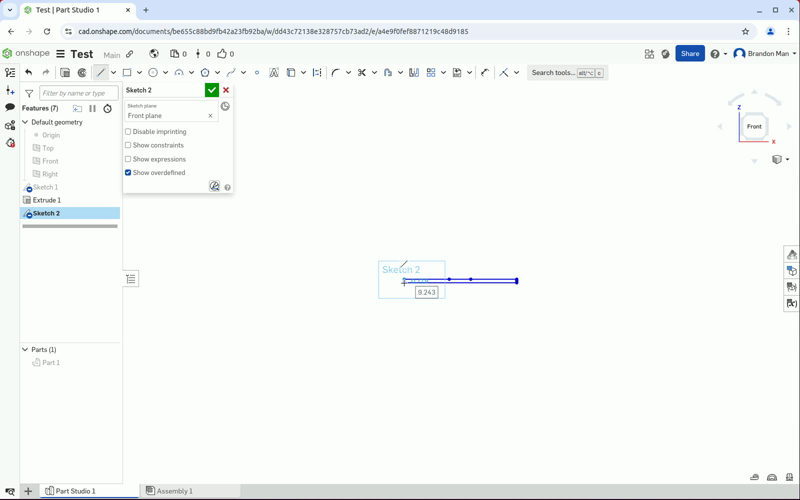
scroll(6)
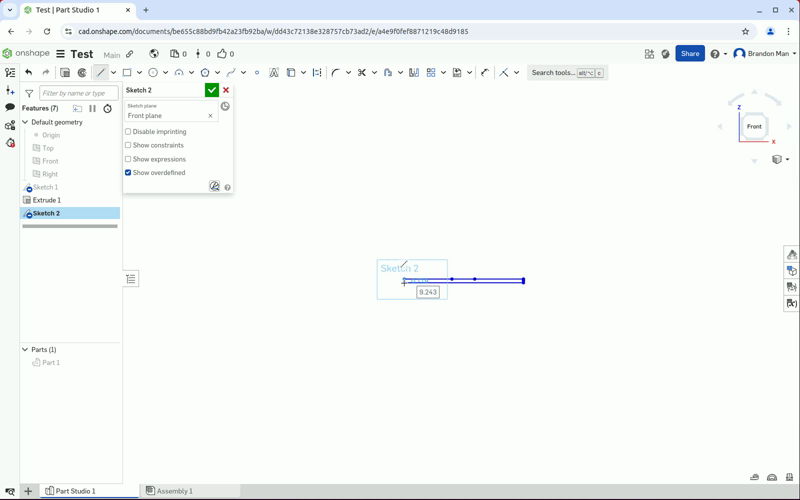
scroll(6)
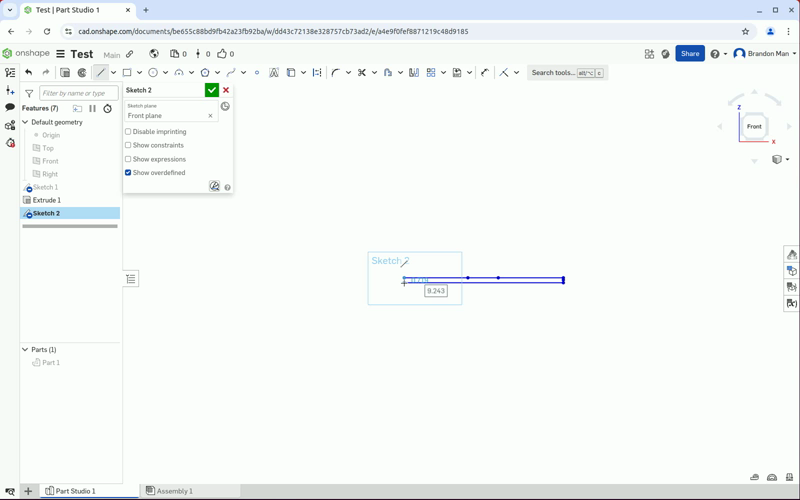
scroll(6)
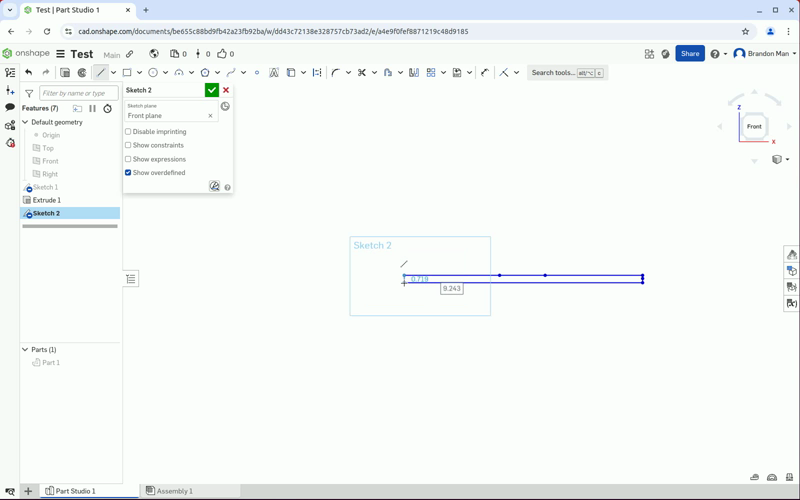
scroll(6)
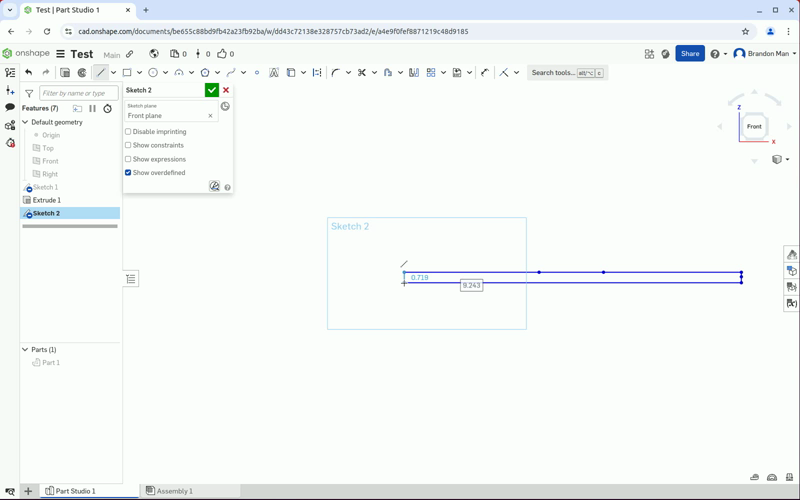
scroll(6)
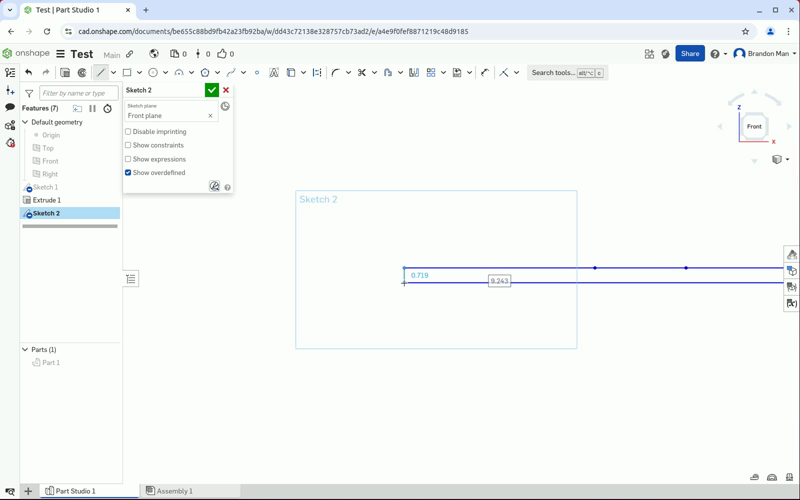
scroll(6)
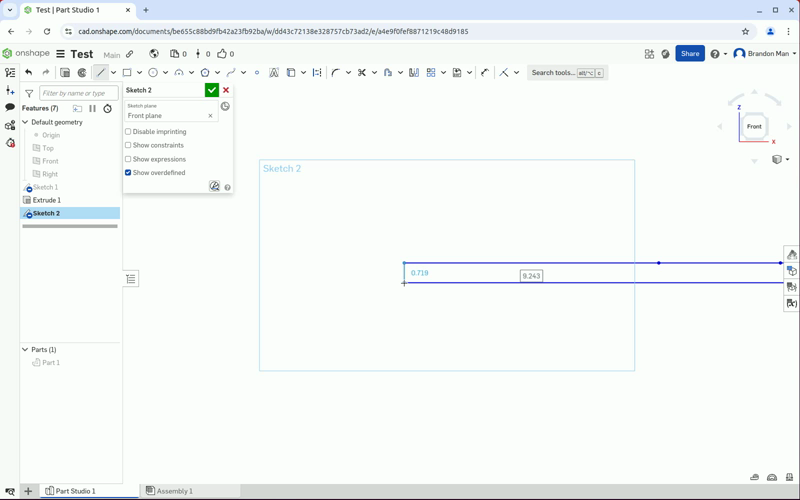
scroll(6)
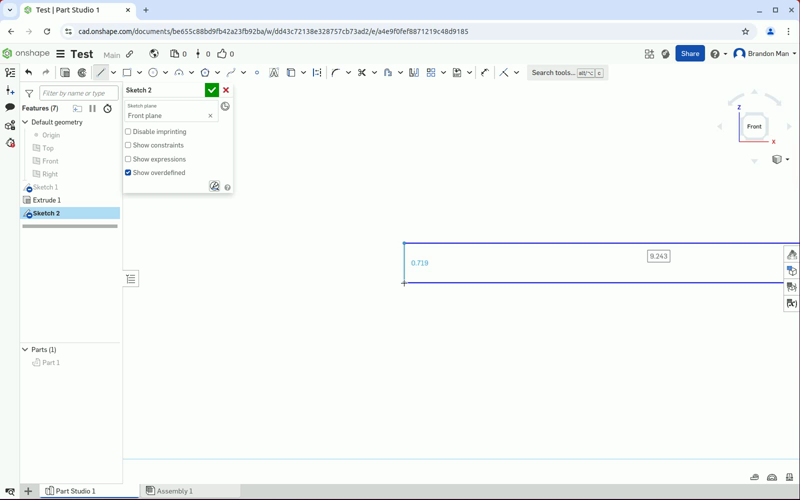
key_up(shift)
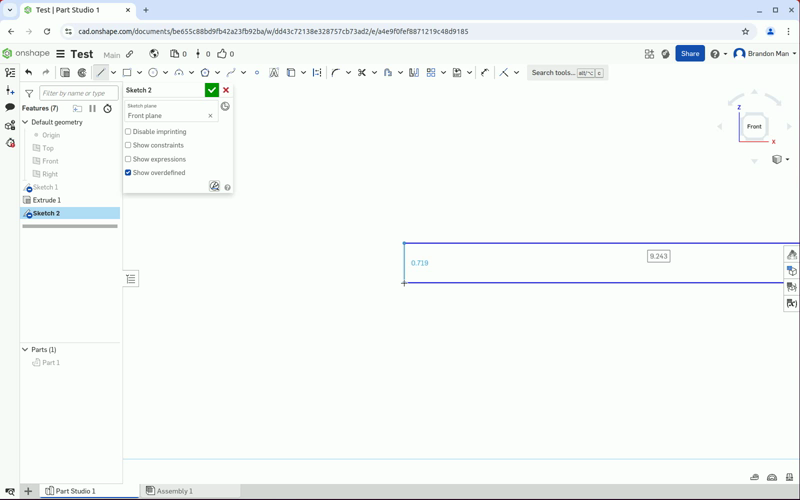
click(404, 282)
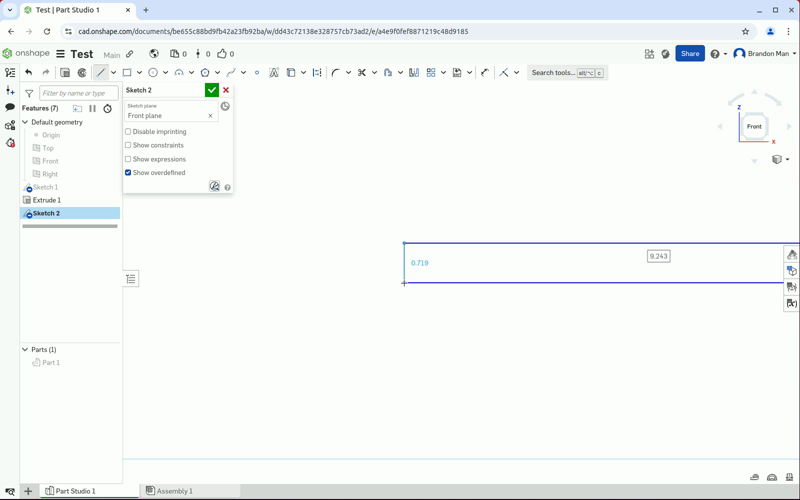
scroll(-6)
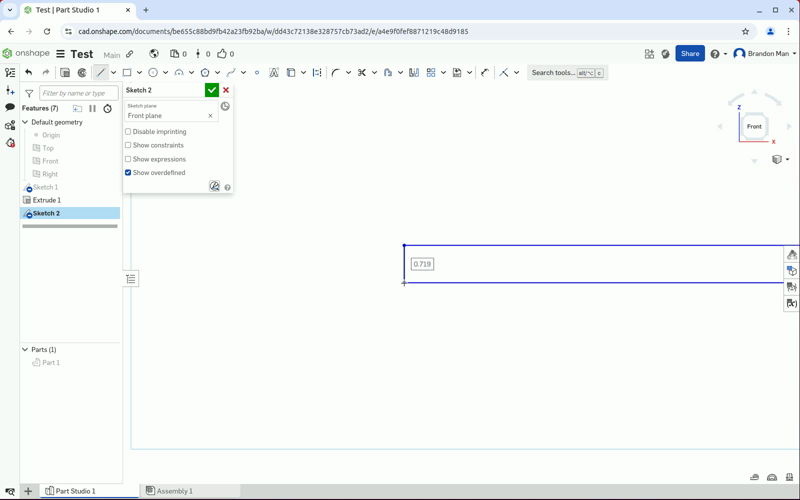
scroll(-6)
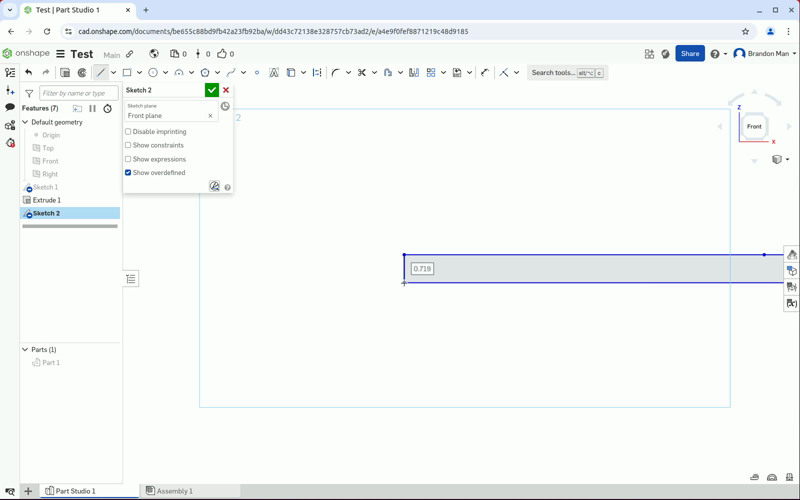
scroll(-6)
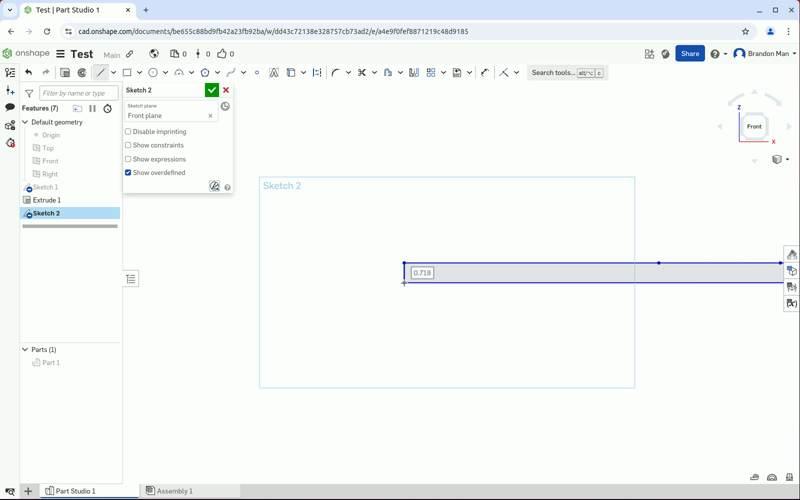
scroll(-6)
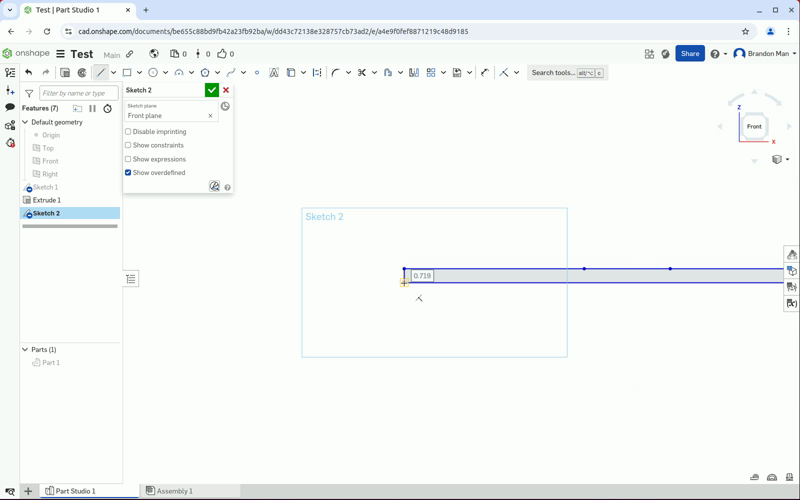
scroll(-6)
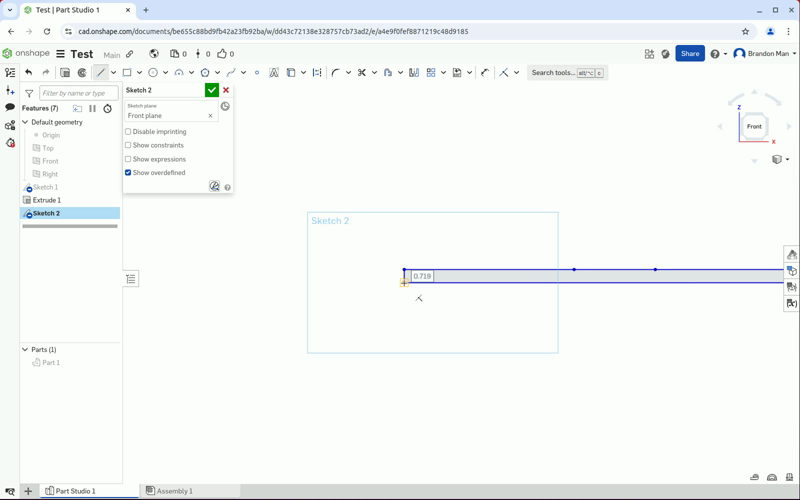
scroll(-6)
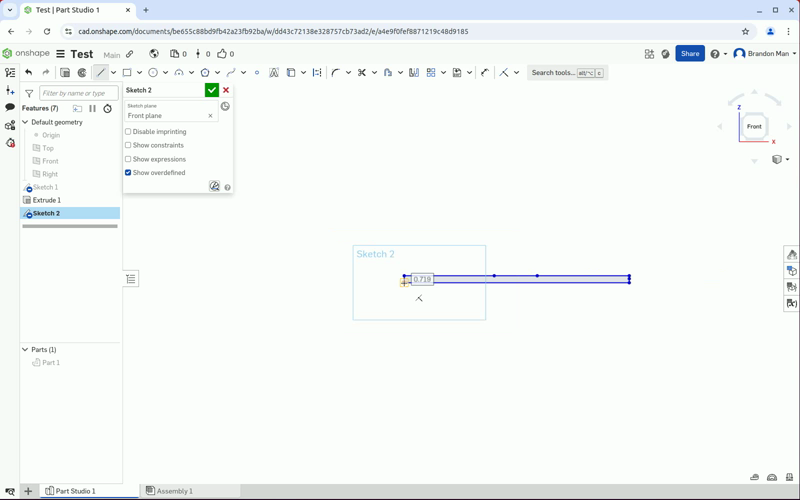
scroll(-6)
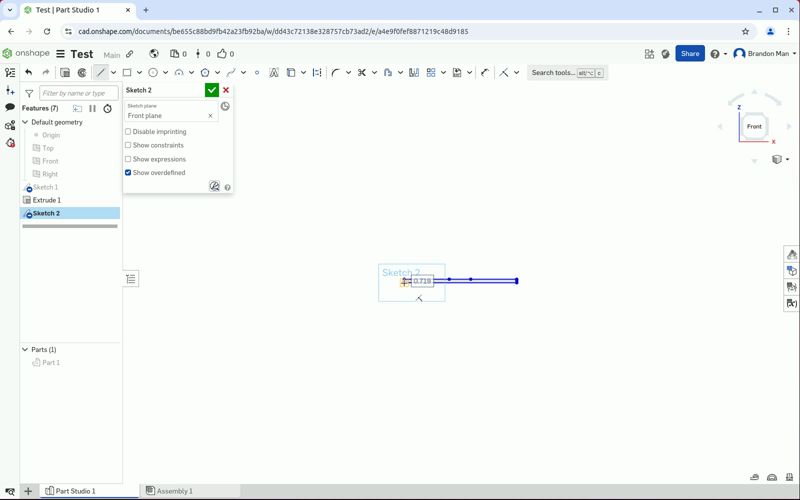
key(esc)
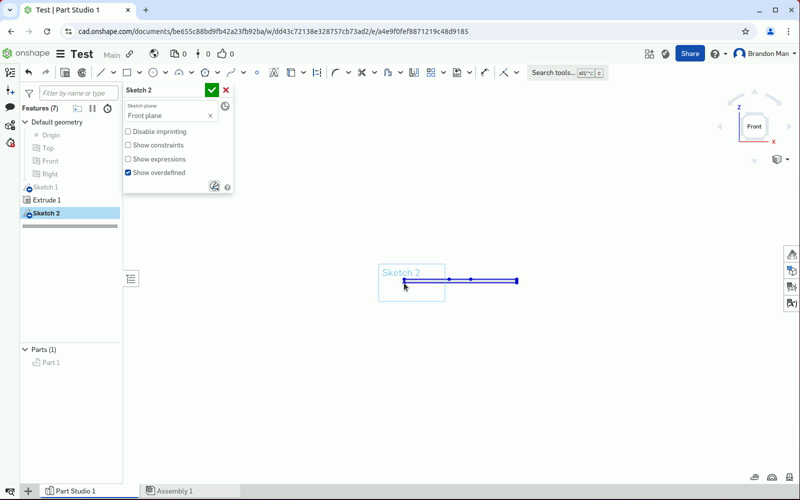
mouse_move(483, 282)
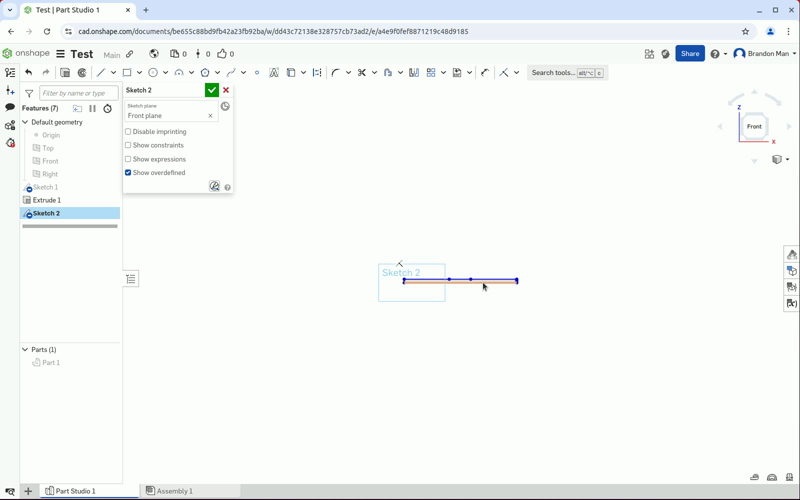
scroll(6)
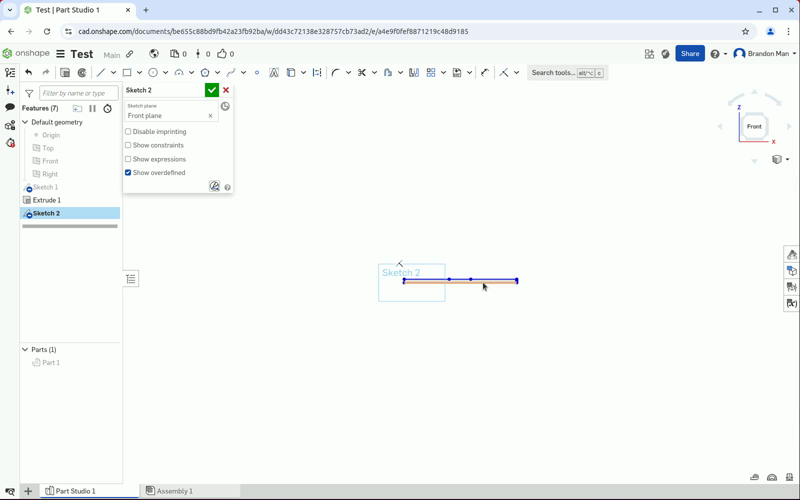
scroll(6)
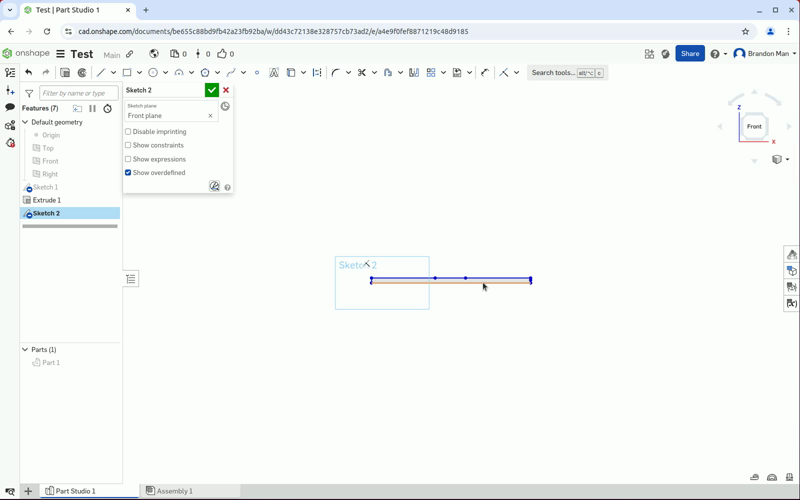
scroll(6)
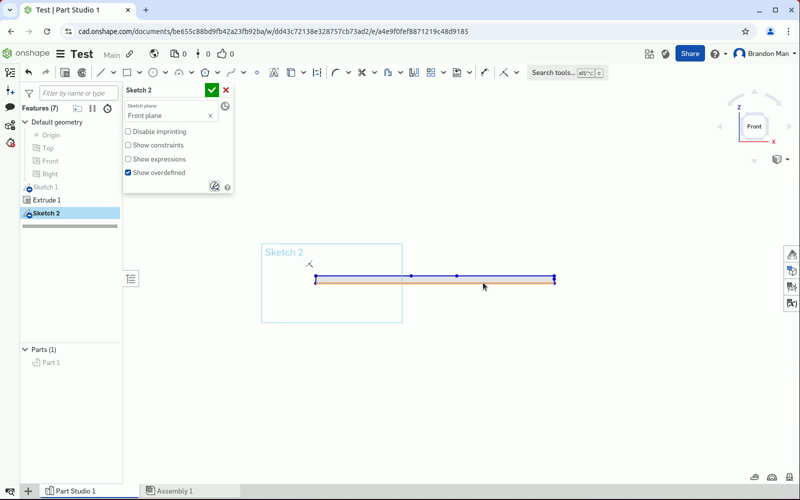
scroll(6)
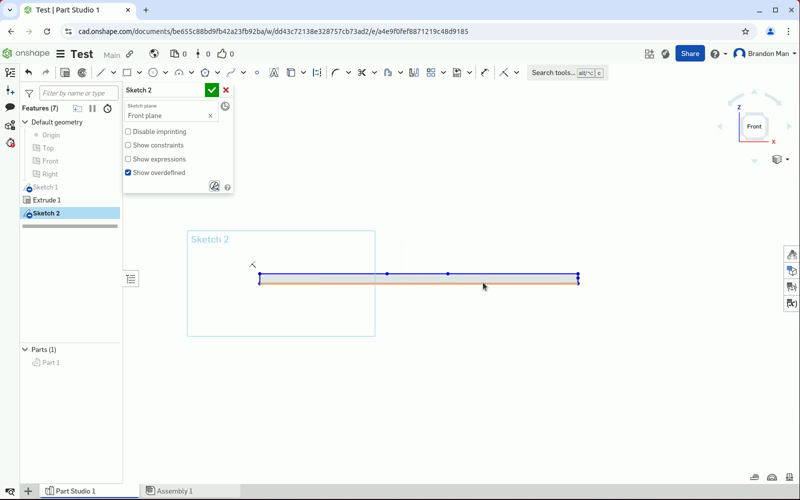
scroll(6)
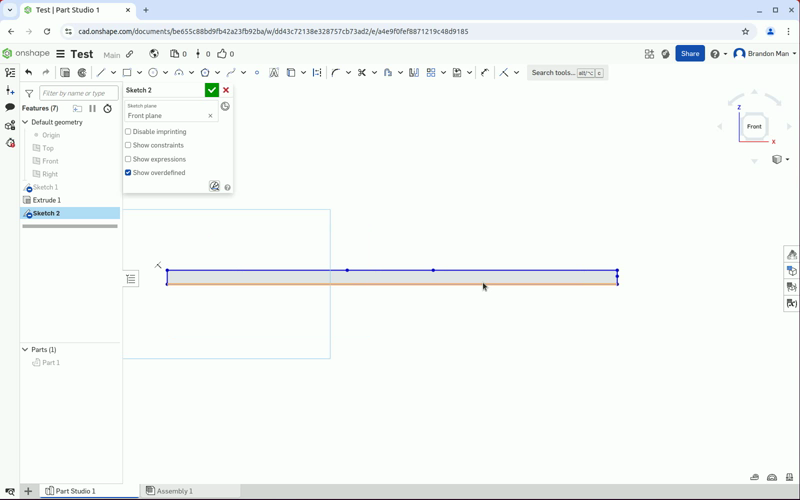
scroll(6)
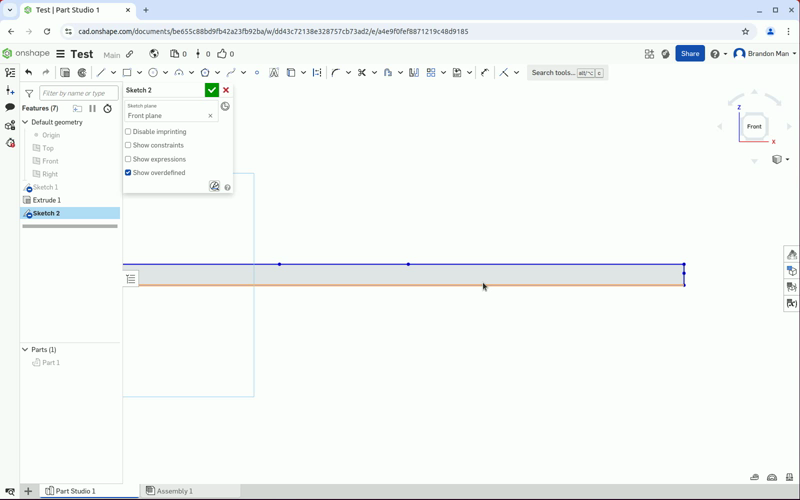
scroll(6)
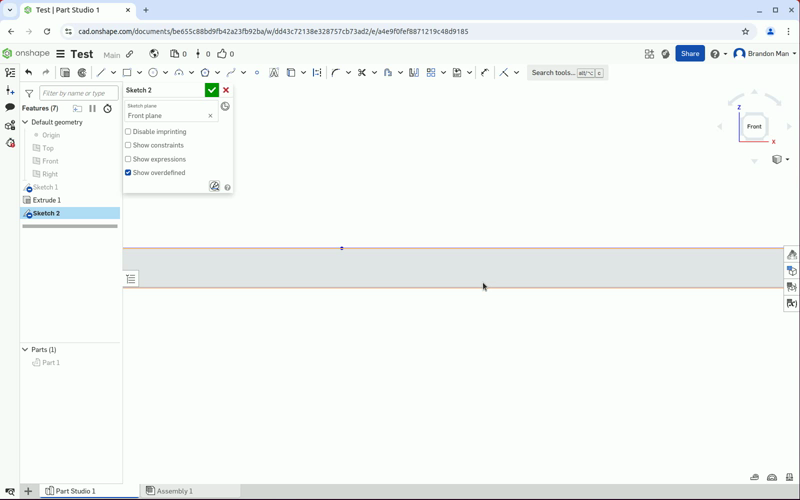
click(483, 282)
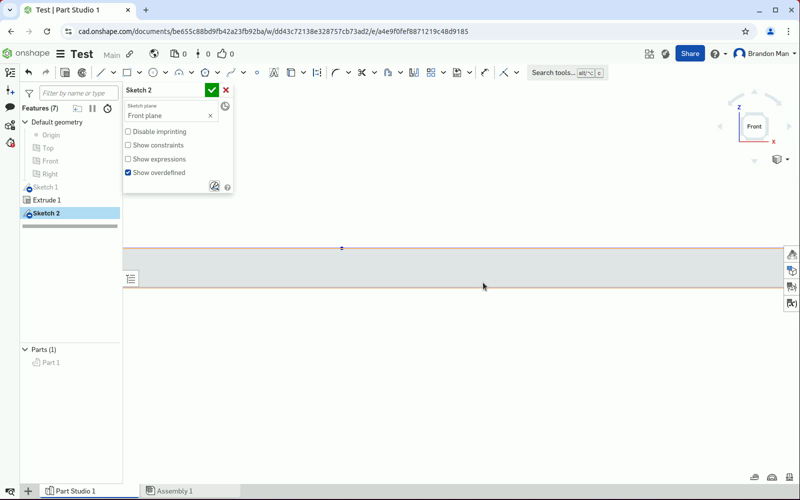
scroll(-6)
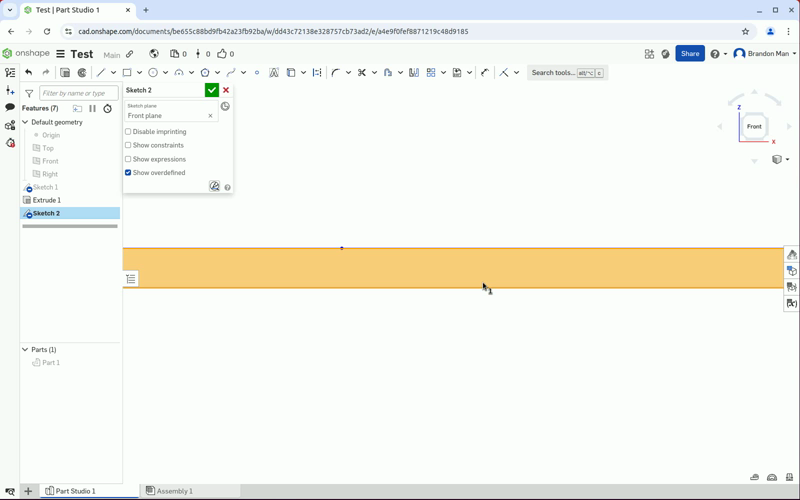
scroll(-6)
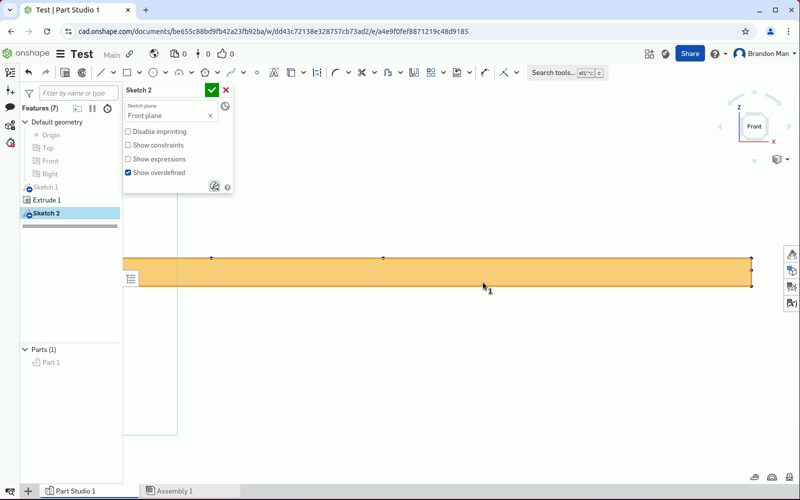
scroll(-6)
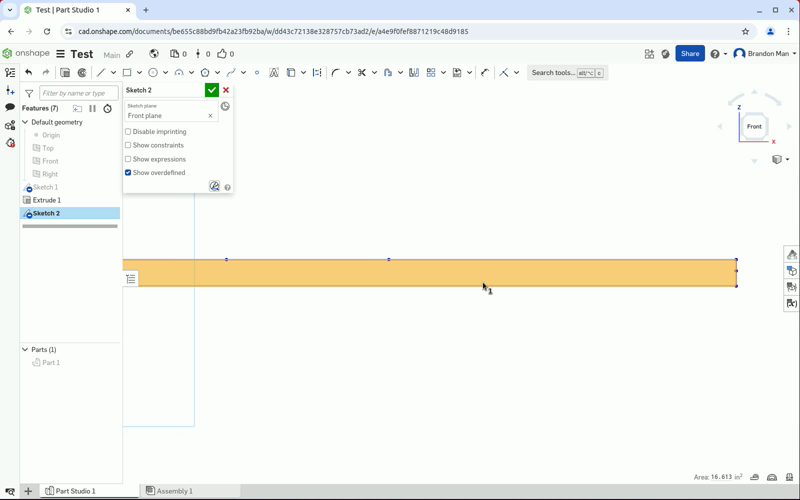
scroll(-6)
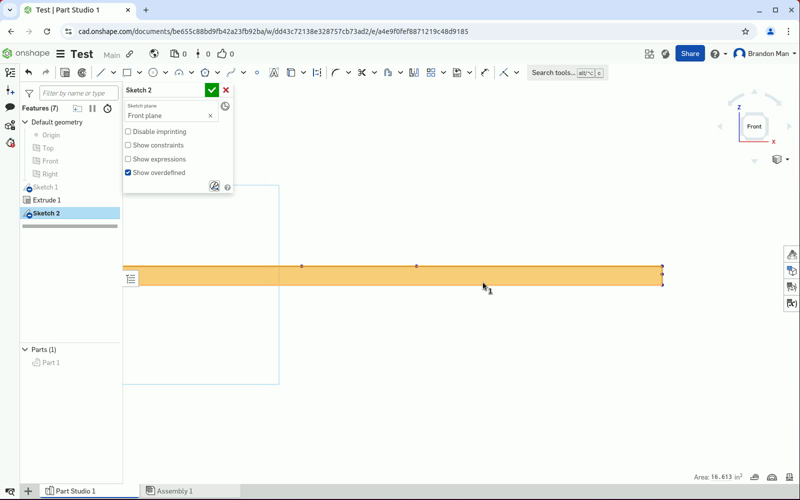
scroll(-6)
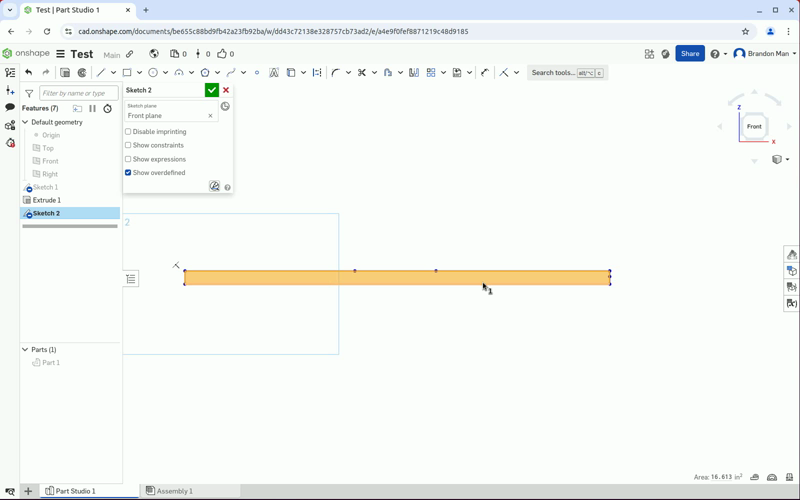
scroll(-6)
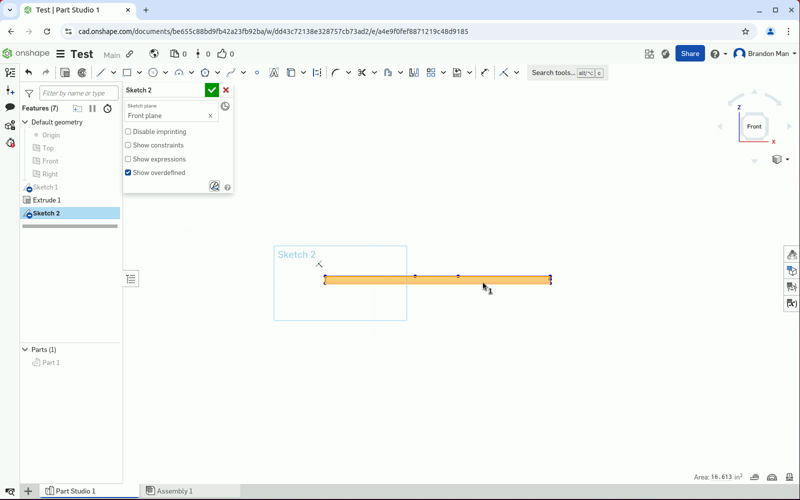
scroll(-6)
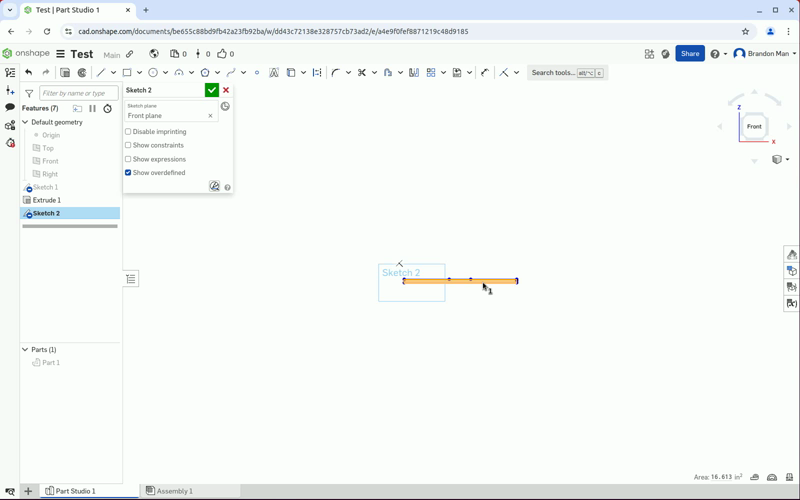
mouse_move(73, 352)
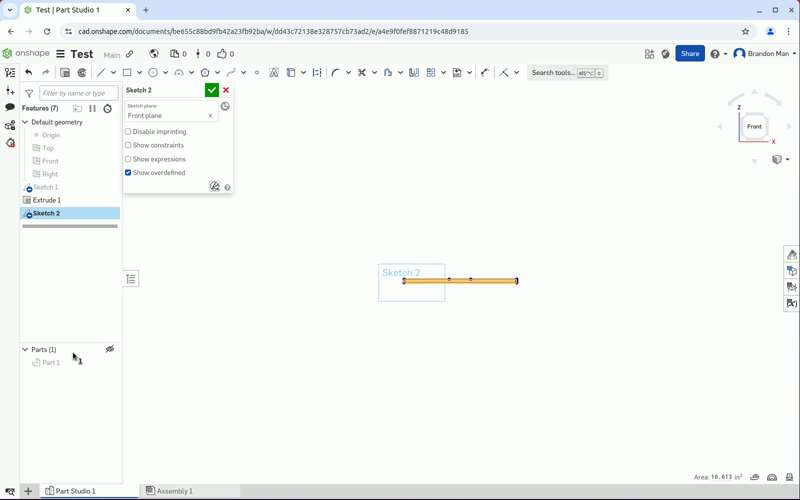
key(shift+y)
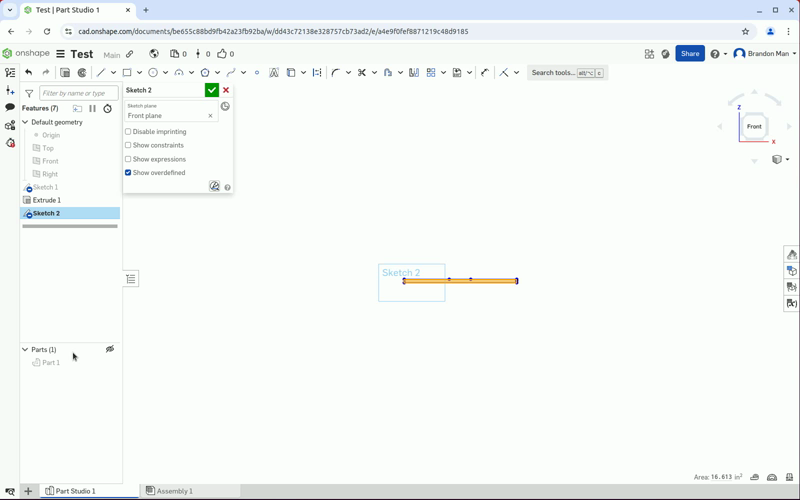
key(shift+e)
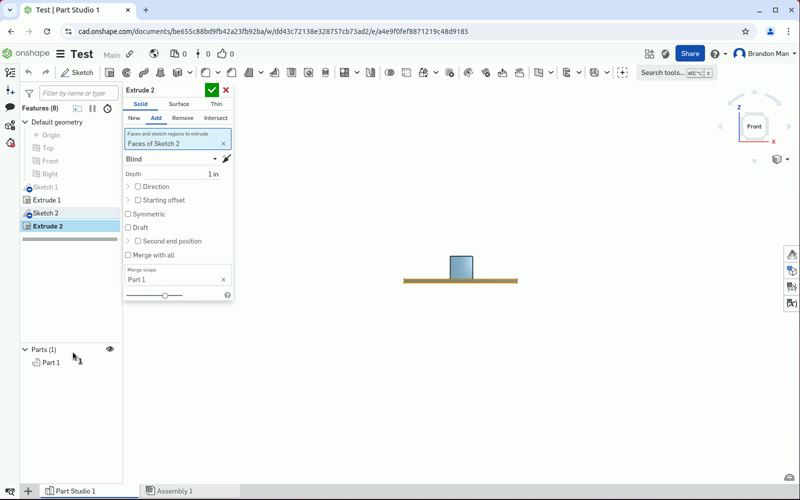
mouse_move(143, 106)
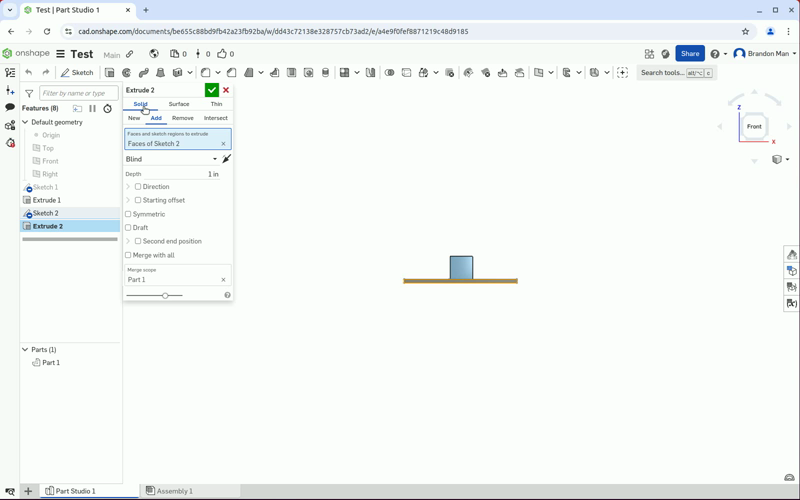
click(143, 106)
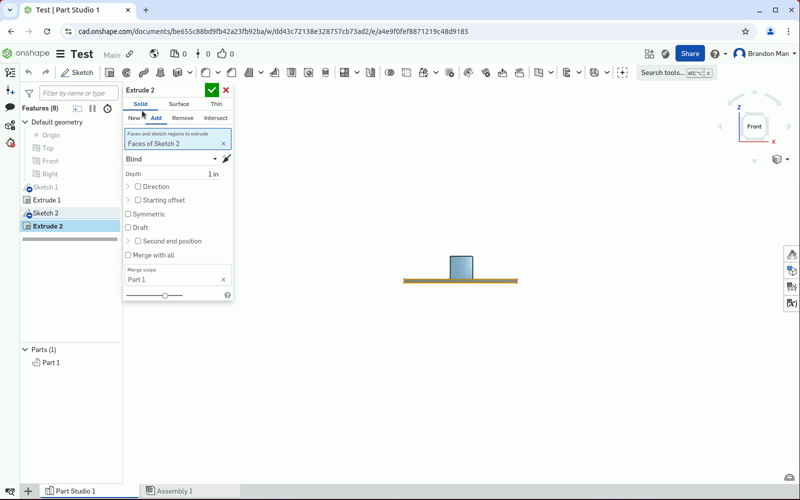
mouse_move(137, 120)
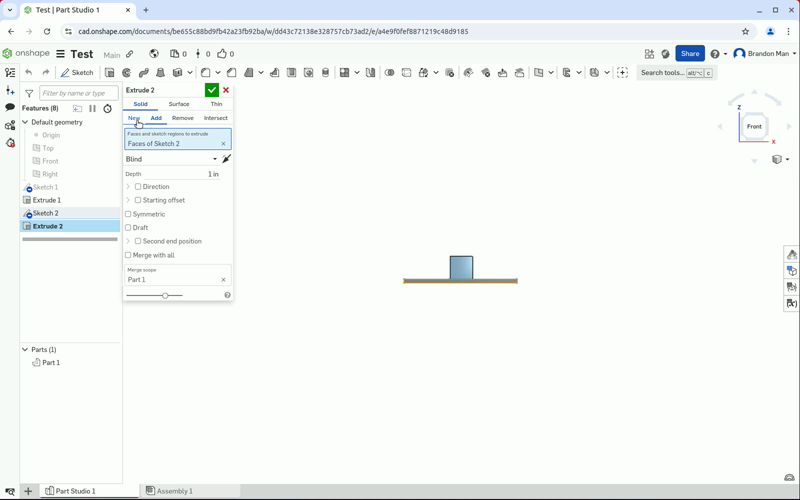
click(137, 120)
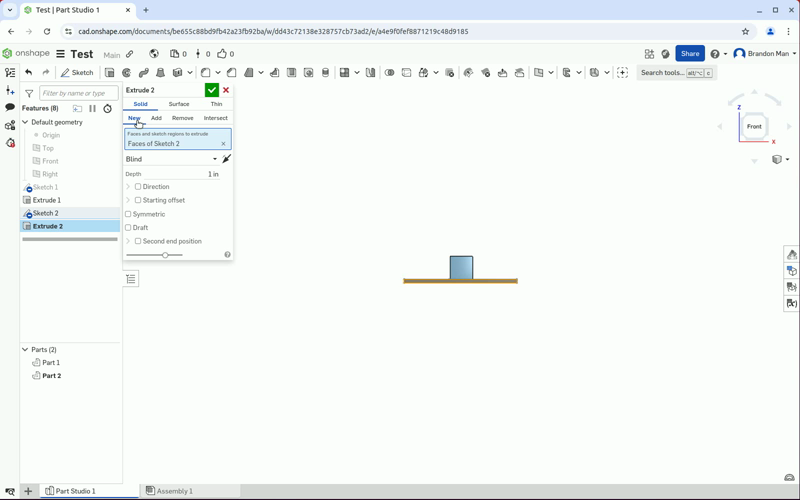
key(tab, 4)
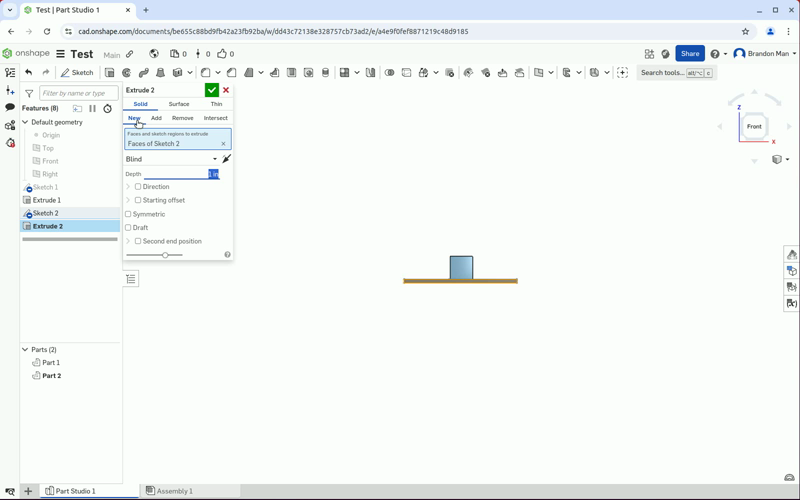
text(46.216)
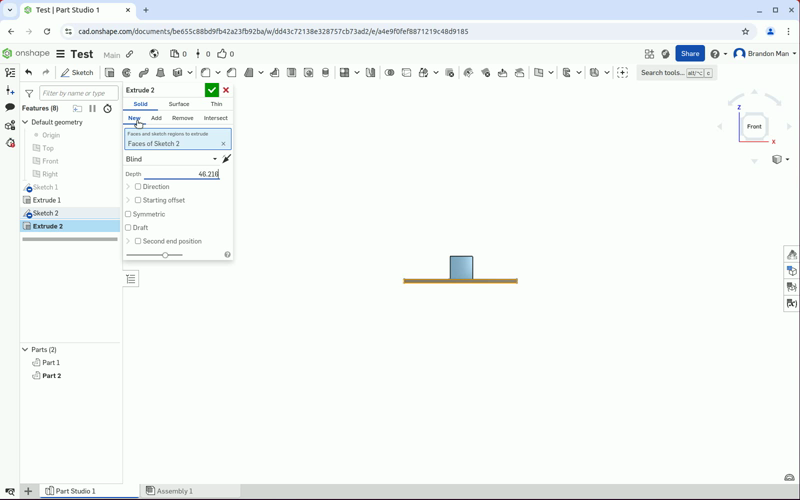
key(tab, 3)
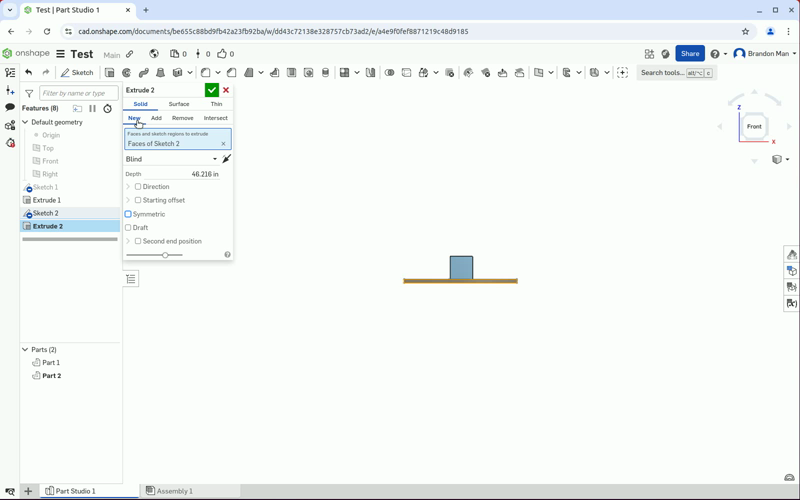
key(space)
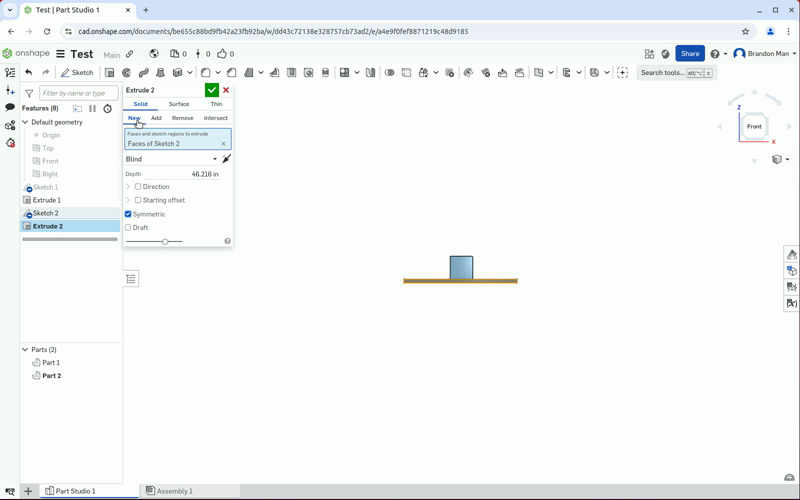
key(enter)
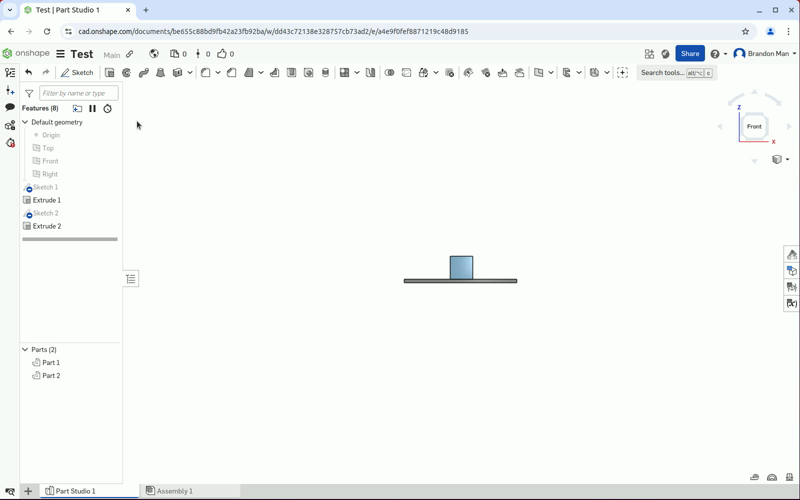
key(shift+h)
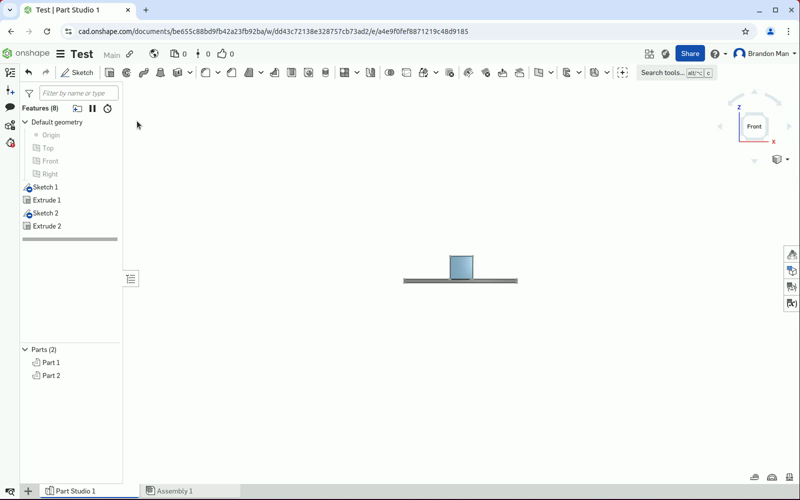
key(shift+h)
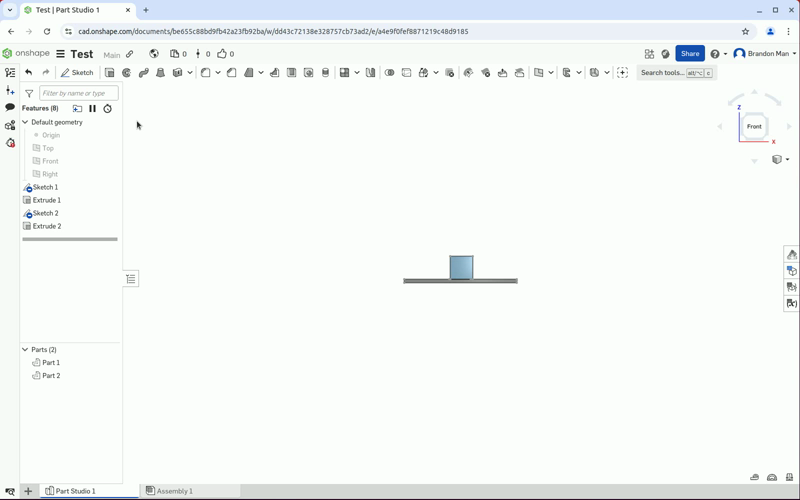
key(shift+7)
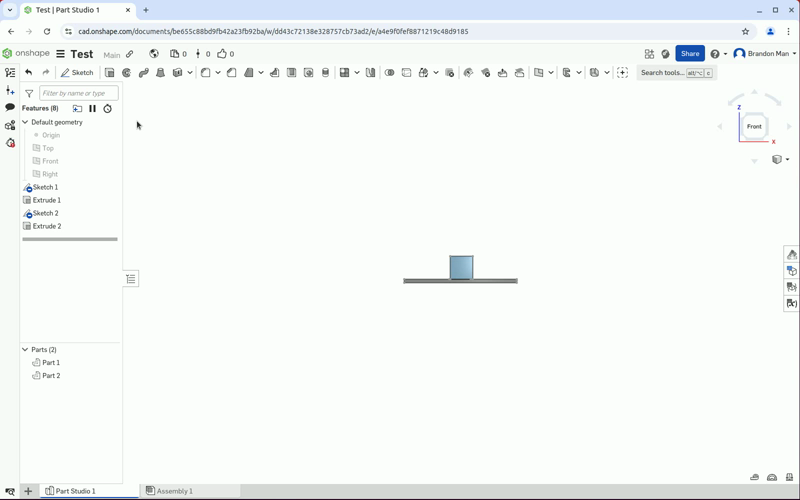
key(left, 2)
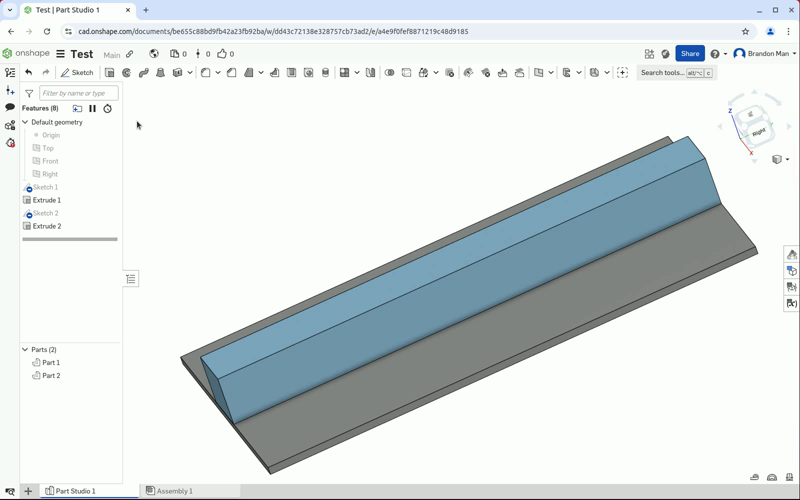
key(down, 2)
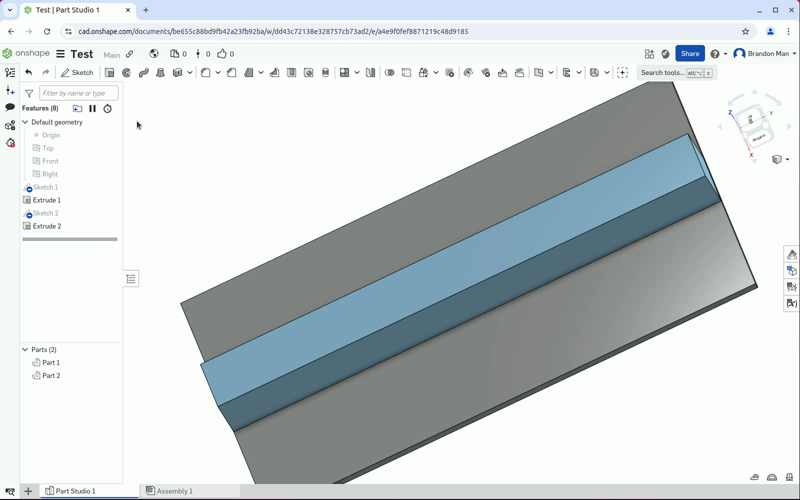
key(up, 2)
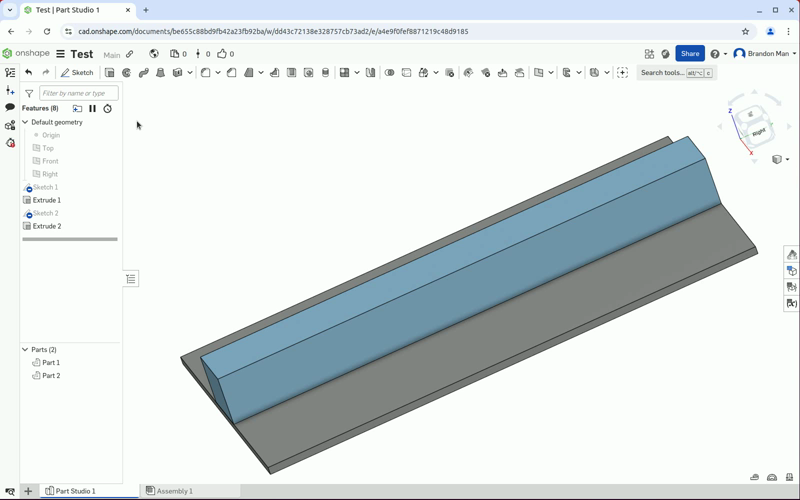
key(right, 2)
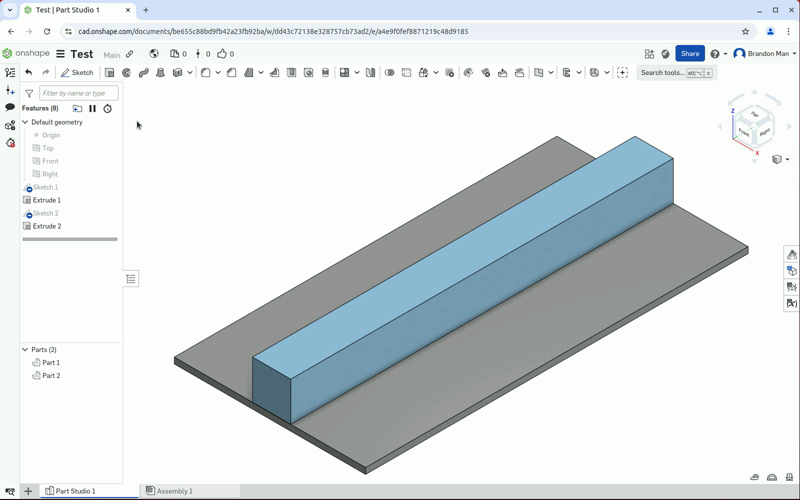
mouse_move(73, 189)
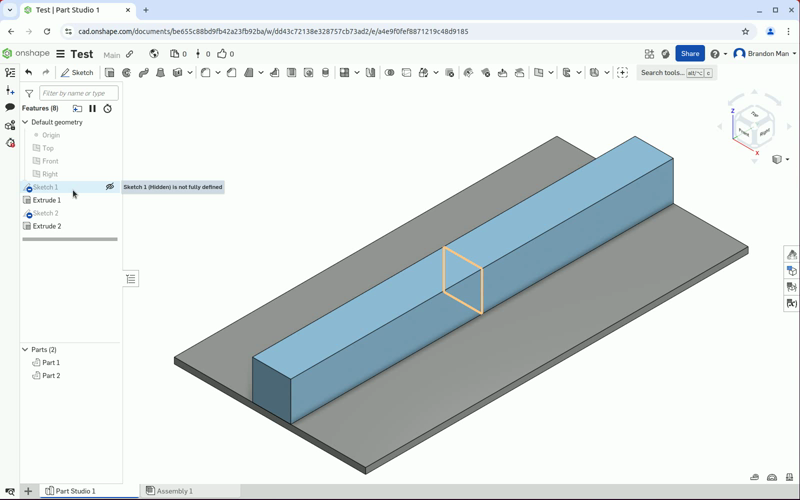
click(73, 189)